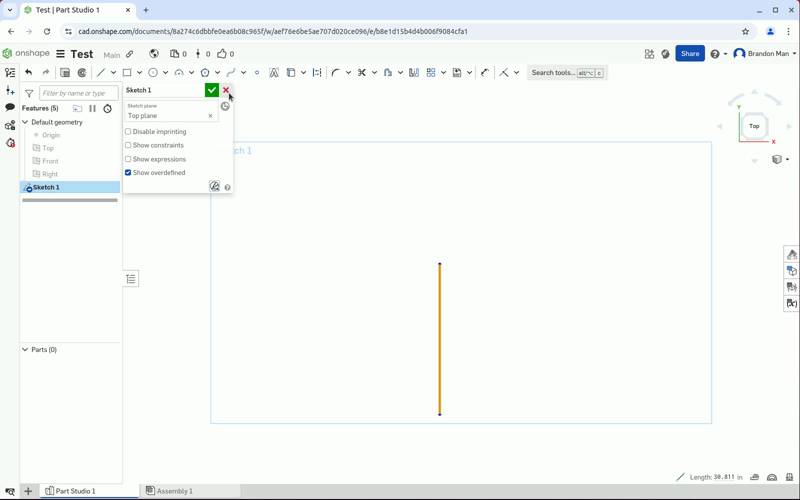
key(shift+h)
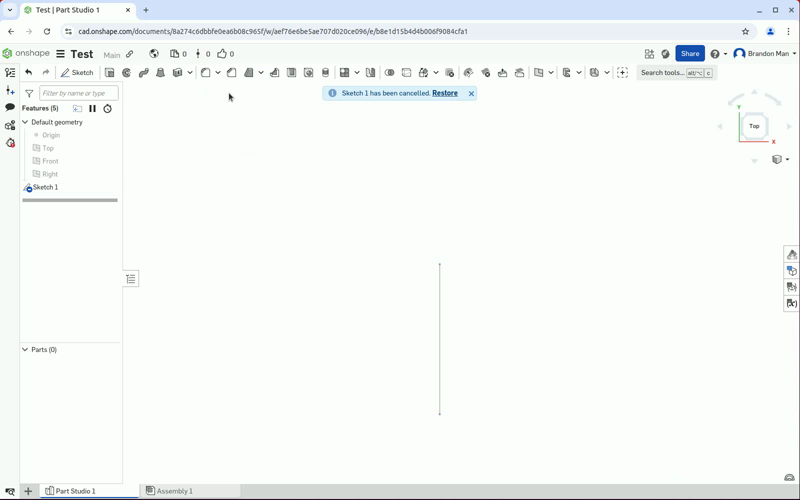
key(shift+s)
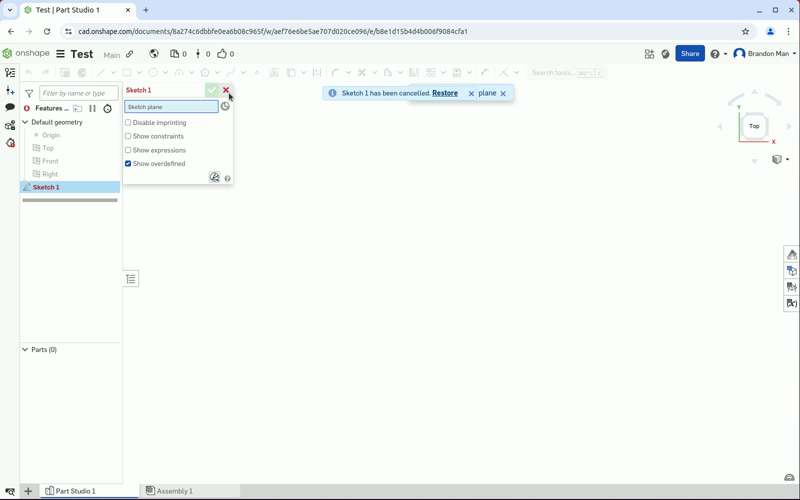
mouse_move(73, 150)
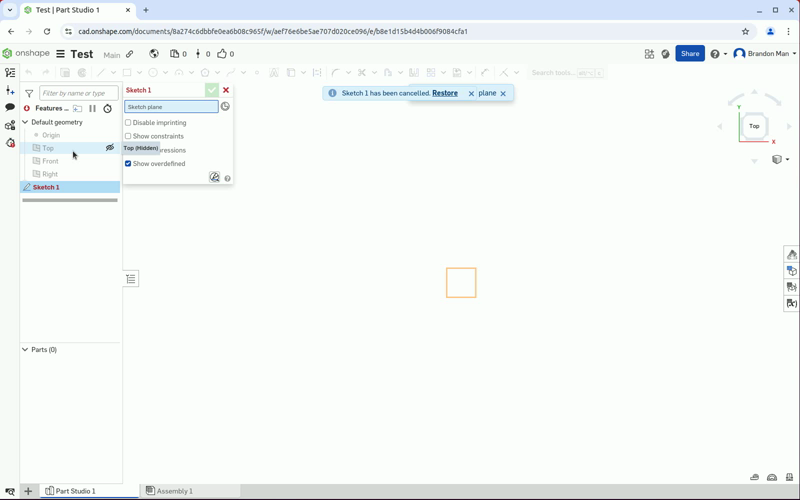
click(73, 150)
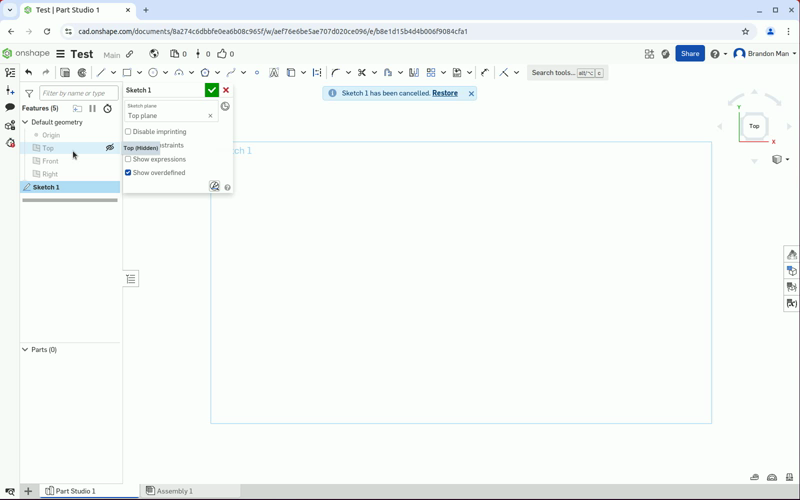
mouse_move(73, 352)
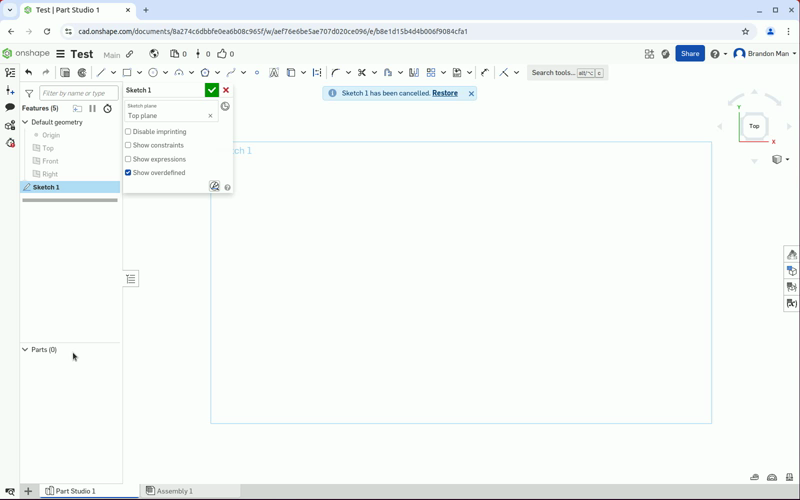
key(y)
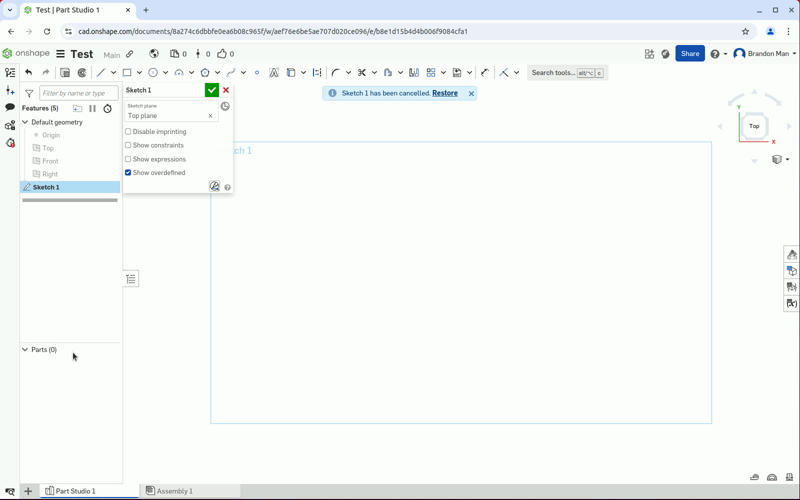
key(l)
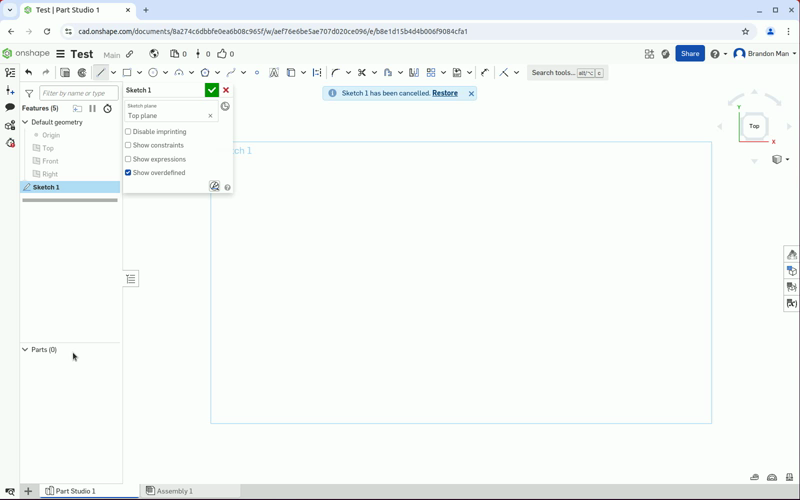
key_down(shift)
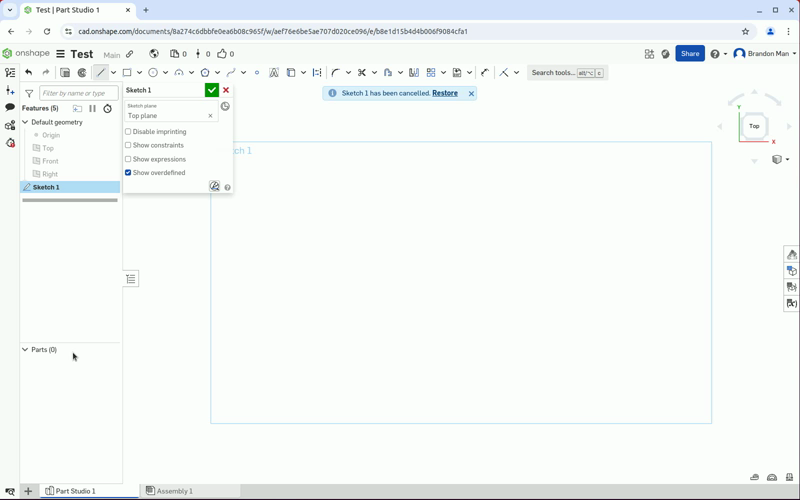
mouse_move(437, 297)
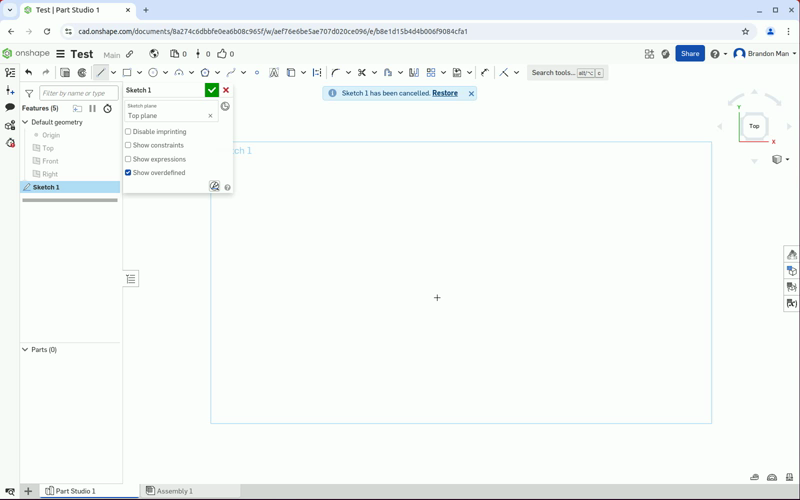
click(437, 297)
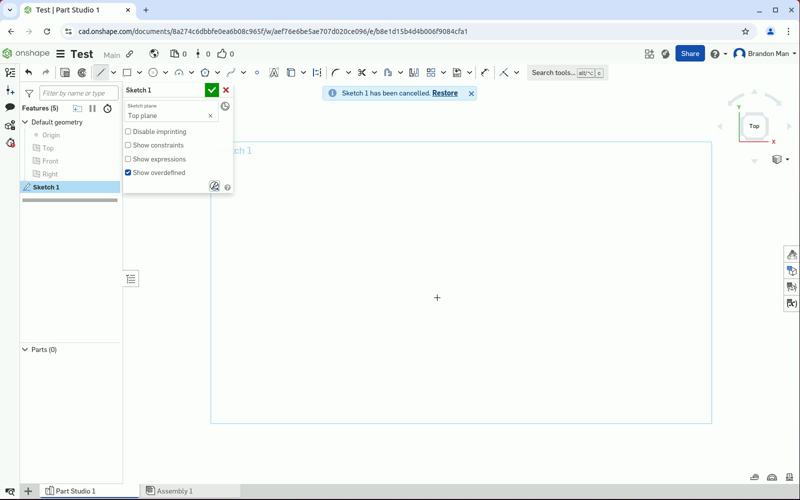
key_up(shift)
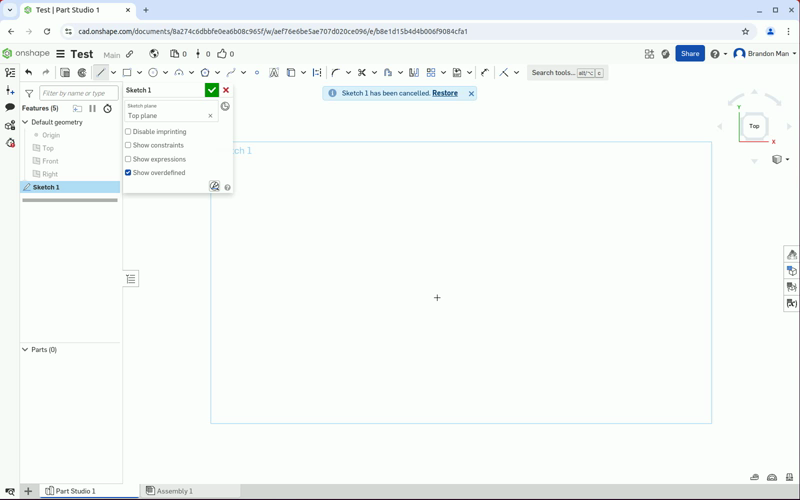
key_down(shift)
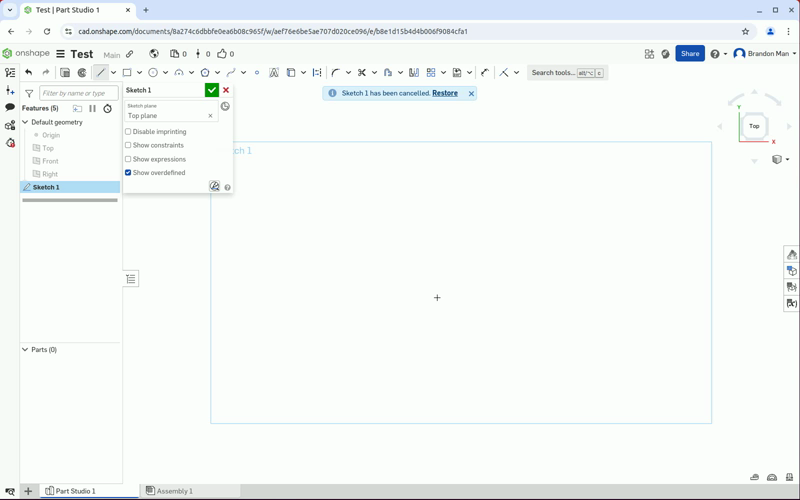
mouse_move(467, 297)
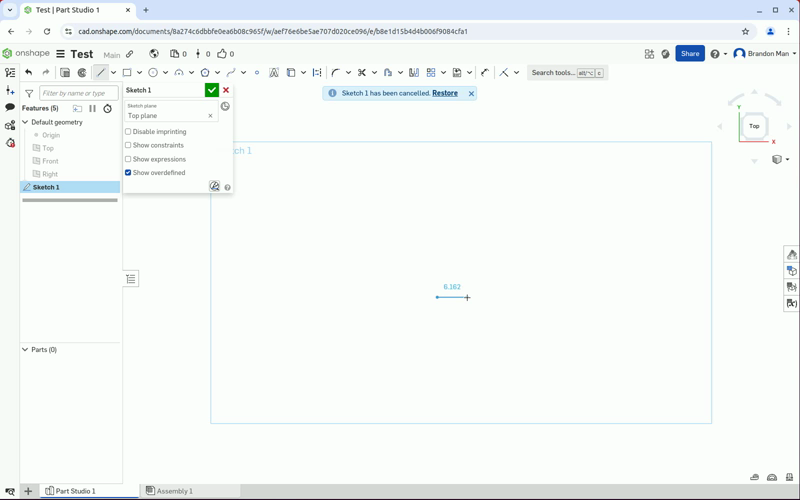
mouse_move(461, 310)
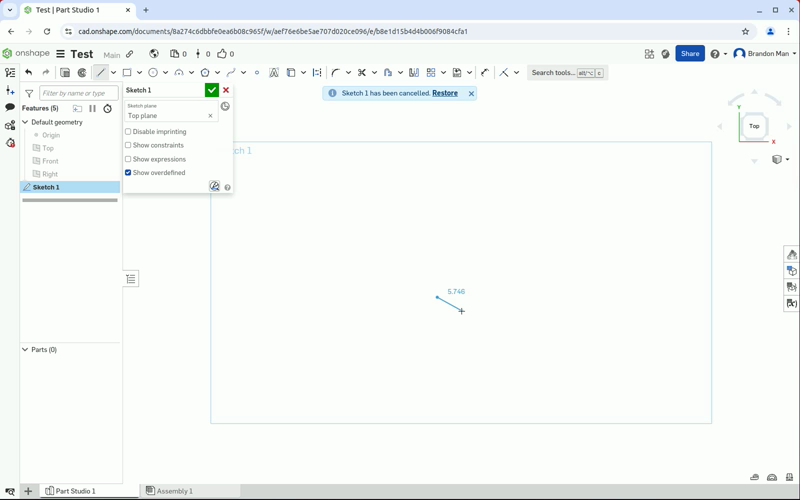
click(461, 310)
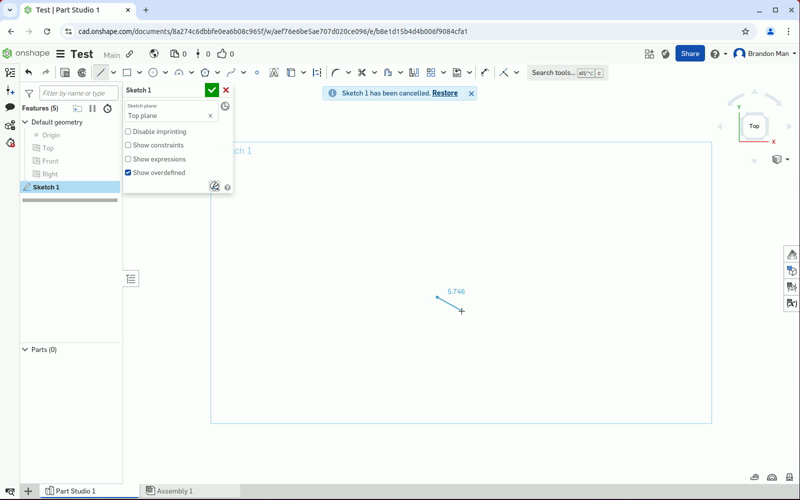
key_up(shift)
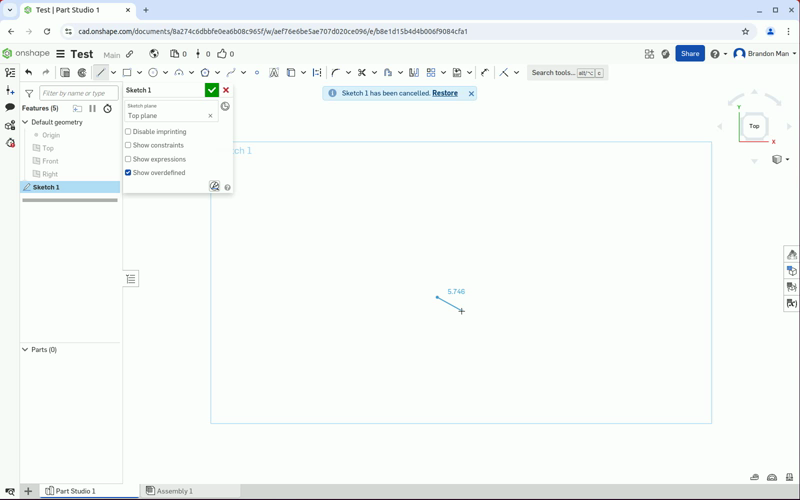
key_down(shift)
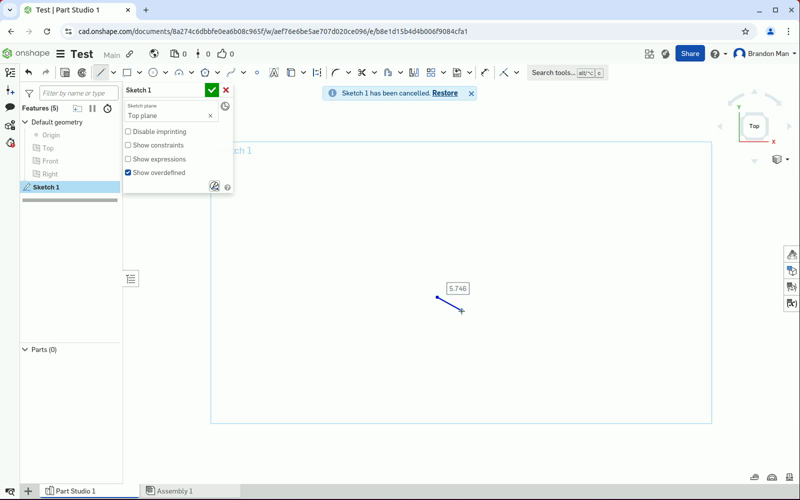
mouse_move(492, 310)
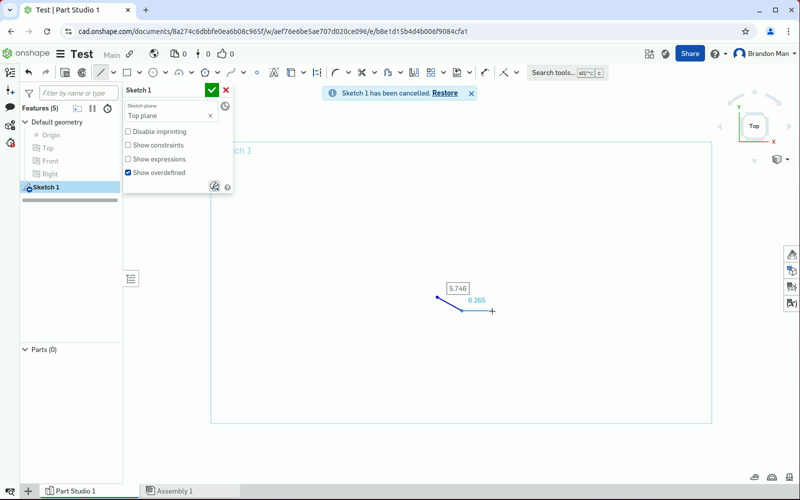
mouse_move(486, 297)
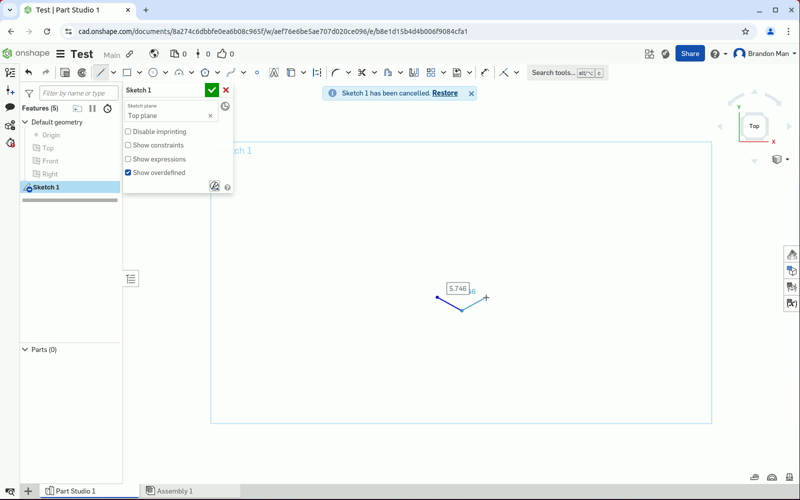
click(486, 297)
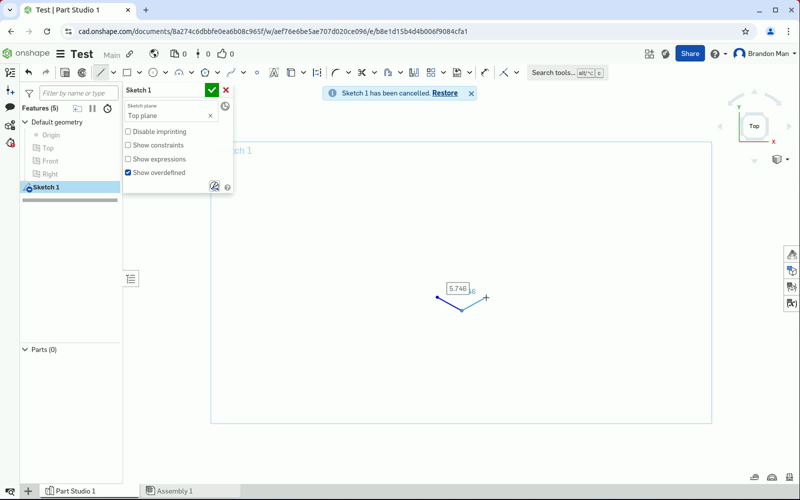
key_up(shift)
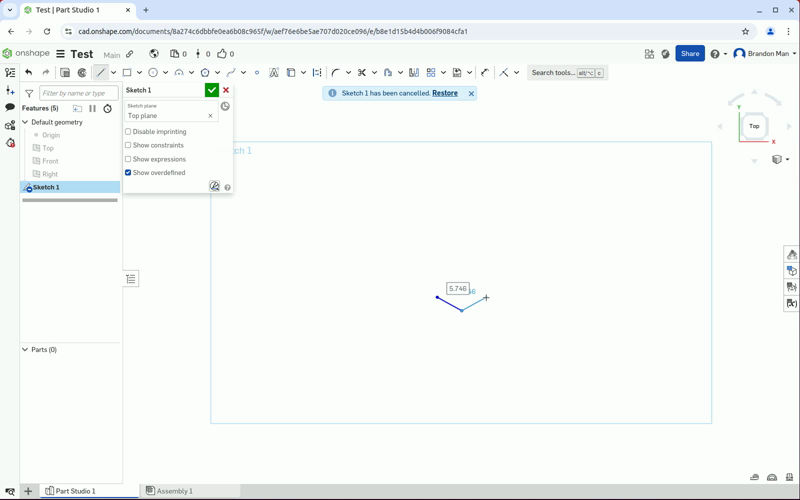
key_down(shift)
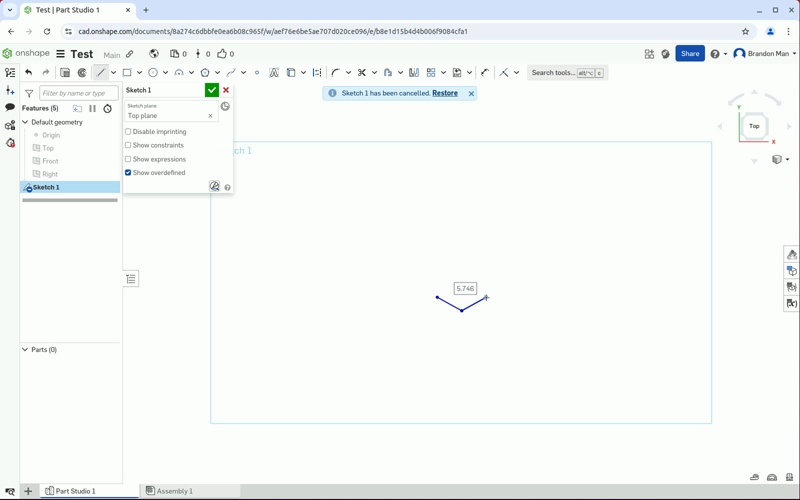
mouse_move(516, 297)
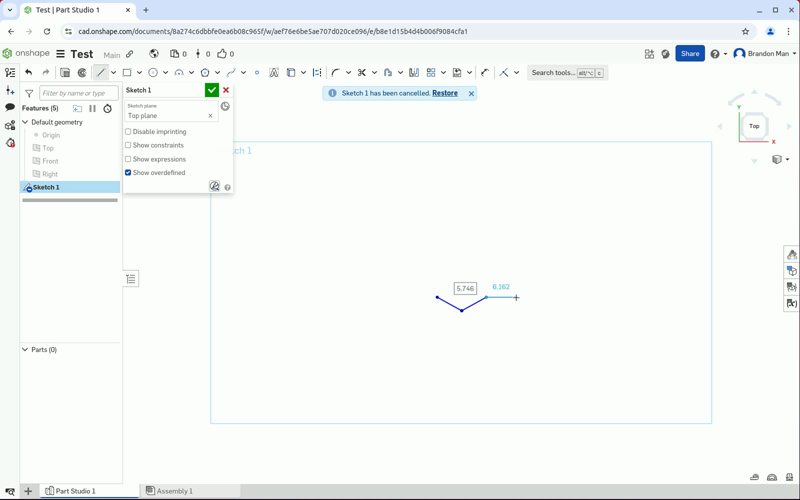
mouse_move(486, 268)
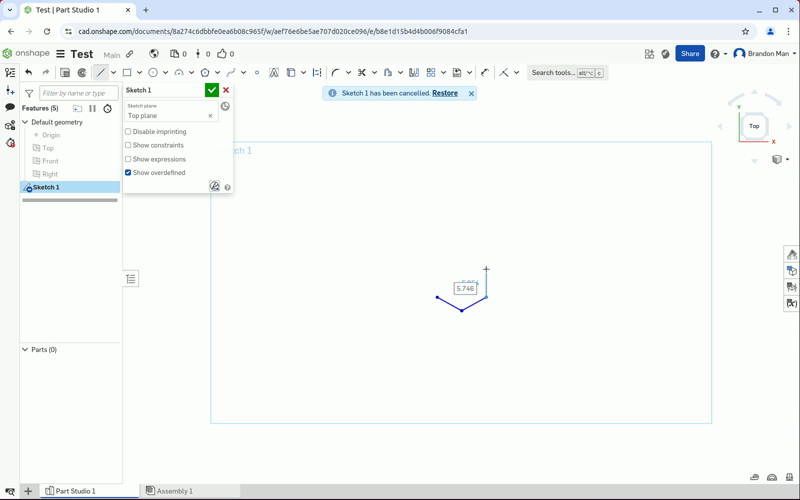
click(486, 268)
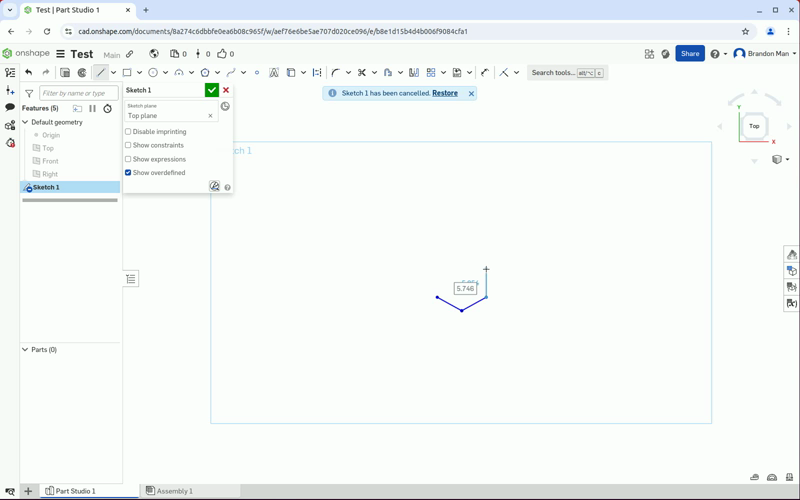
key_up(shift)
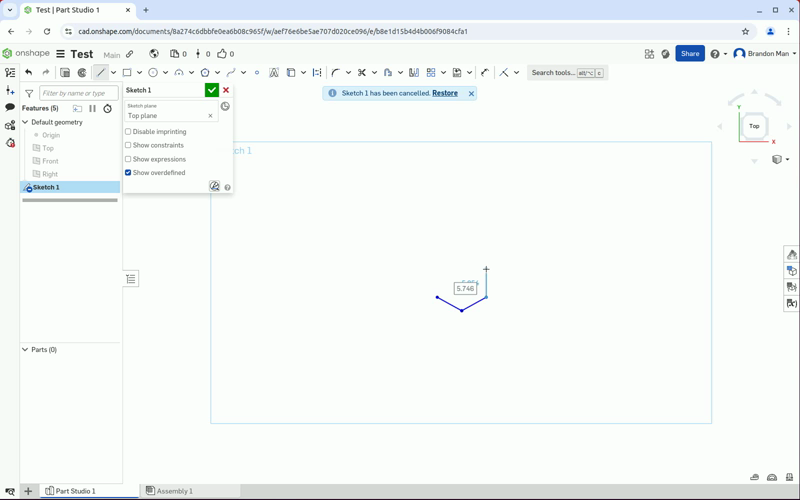
key_down(shift)
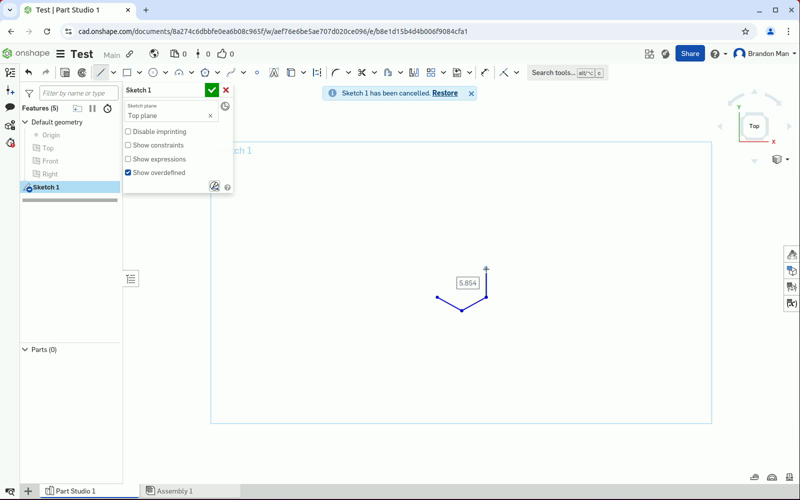
mouse_move(516, 268)
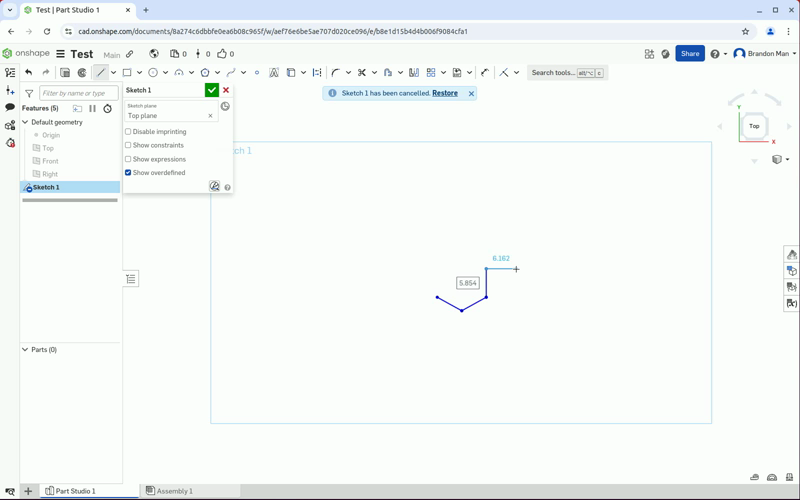
mouse_move(461, 255)
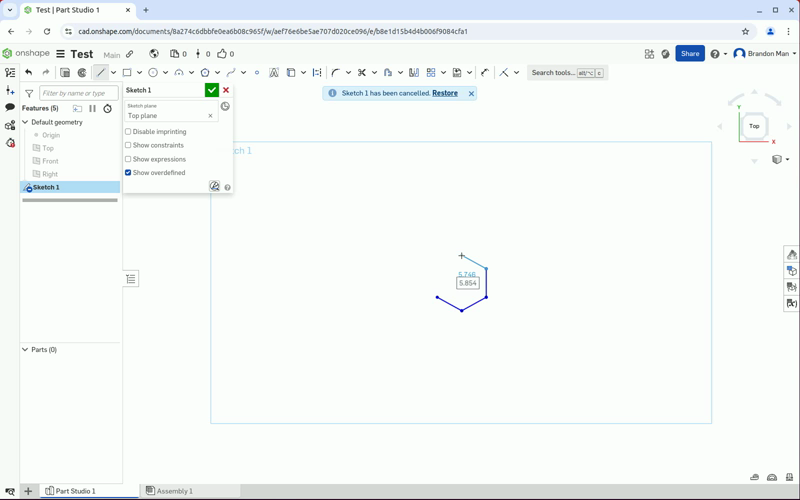
click(461, 255)
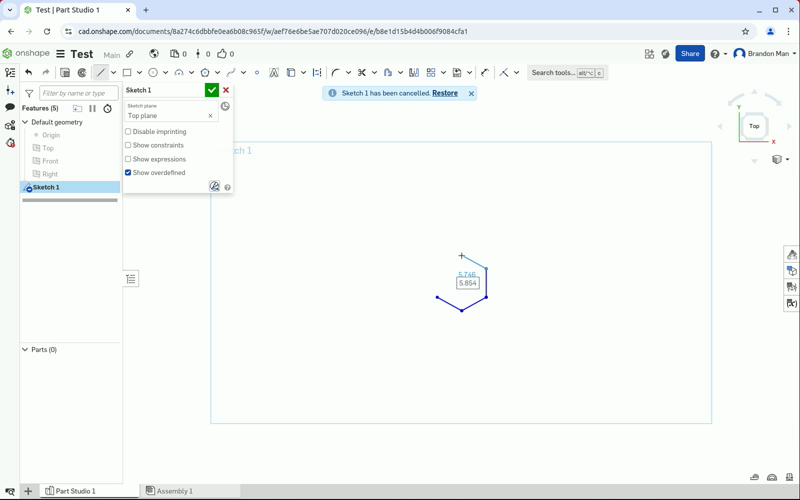
key_up(shift)
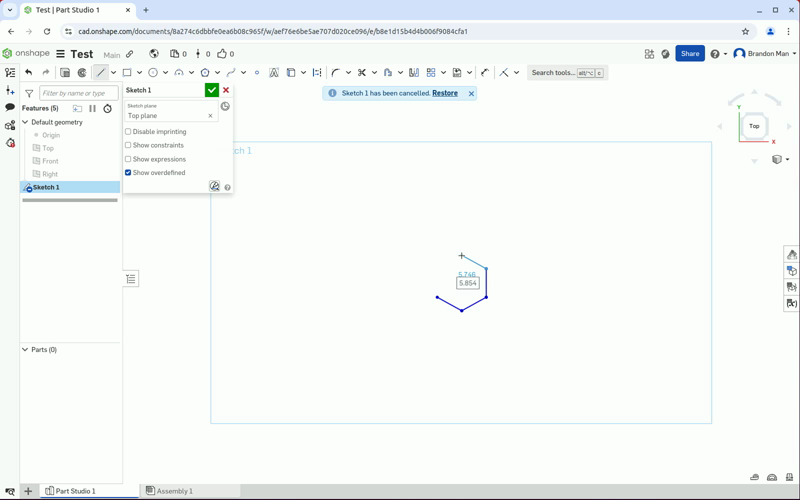
key_down(shift)
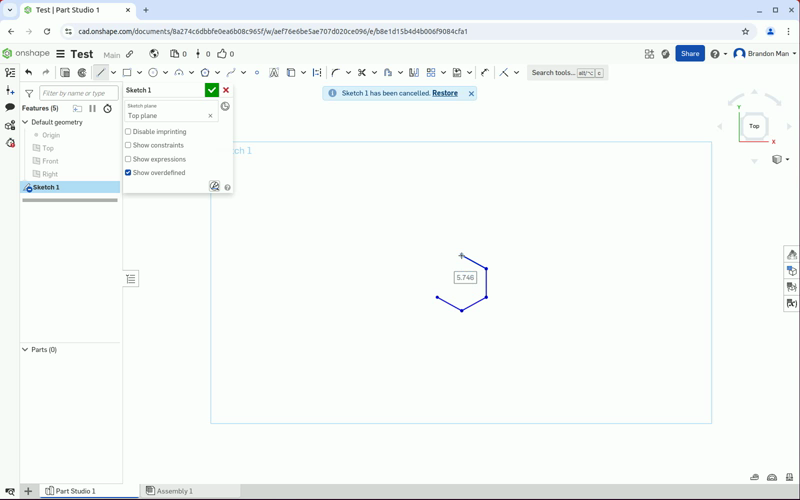
mouse_move(492, 255)
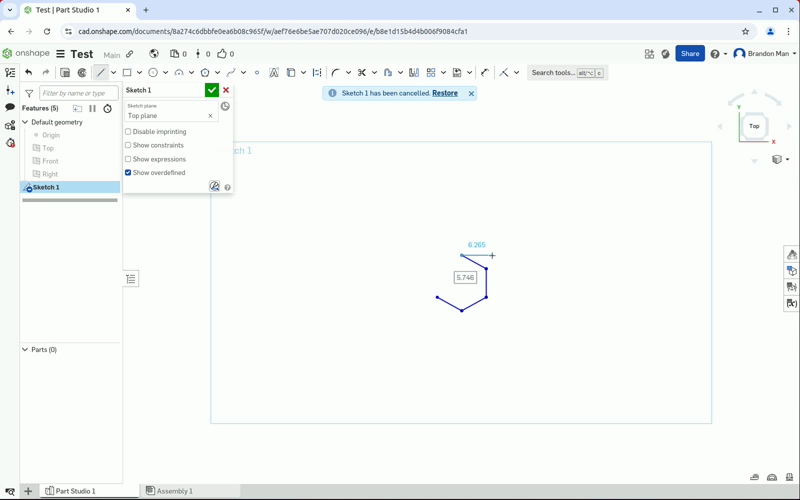
mouse_move(437, 268)
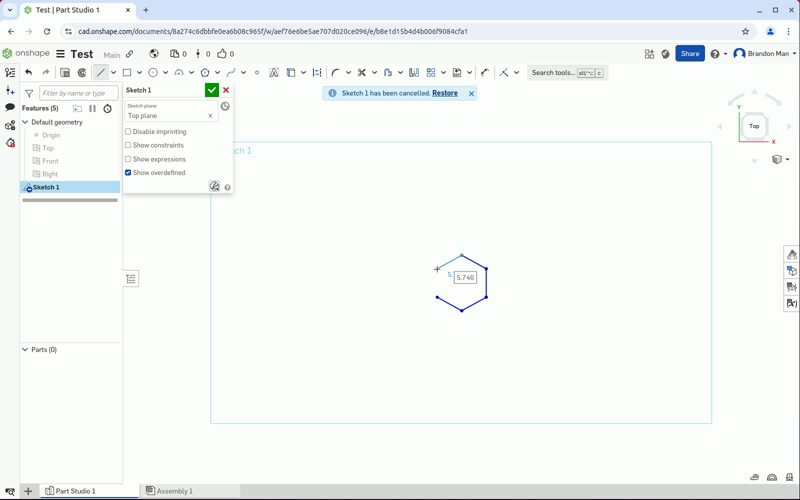
click(437, 268)
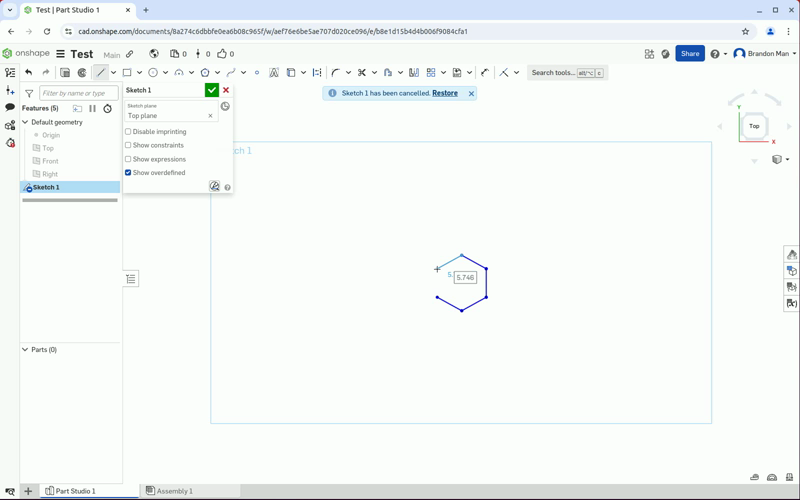
key_up(shift)
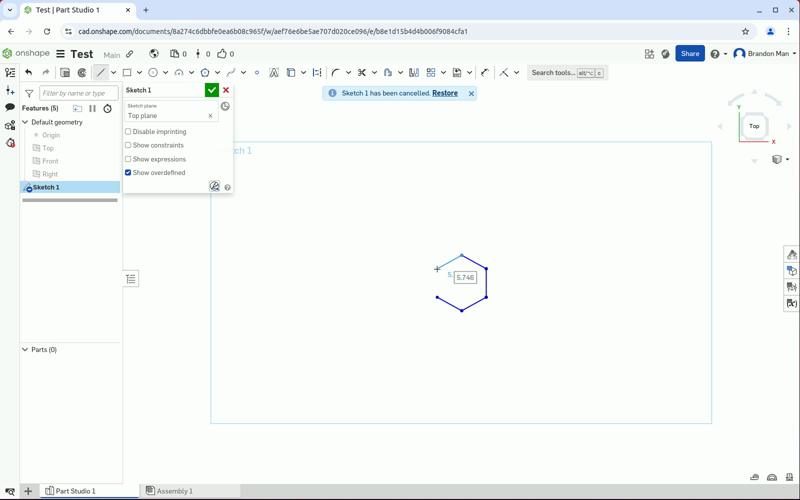
mouse_move(467, 268)
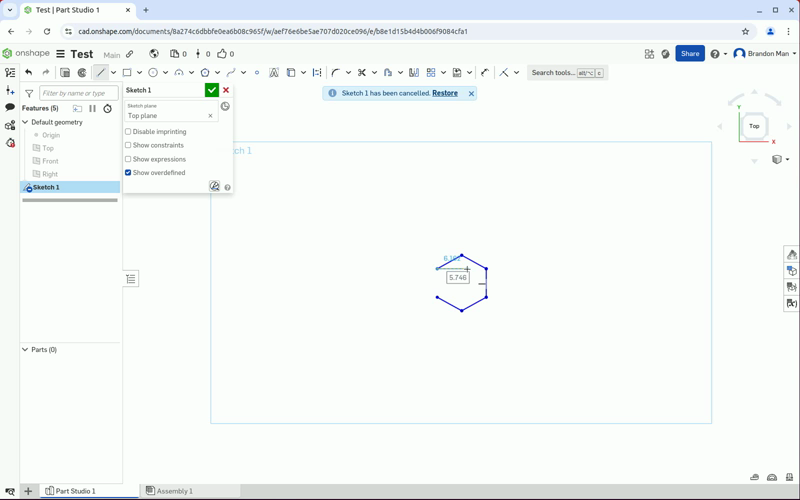
key_down(shift)
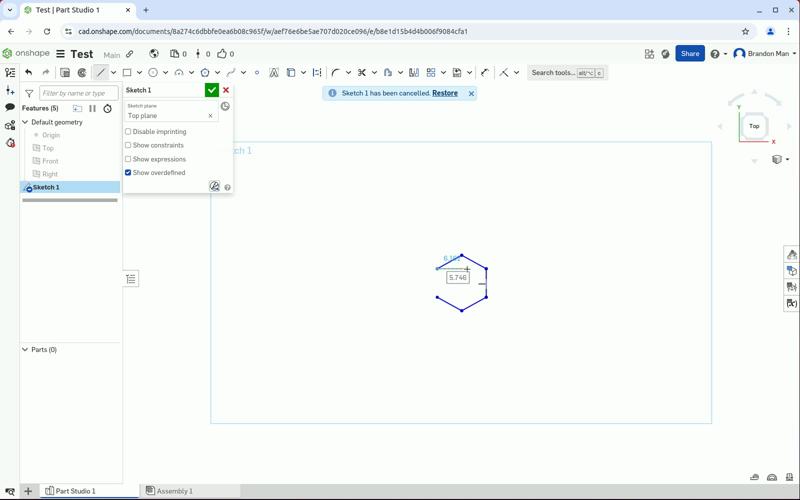
mouse_move(437, 297)
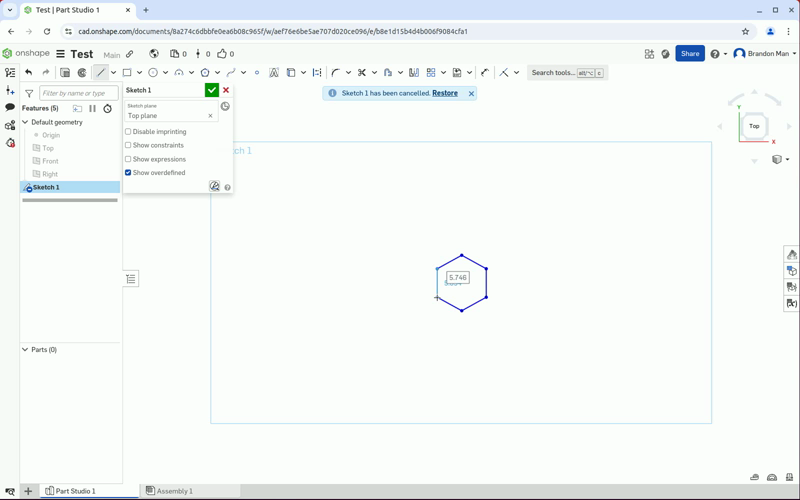
key_up(shift)
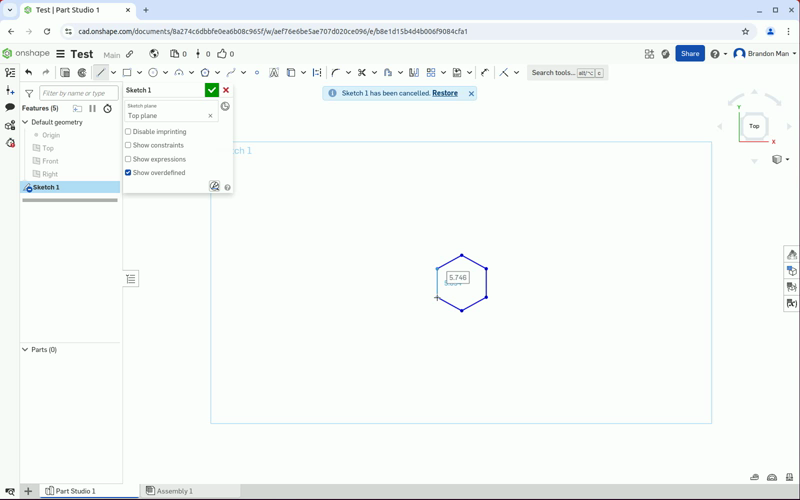
click(437, 297)
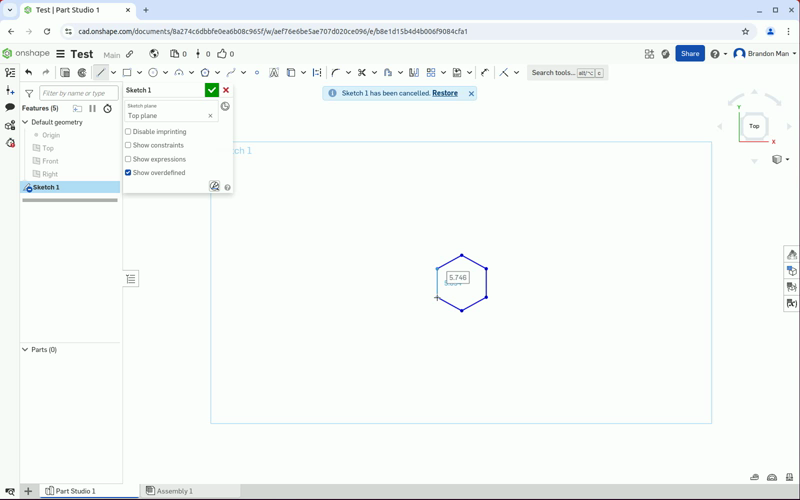
key(esc)
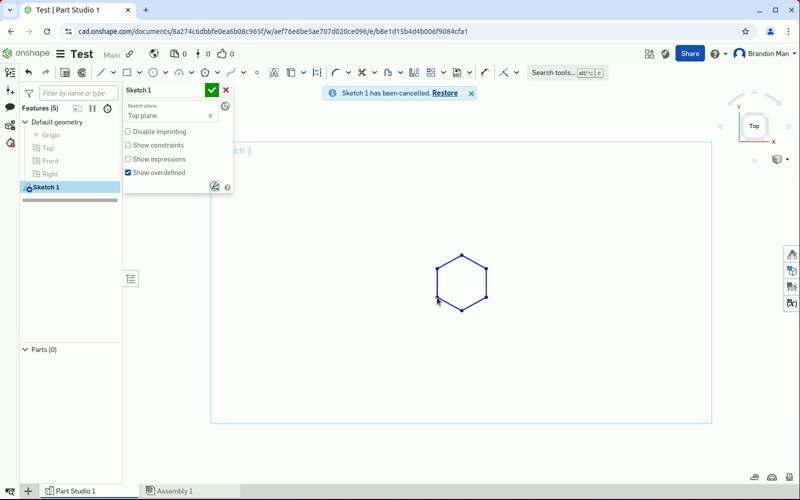
key(c)
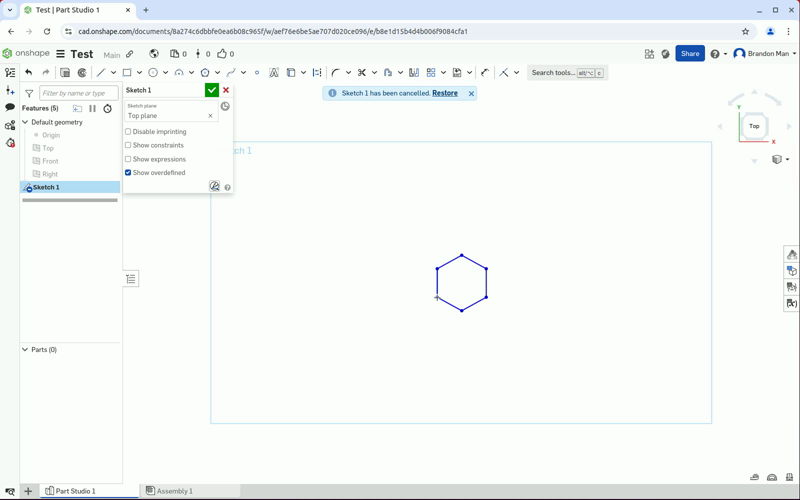
key_down(shift)
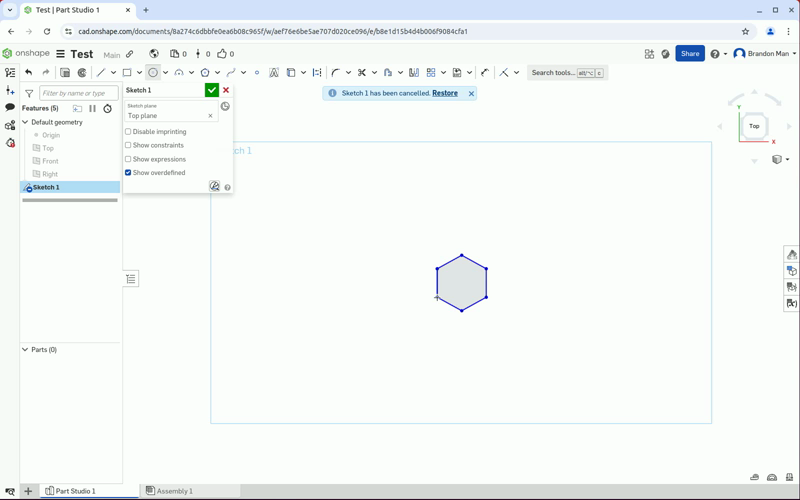
mouse_move(461, 283)
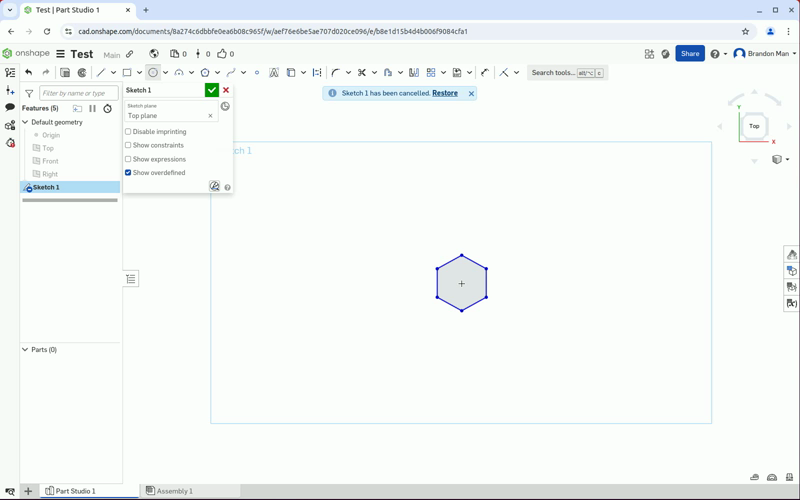
click(461, 283)
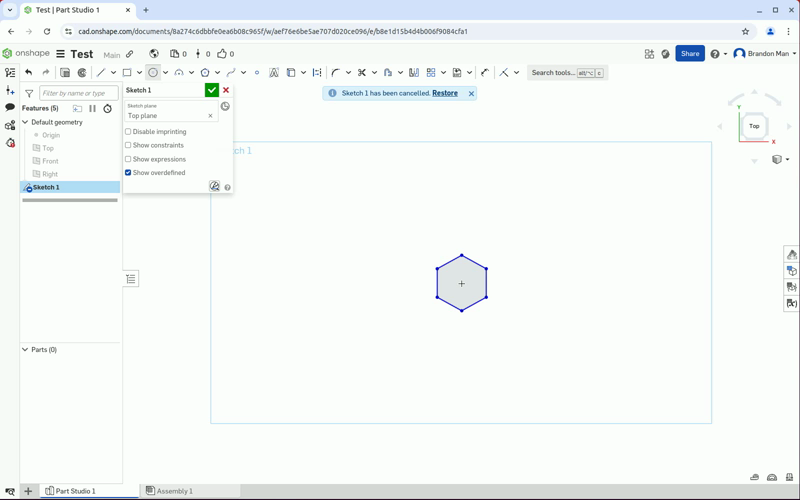
key_up(shift)
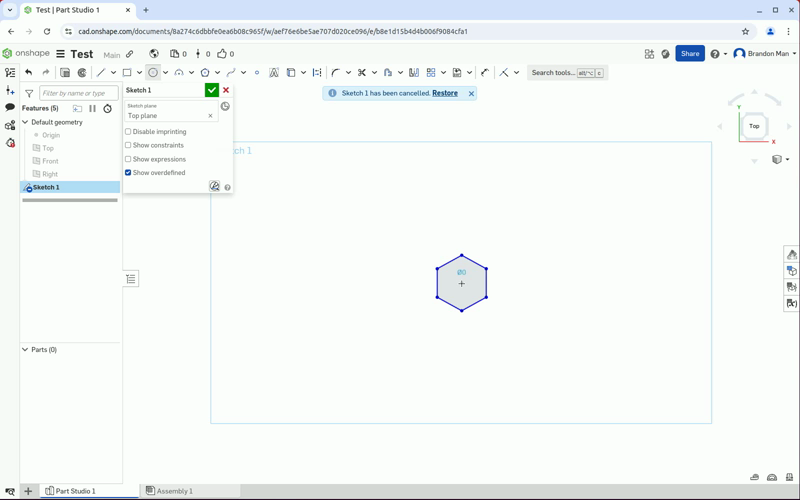
mouse_move(475, 283)
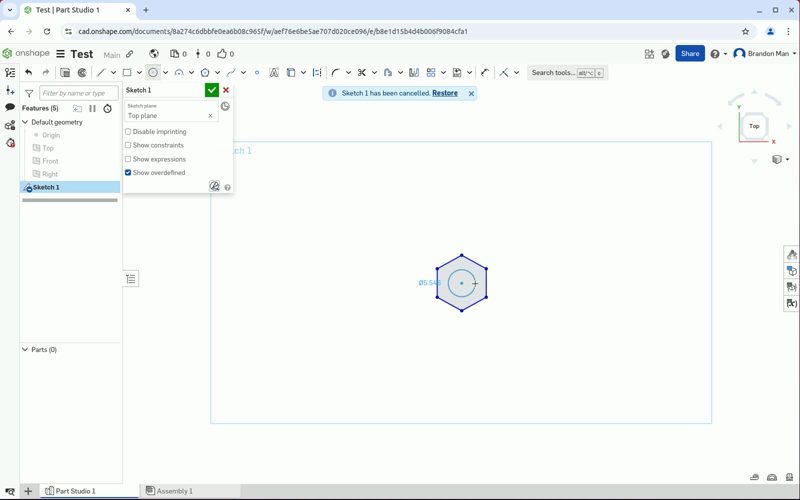
click(475, 283)
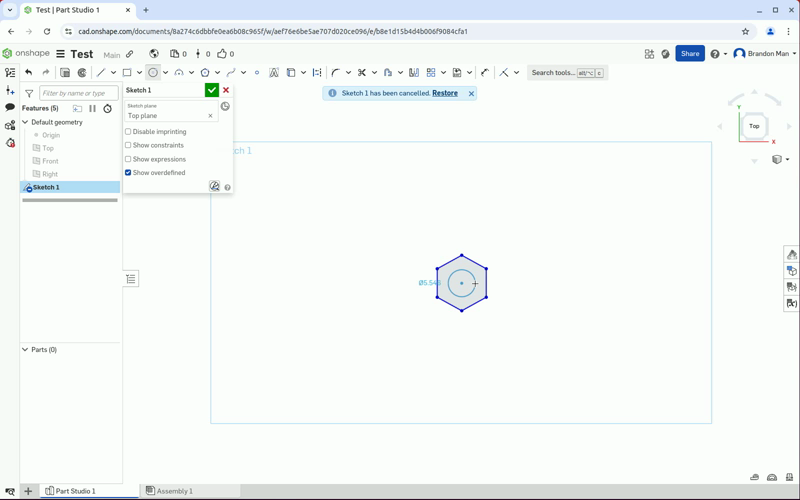
key(esc)
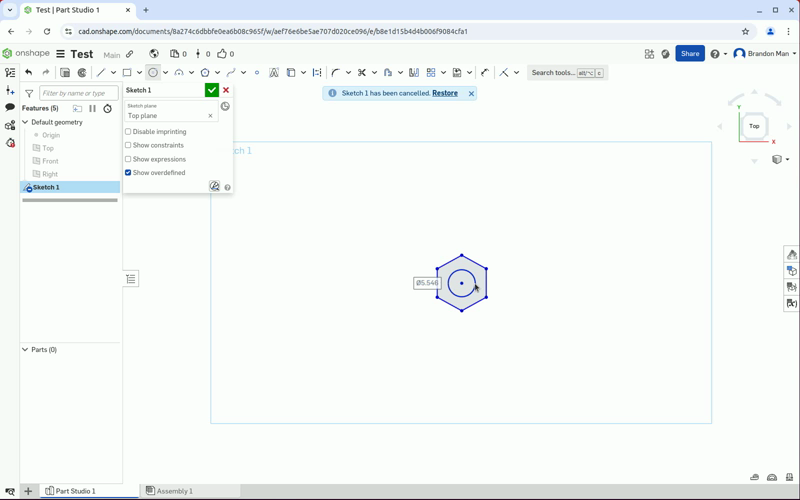
mouse_move(446, 296)
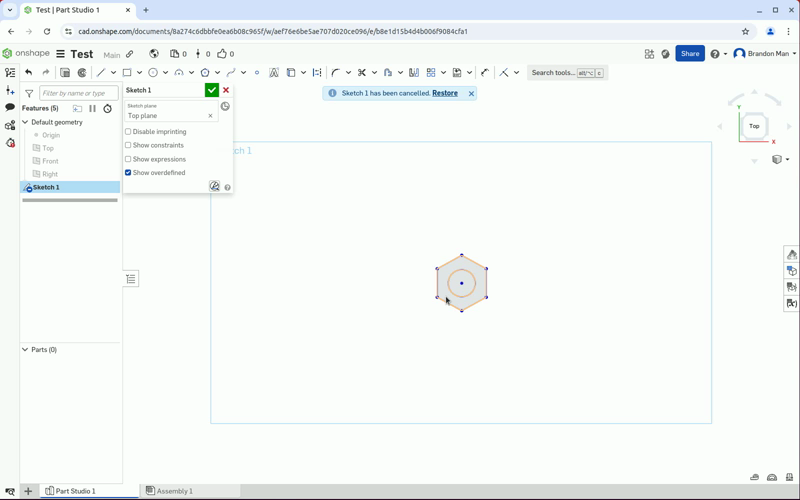
scroll(6)
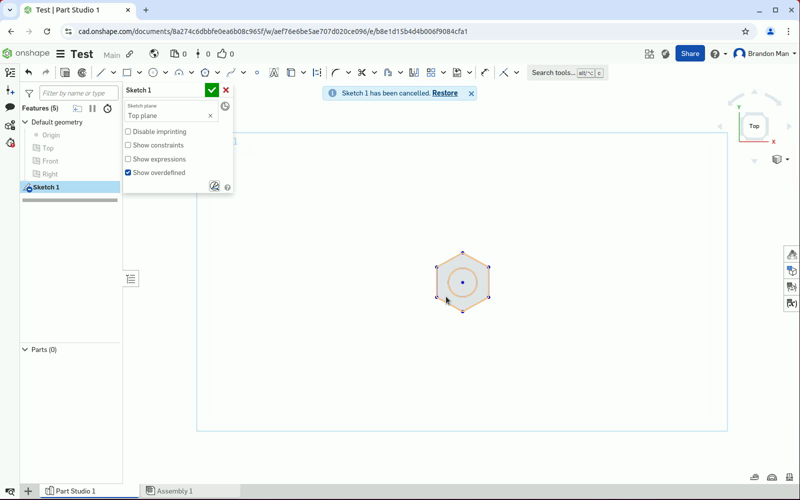
scroll(6)
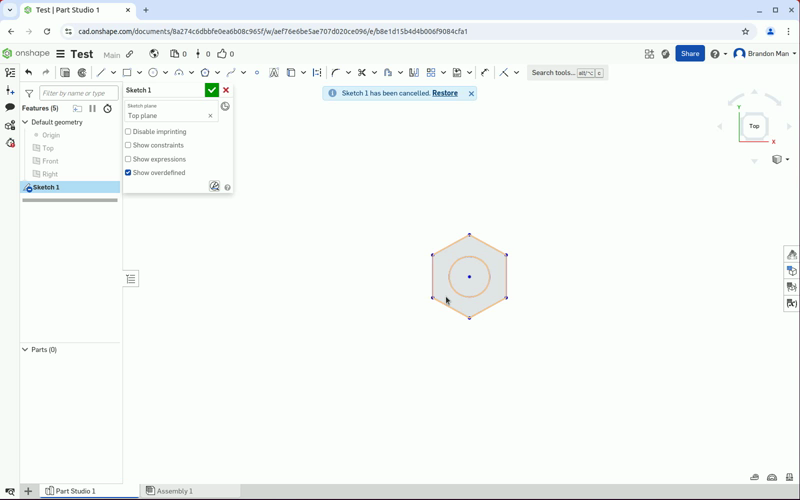
scroll(6)
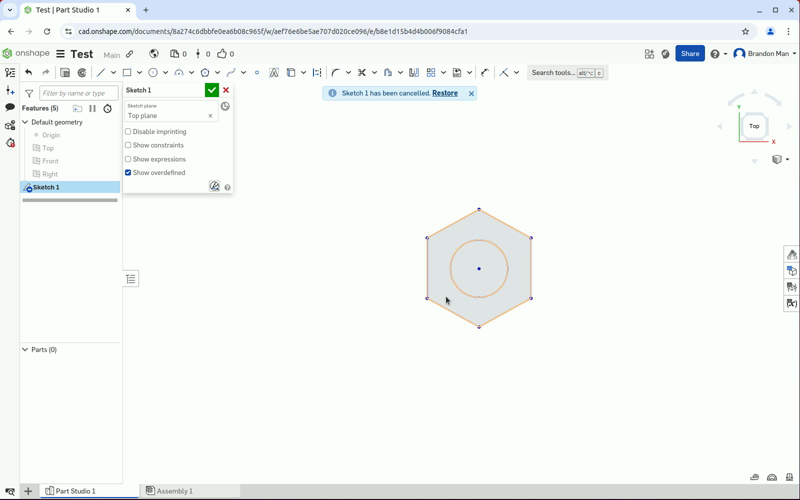
scroll(6)
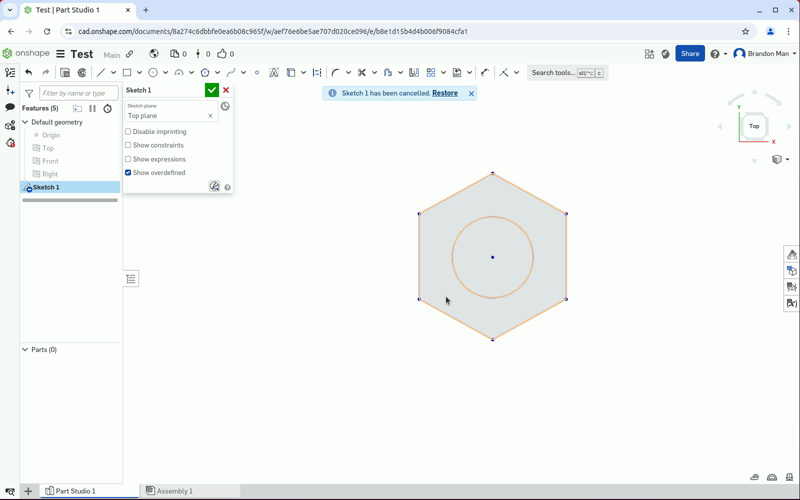
scroll(6)
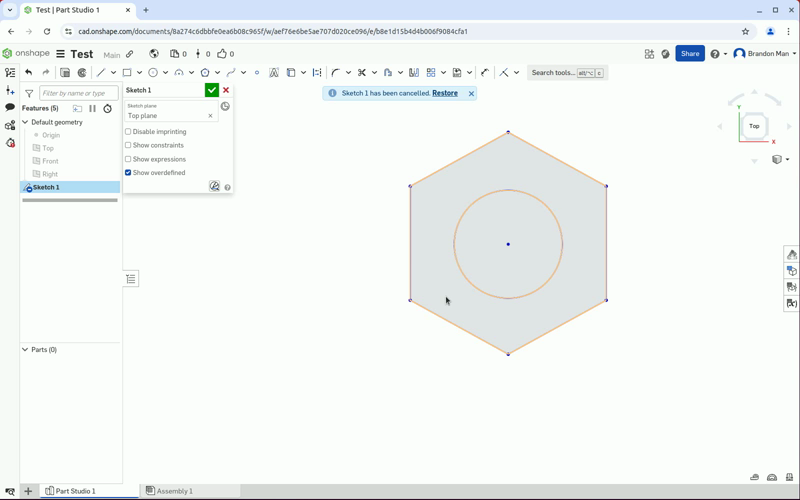
scroll(6)
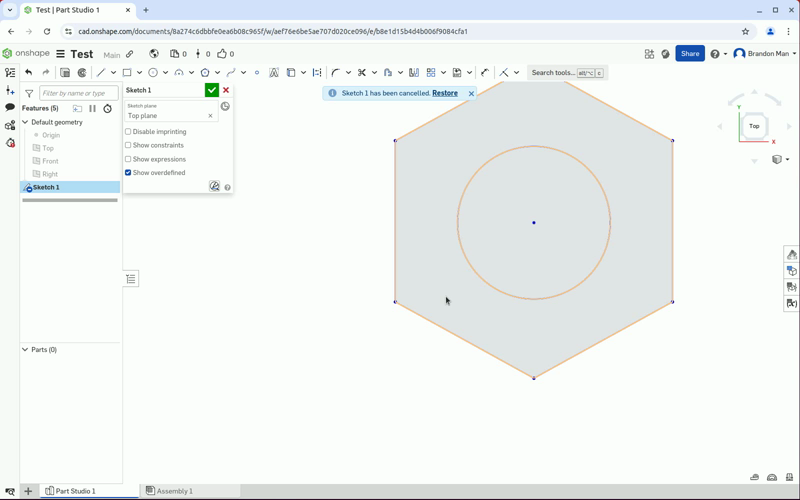
scroll(6)
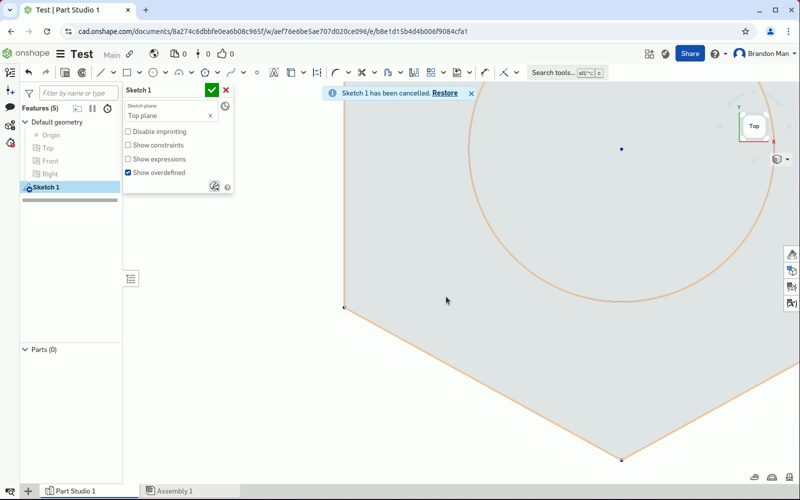
click(446, 296)
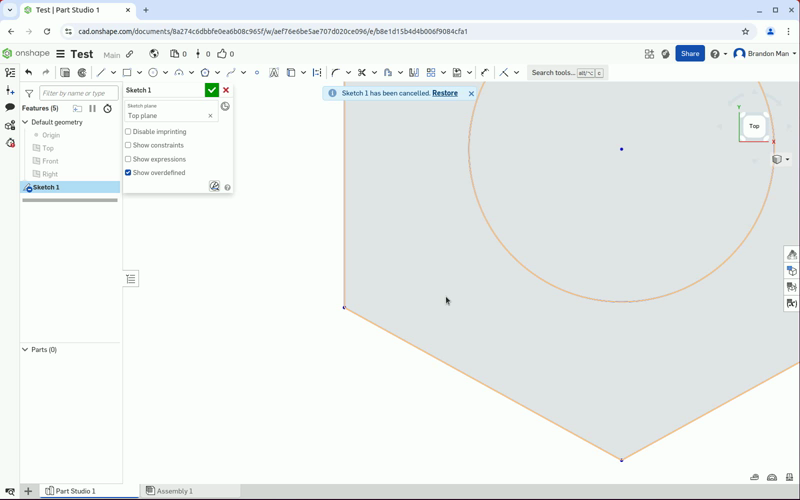
scroll(-6)
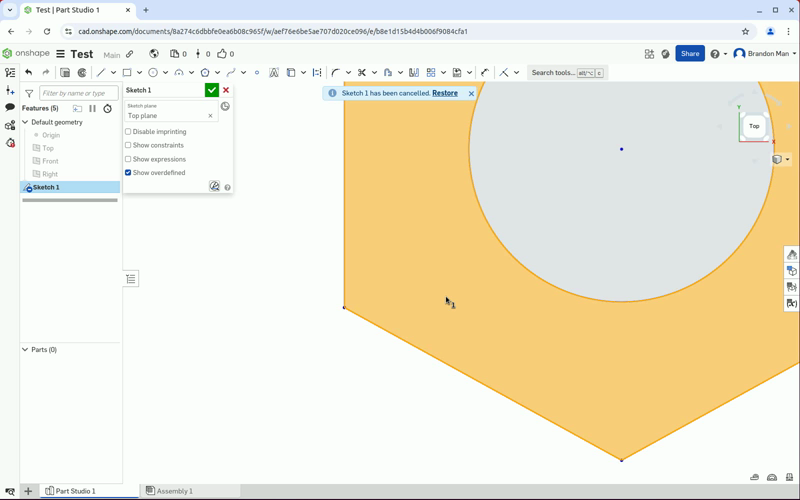
scroll(-6)
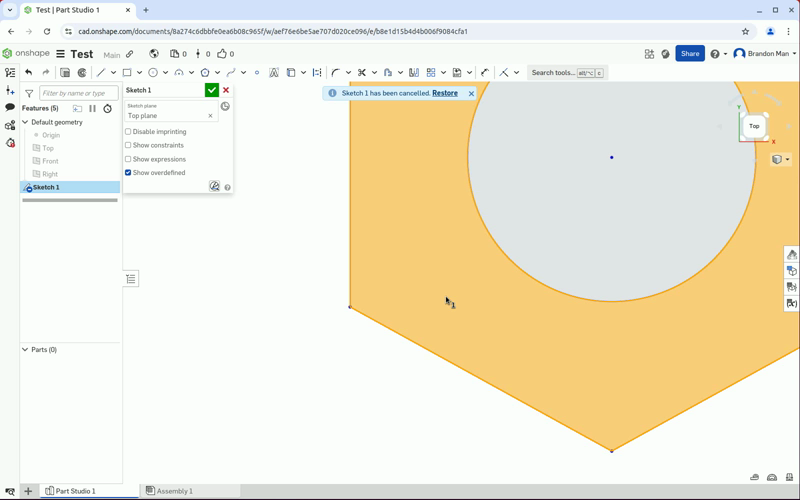
scroll(-6)
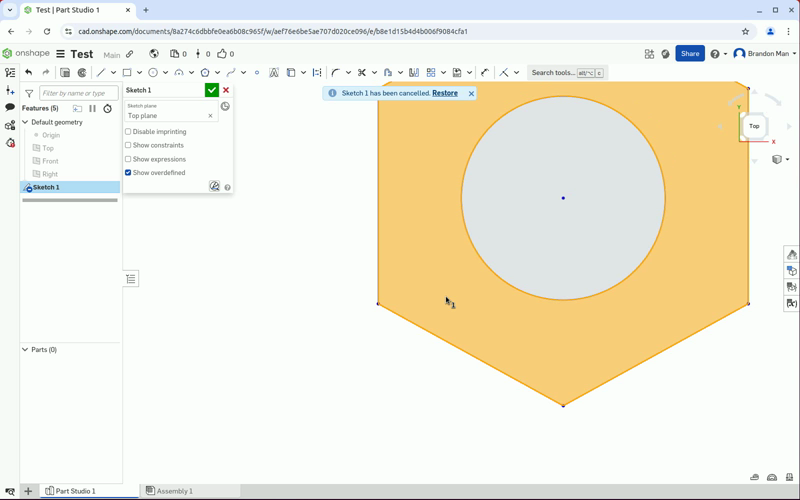
scroll(-6)
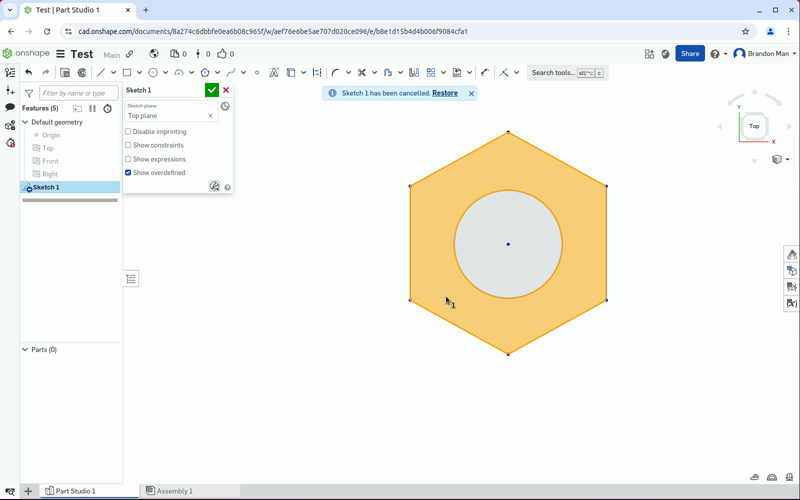
scroll(-6)
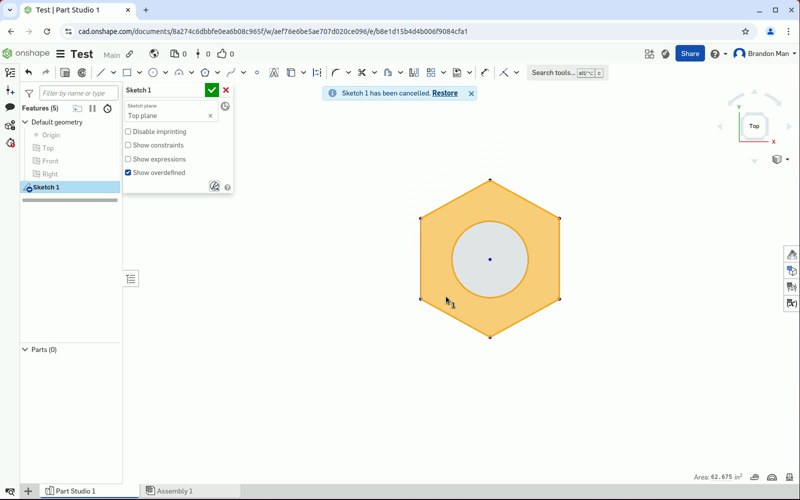
scroll(-6)
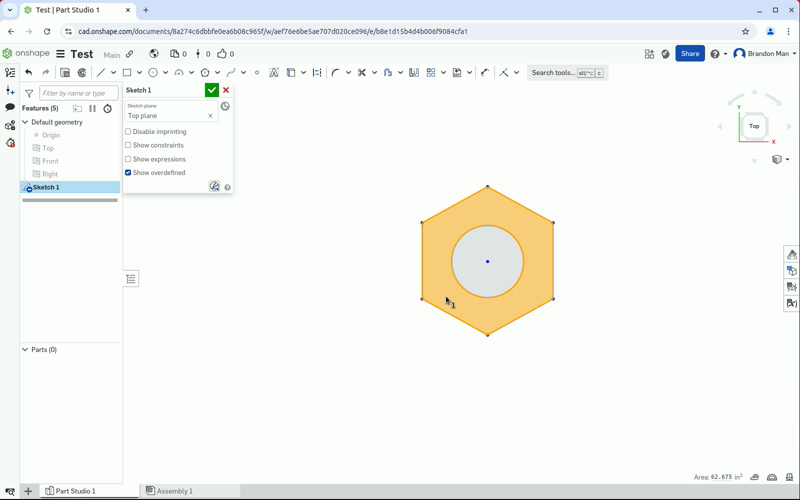
scroll(-6)
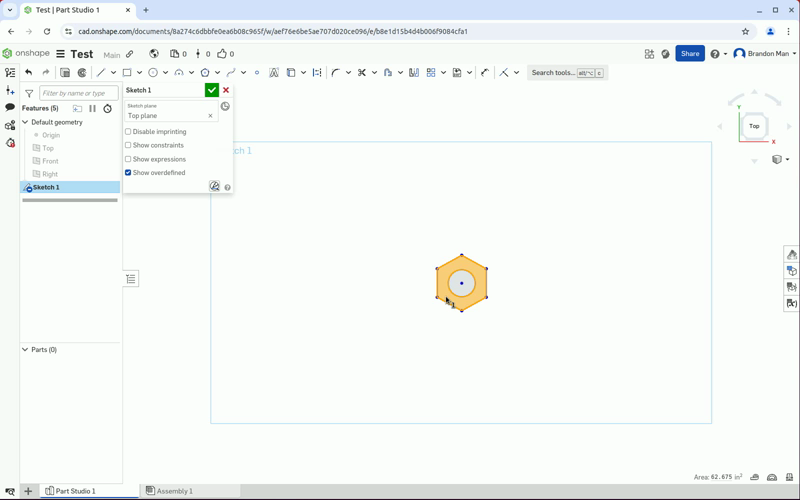
mouse_move(73, 352)
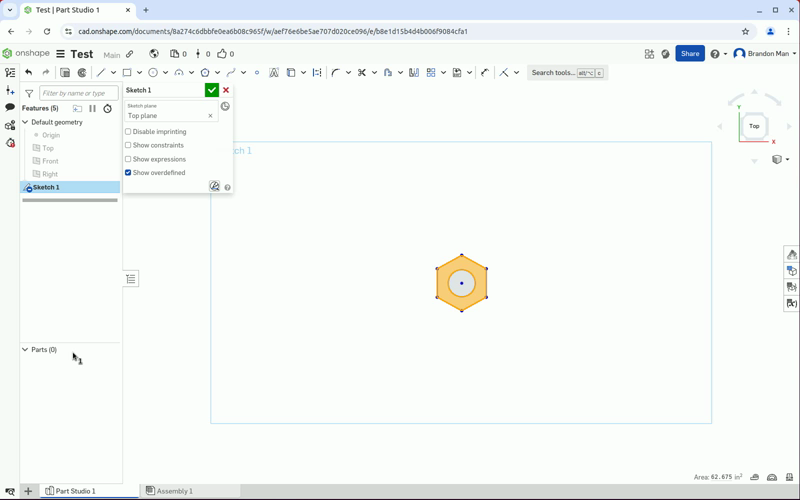
key(shift+y)
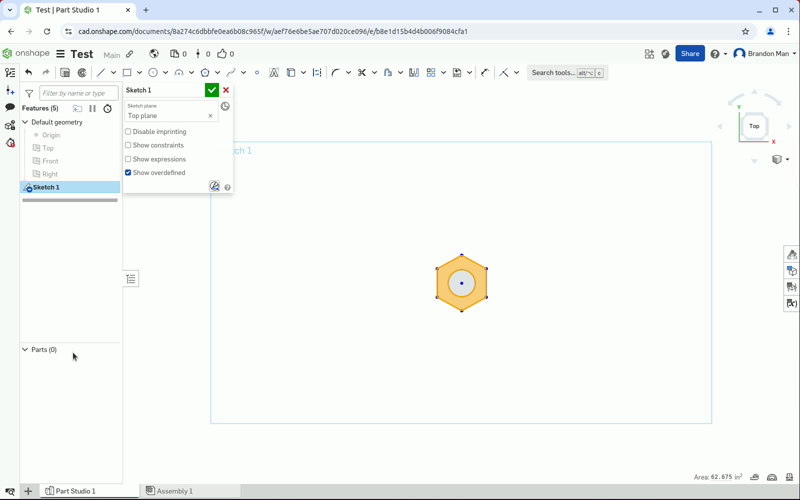
key(shift+e)
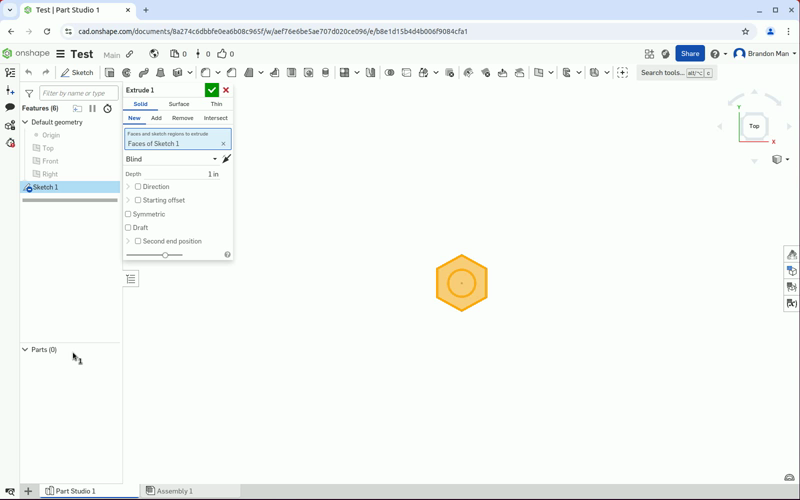
mouse_move(143, 106)
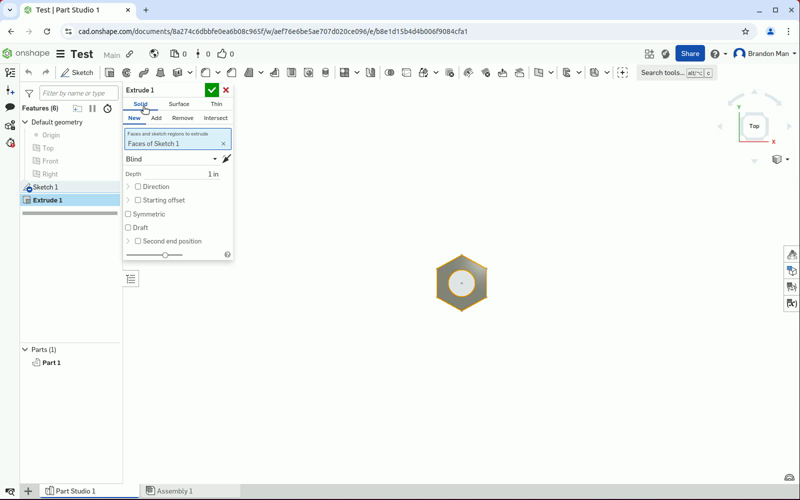
click(143, 106)
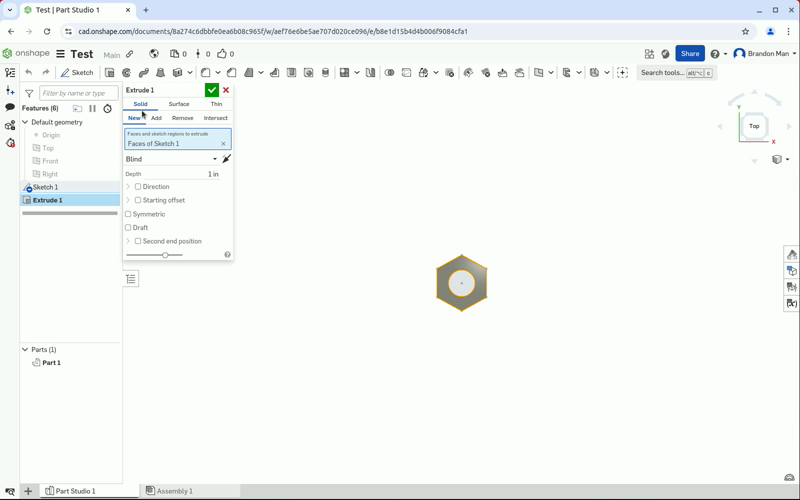
mouse_move(137, 120)
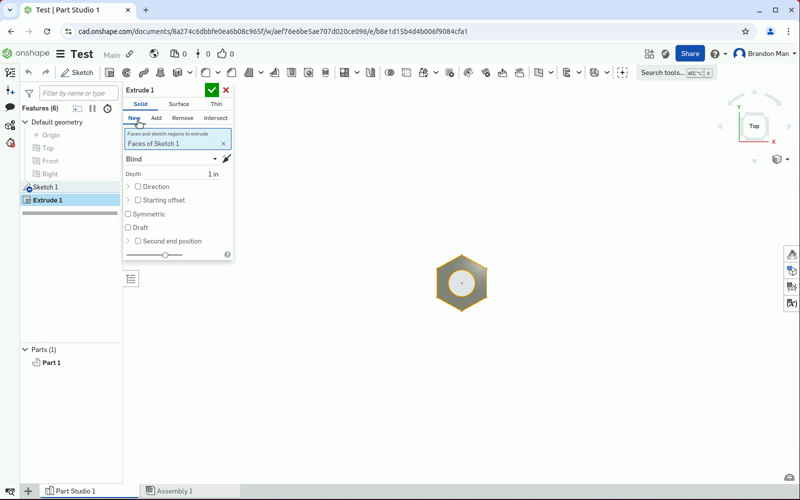
click(137, 120)
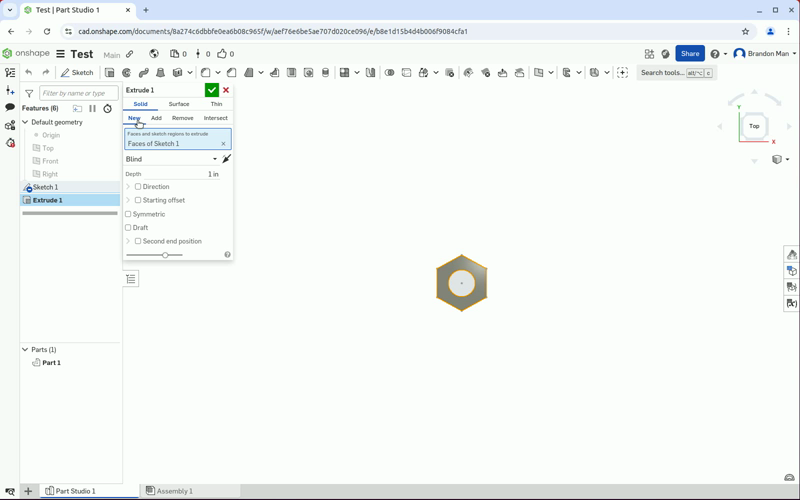
key(tab, 4)
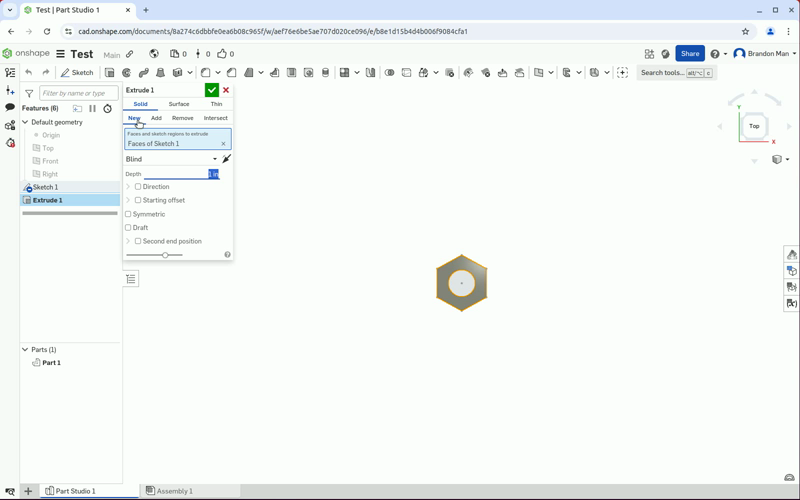
text(12.517)
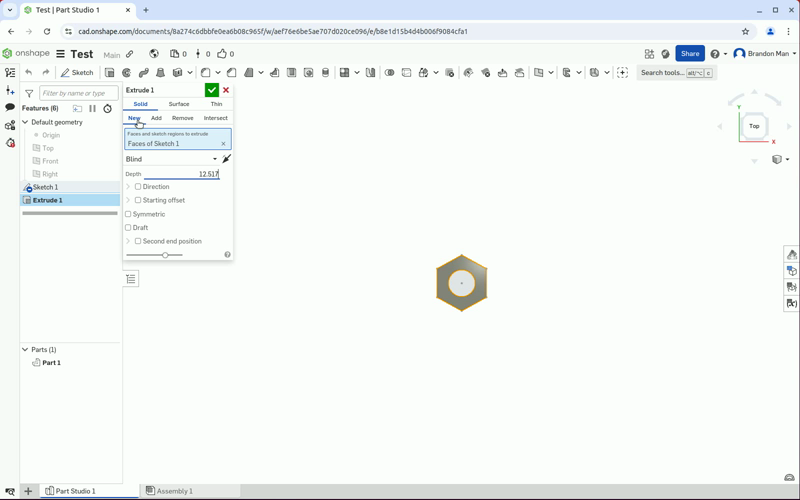
key(enter)
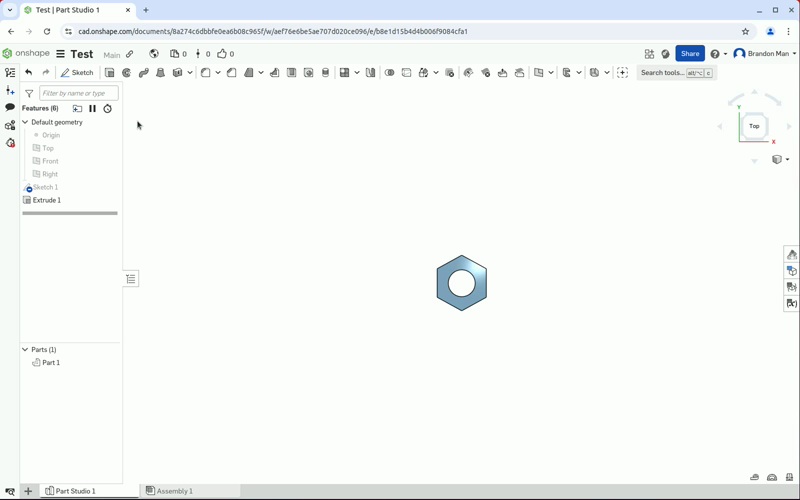
key(shift+h)
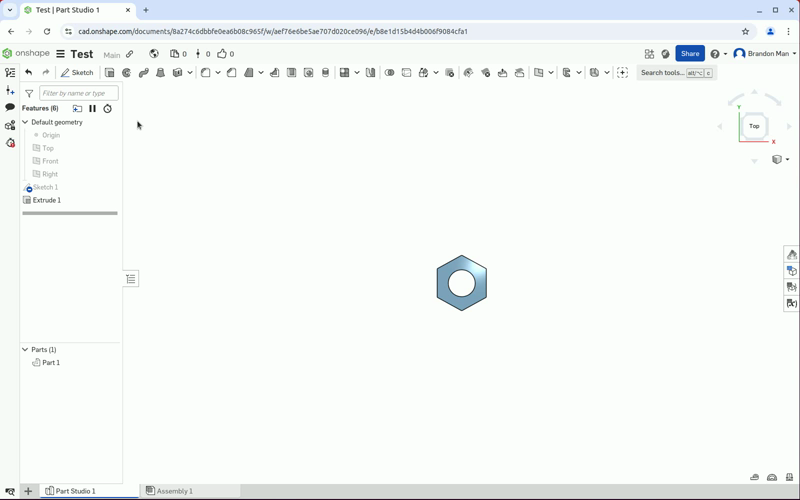
key(shift+h)
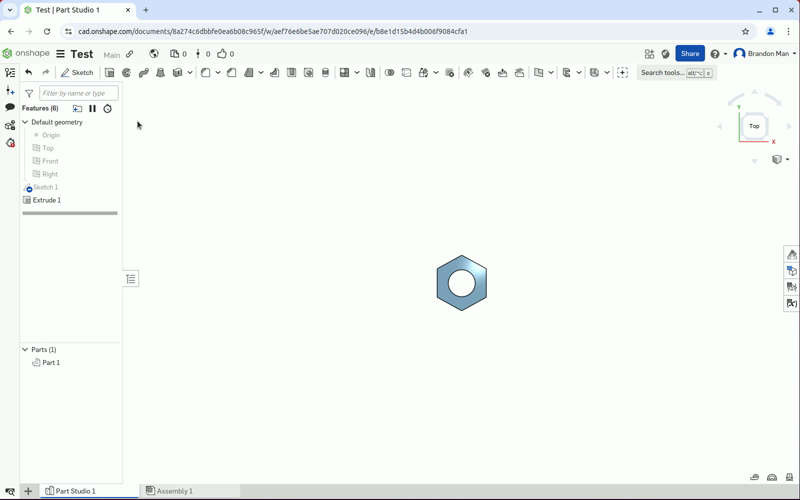
mouse_move(73, 189)
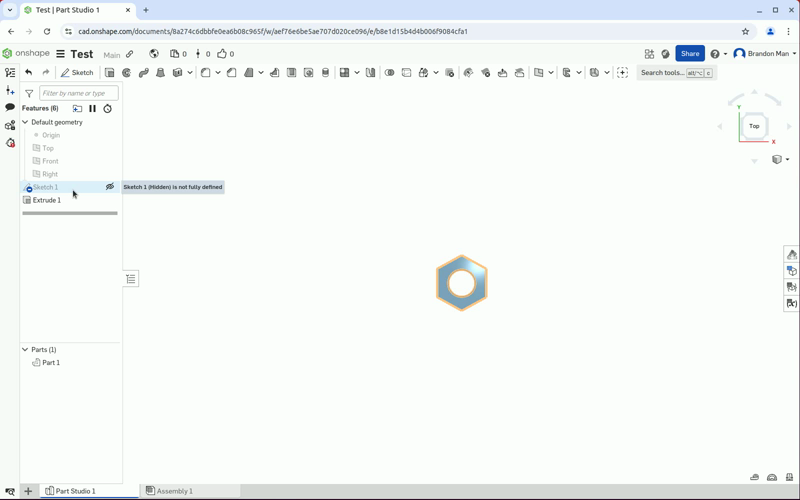
click(73, 189)
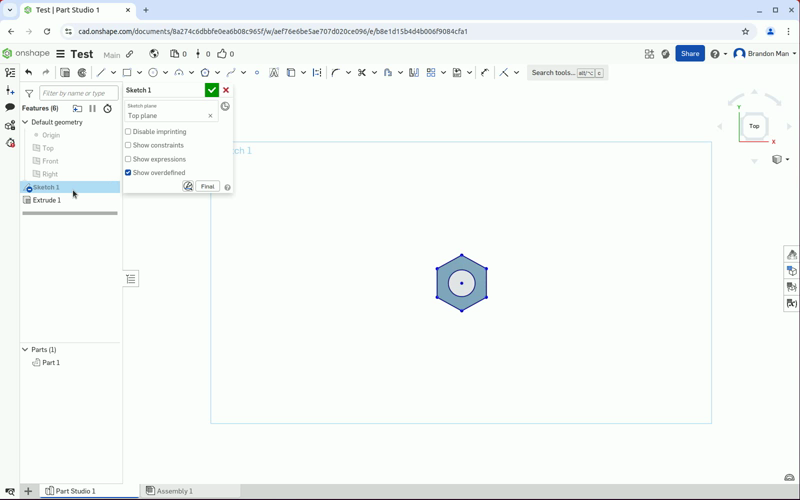
mouse_move(229, 92)
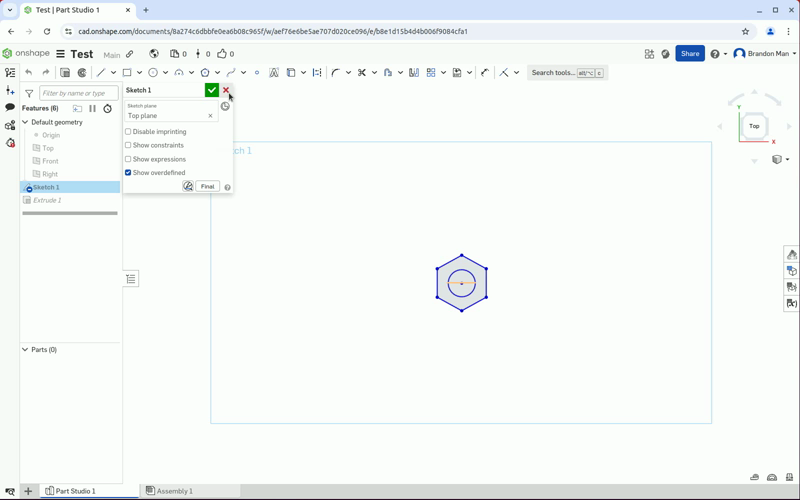
click(229, 92)
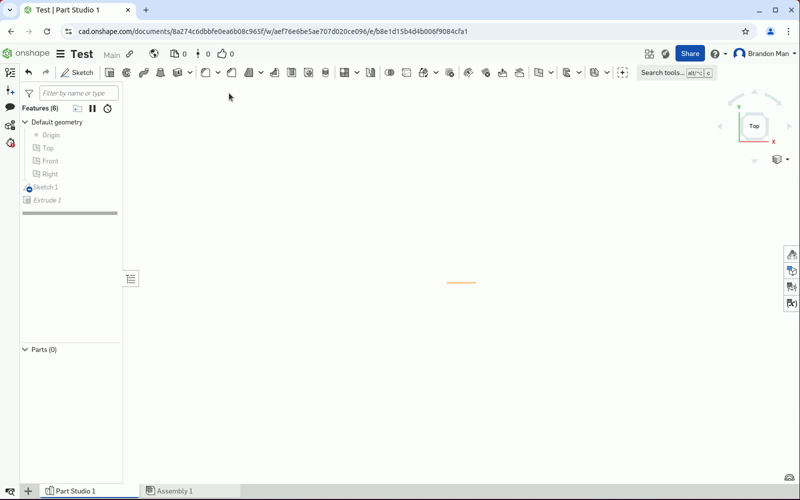
mouse_move(541, 75)
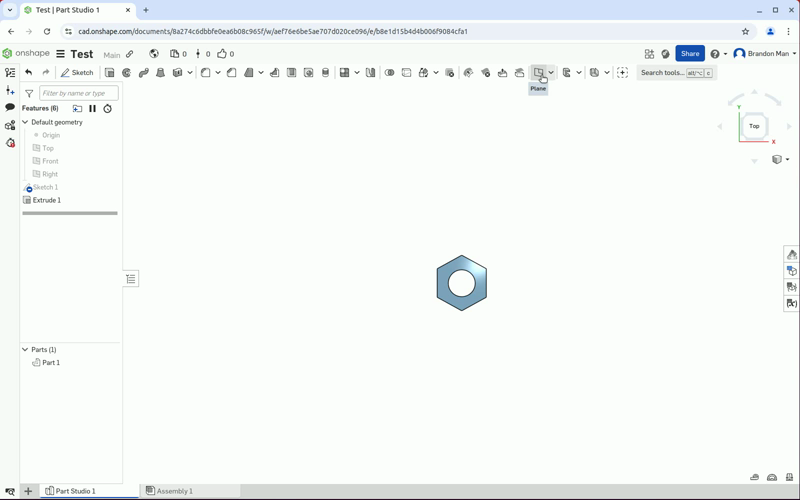
click(541, 75)
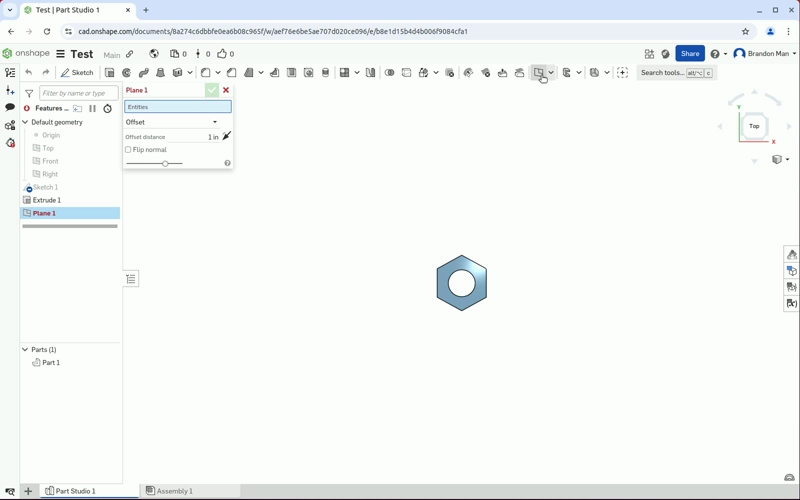
mouse_move(73, 150)
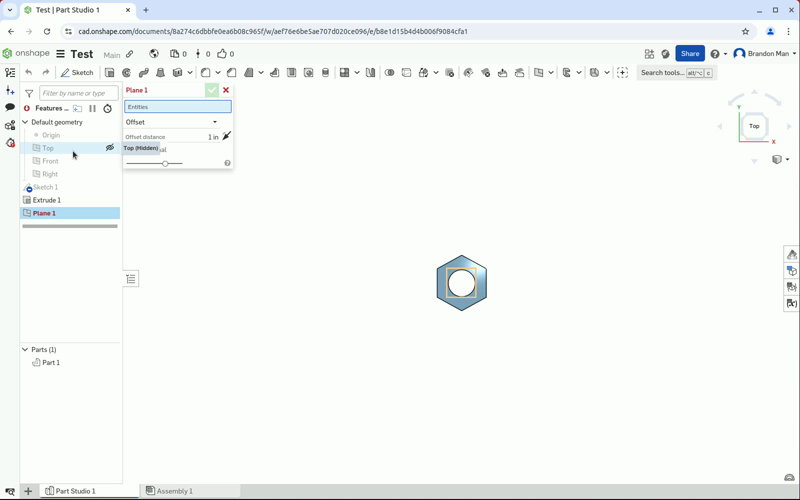
click(73, 150)
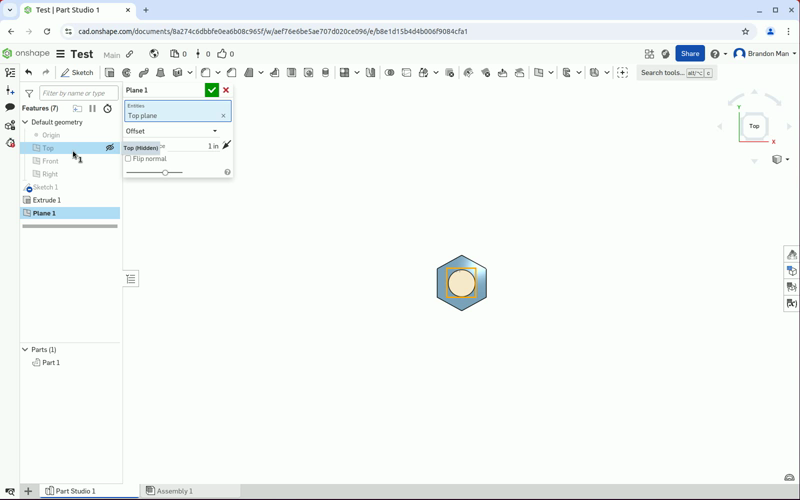
key(tab, 2)
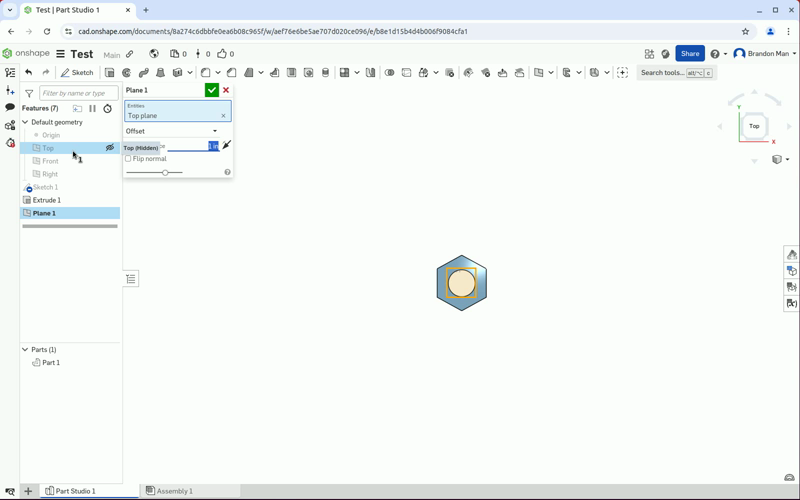
text(12.509)
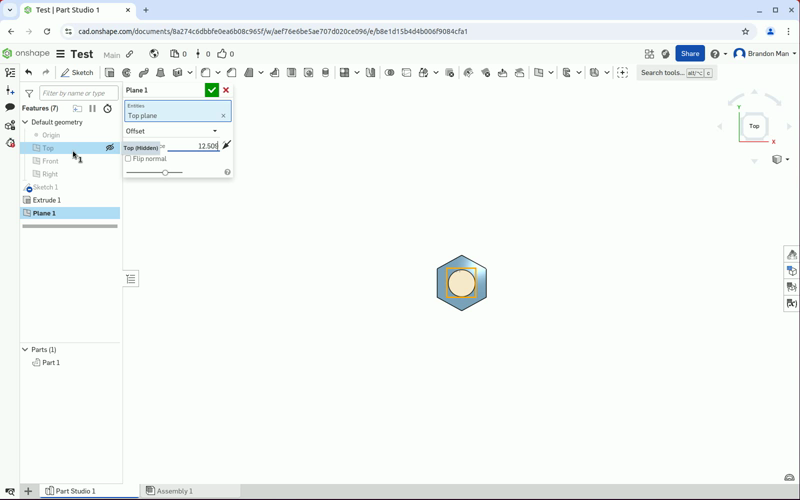
key(enter, 2)
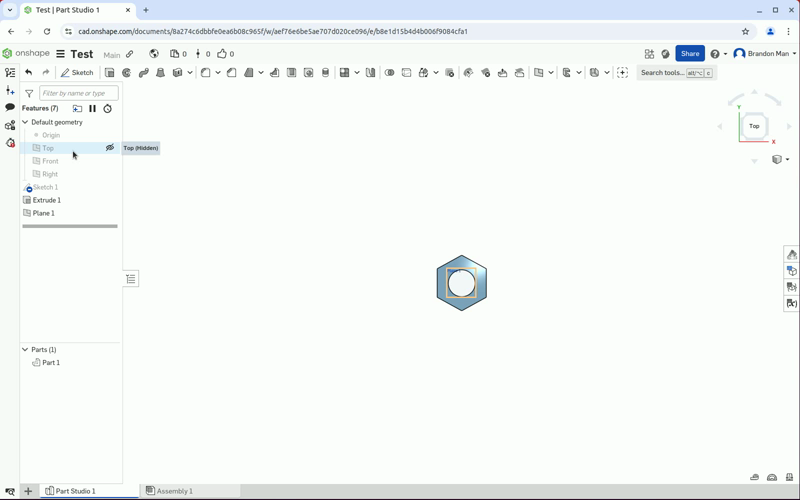
key(shift+s)
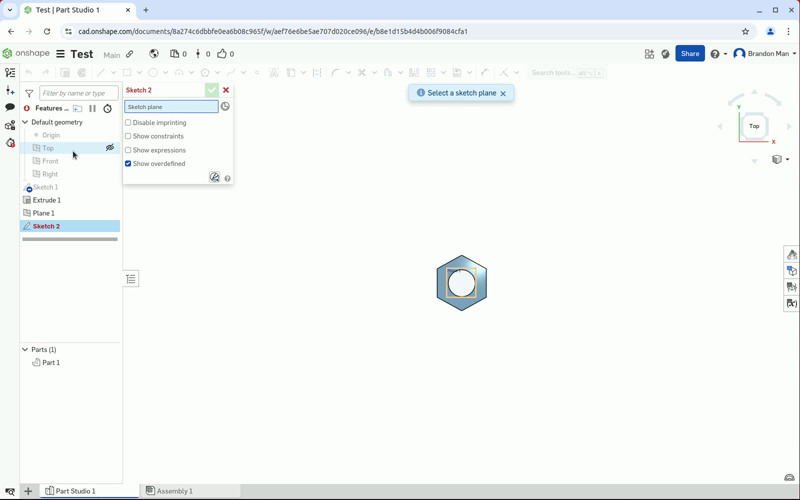
mouse_move(73, 215)
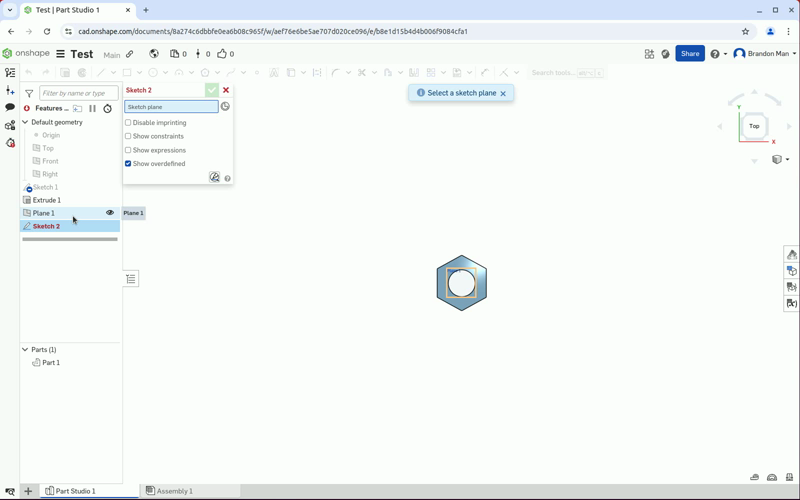
click(73, 215)
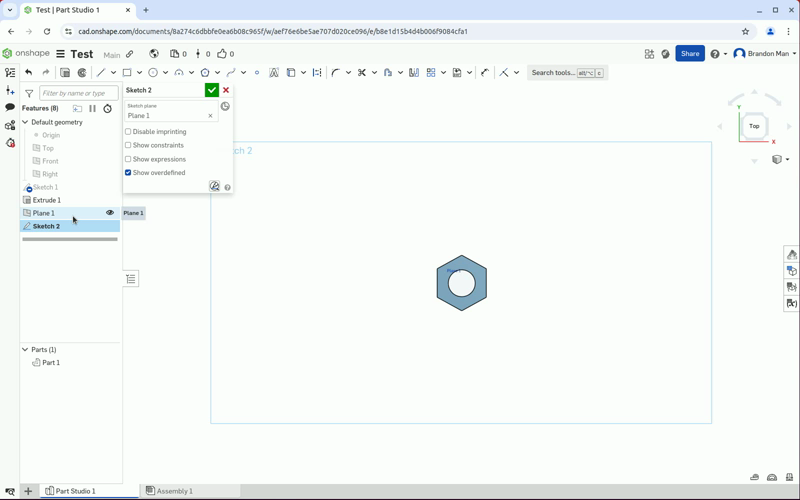
mouse_move(73, 352)
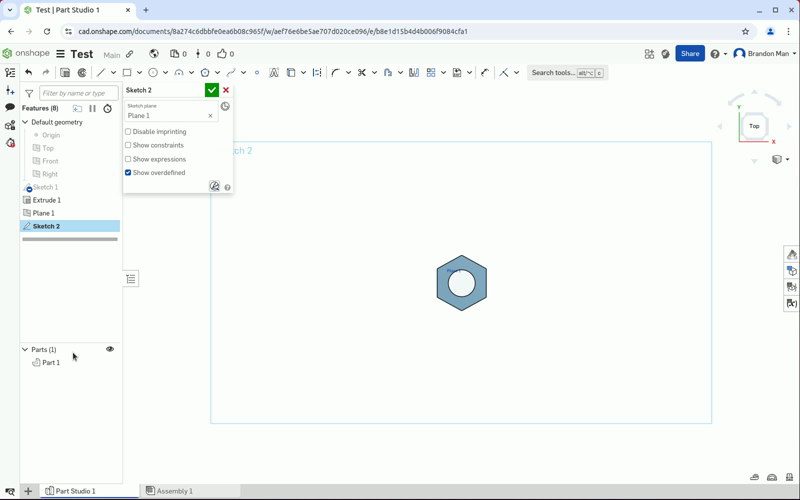
key(y)
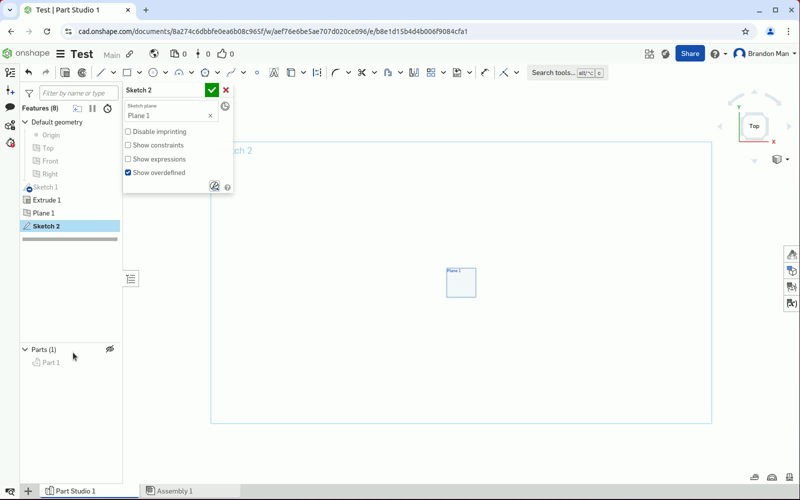
key(c)
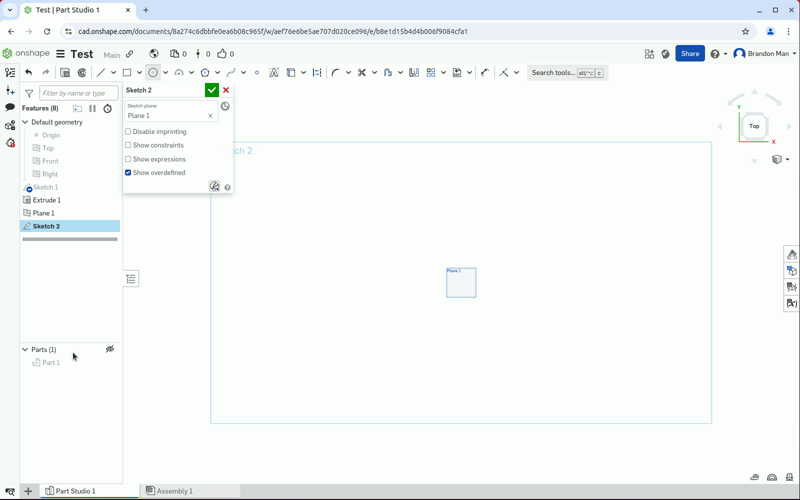
key_down(shift)
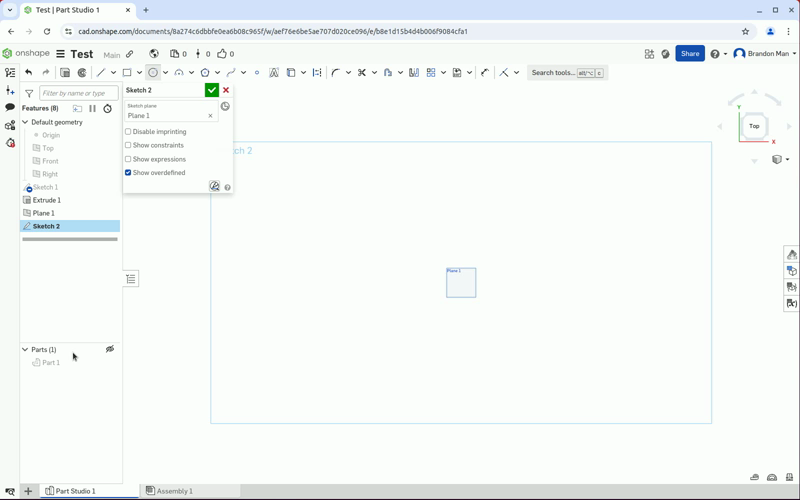
mouse_move(461, 282)
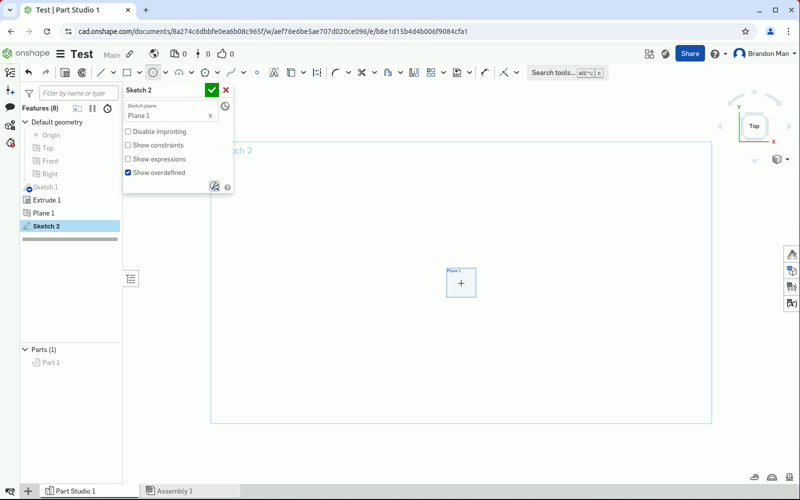
click(461, 282)
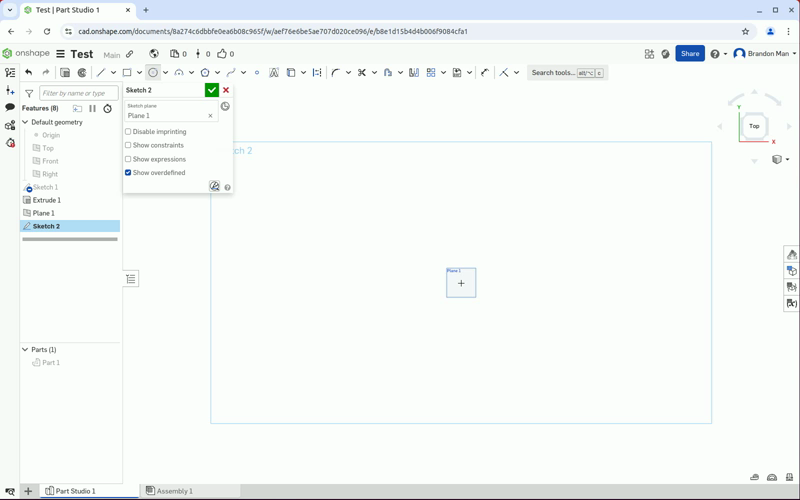
key_up(shift)
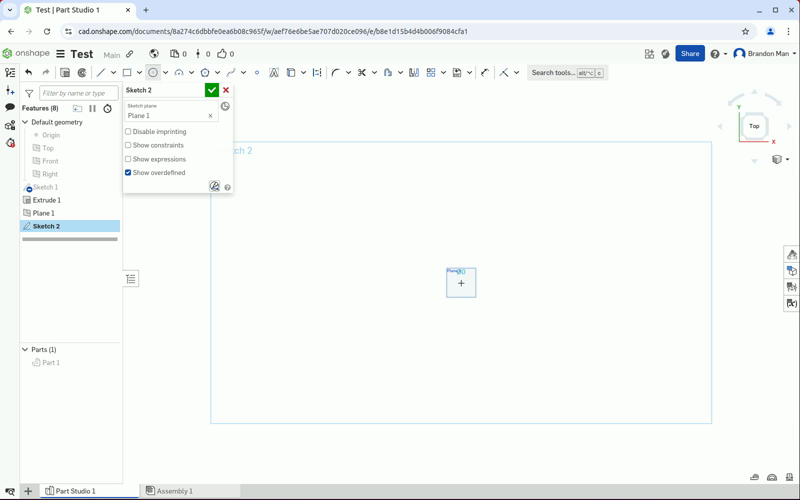
mouse_move(474, 282)
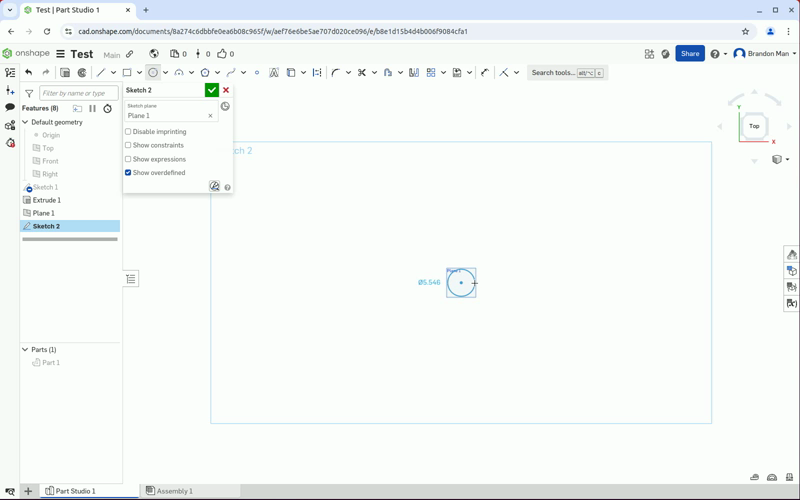
click(474, 282)
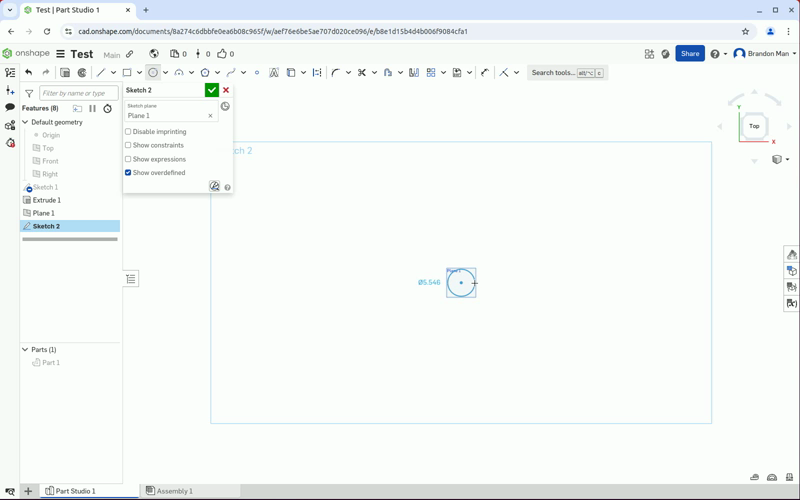
key(esc)
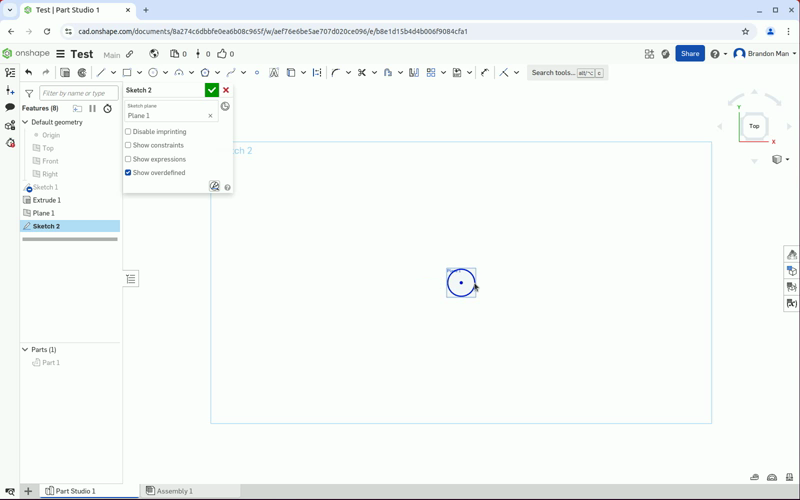
mouse_move(471, 288)
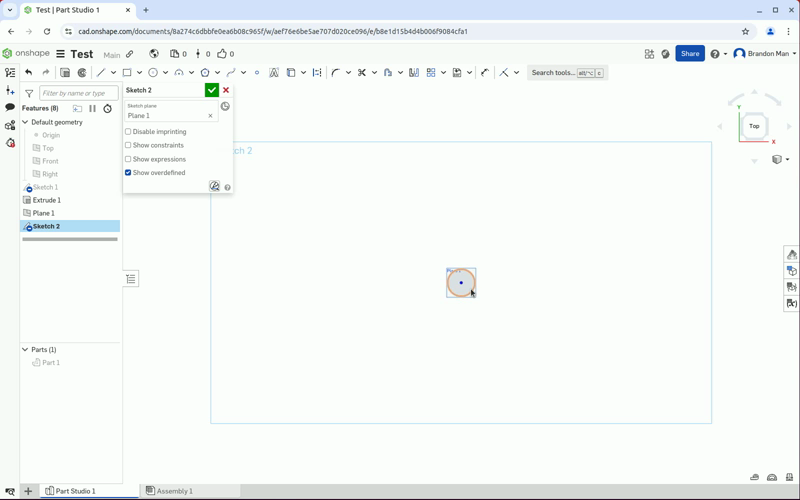
scroll(6)
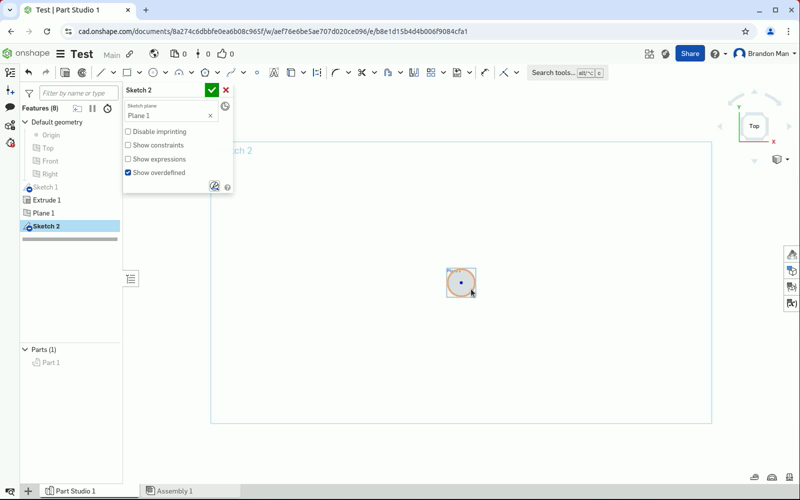
scroll(6)
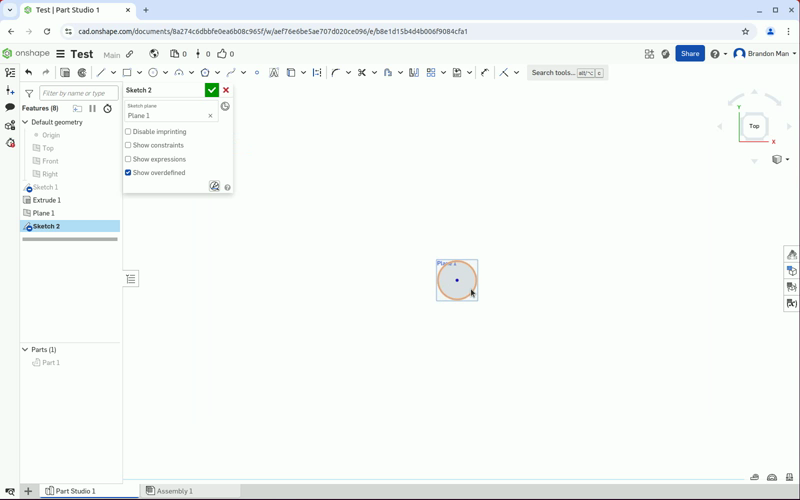
scroll(6)
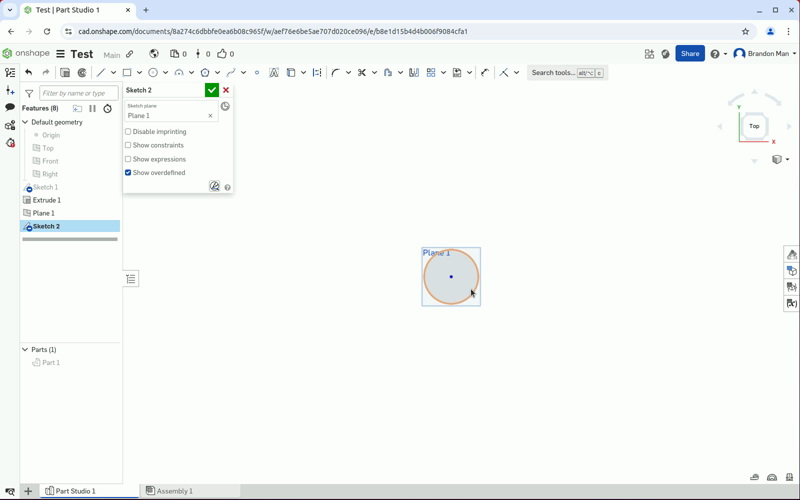
scroll(6)
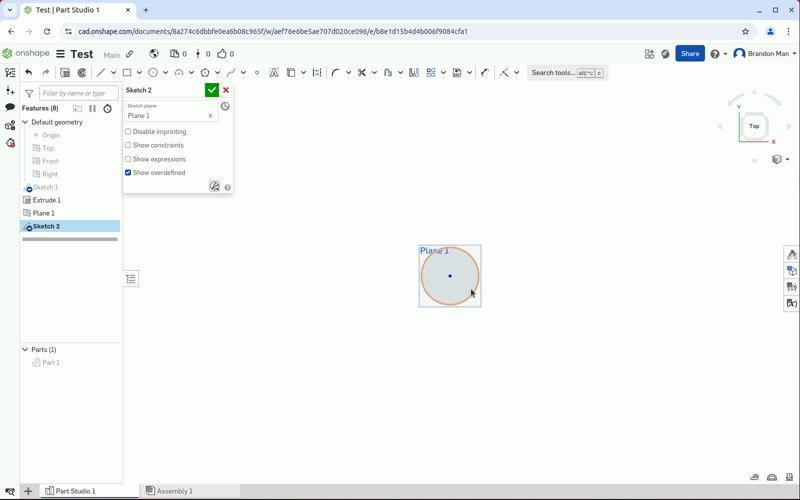
scroll(6)
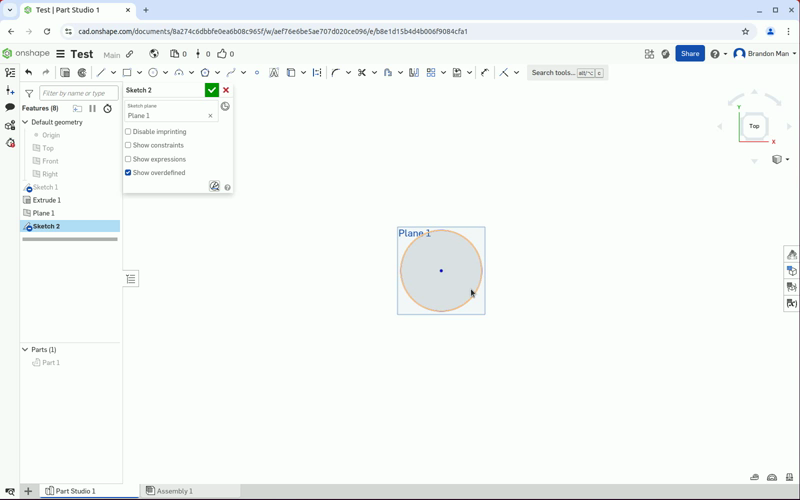
scroll(6)
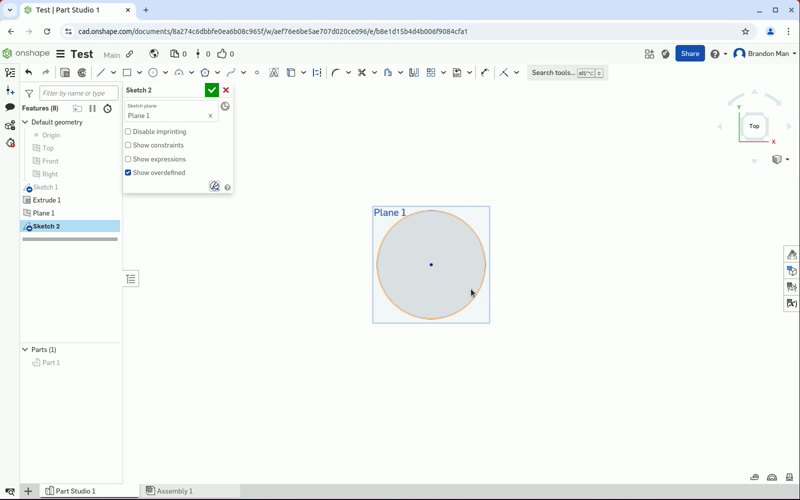
scroll(6)
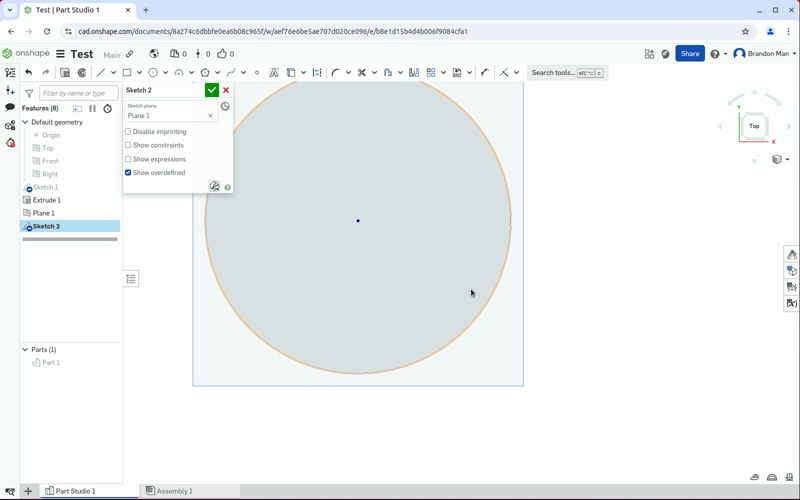
click(471, 288)
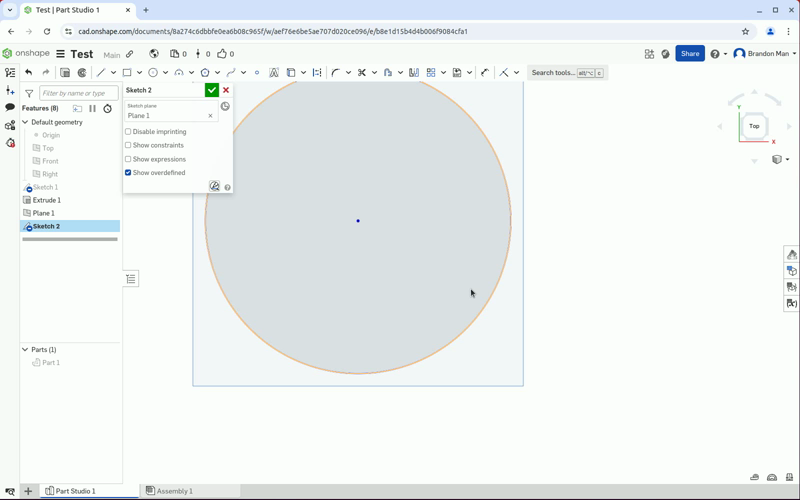
scroll(-6)
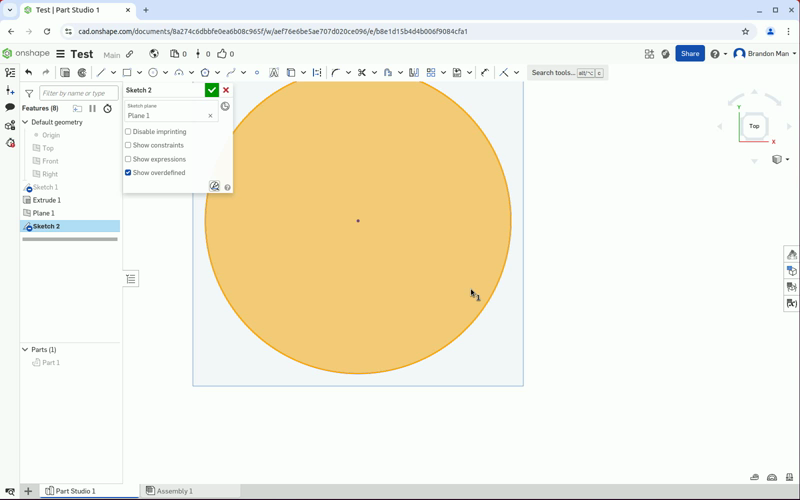
scroll(-6)
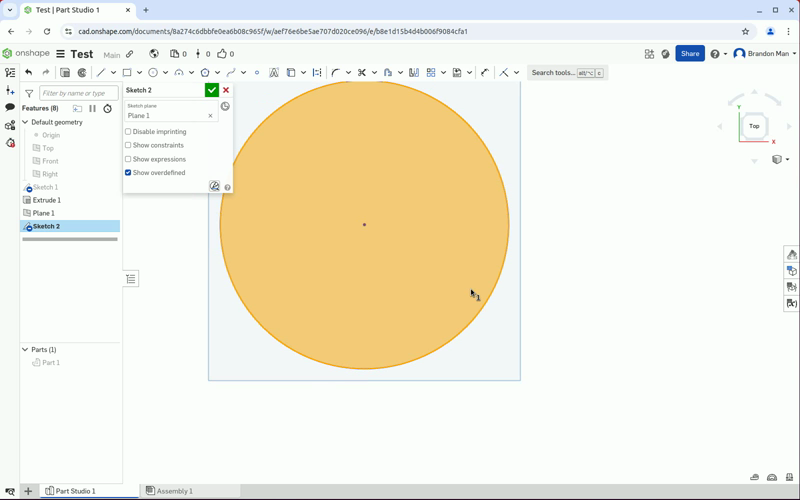
scroll(-6)
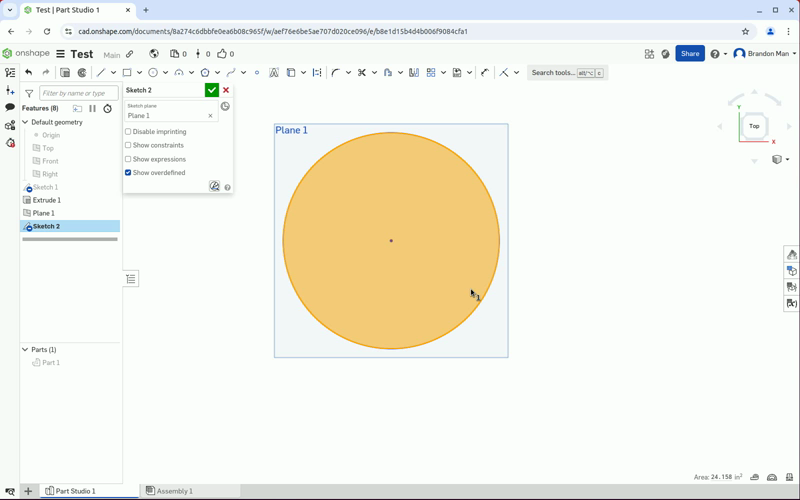
scroll(-6)
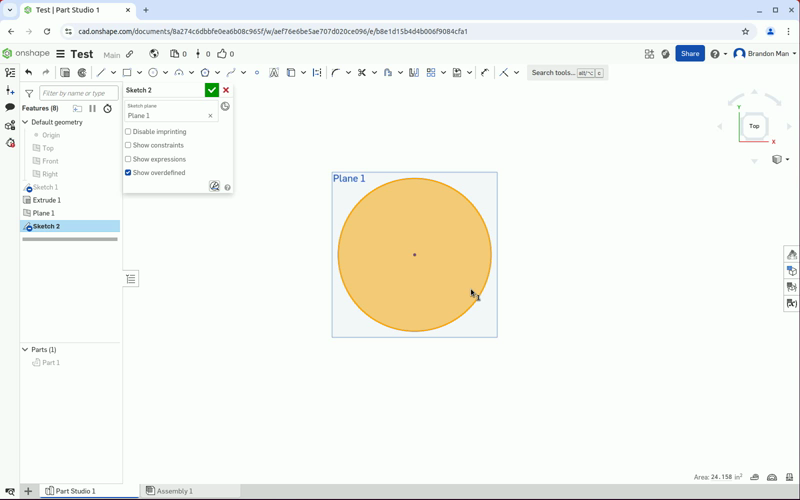
scroll(-6)
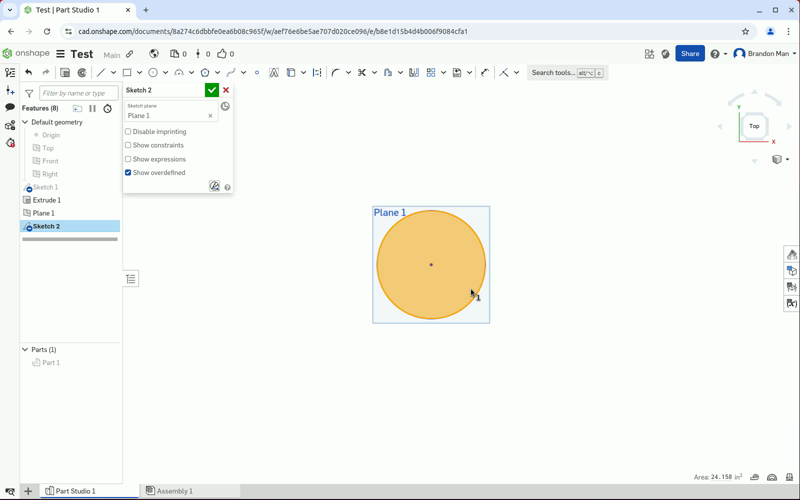
scroll(-6)
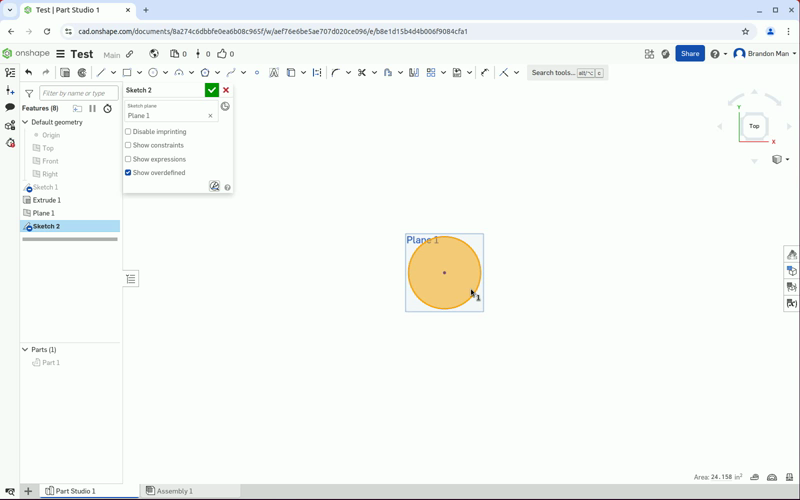
scroll(-6)
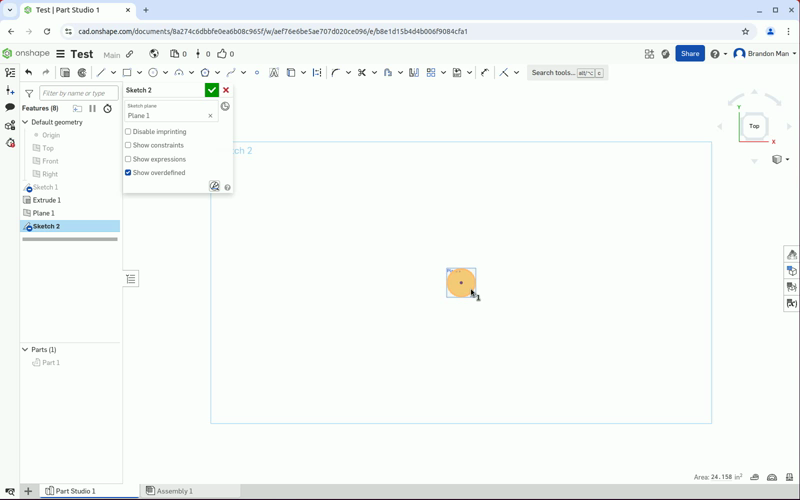
mouse_move(73, 352)
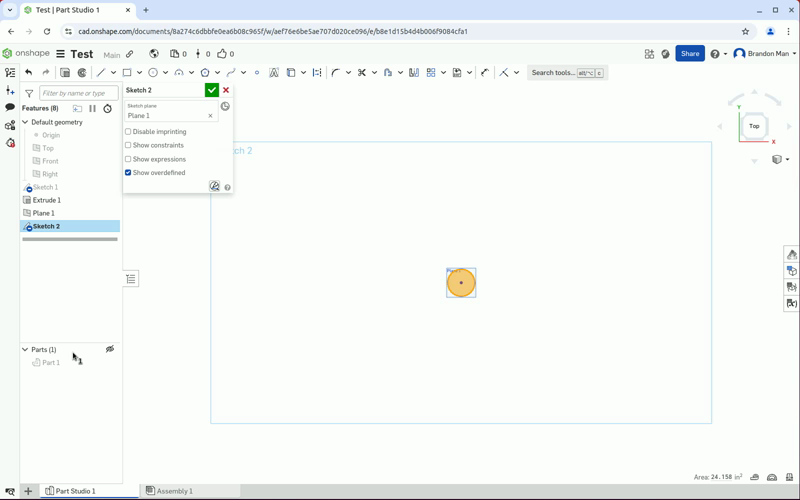
key(shift+y)
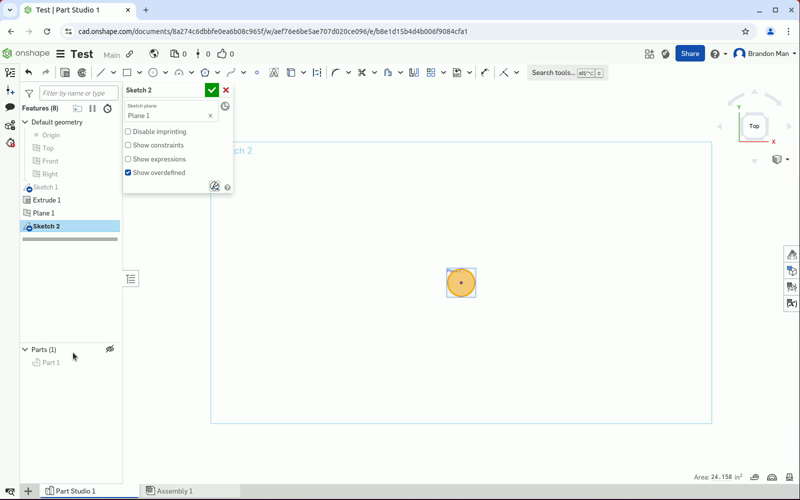
key(shift+e)
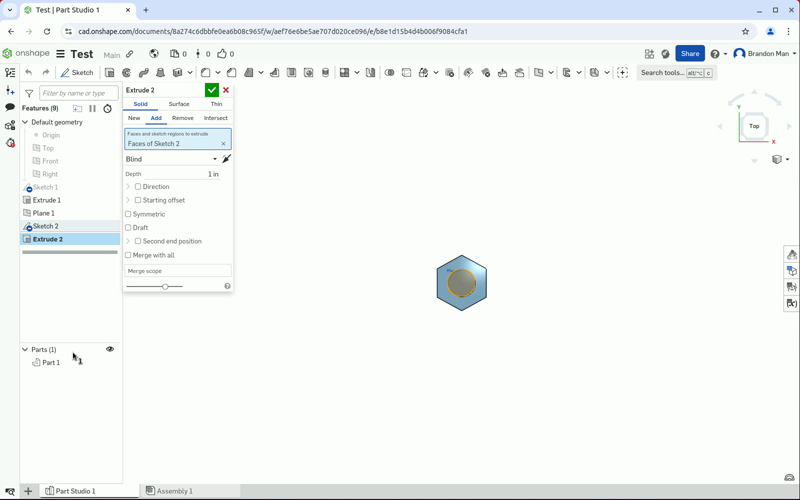
mouse_move(143, 106)
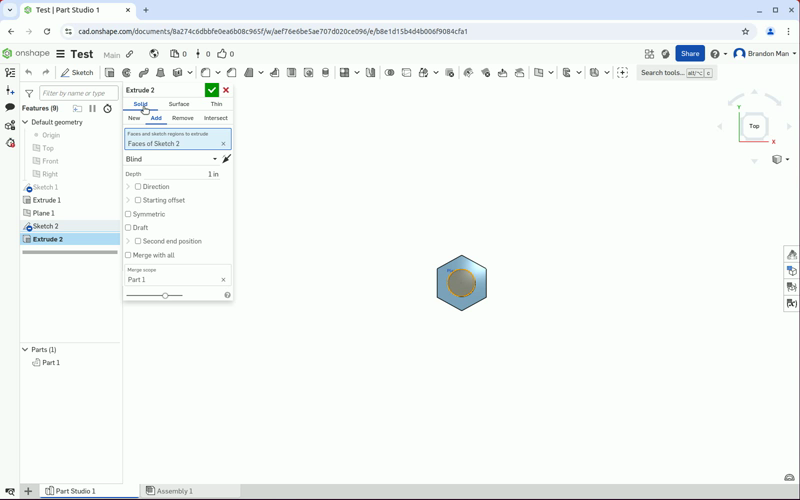
click(143, 106)
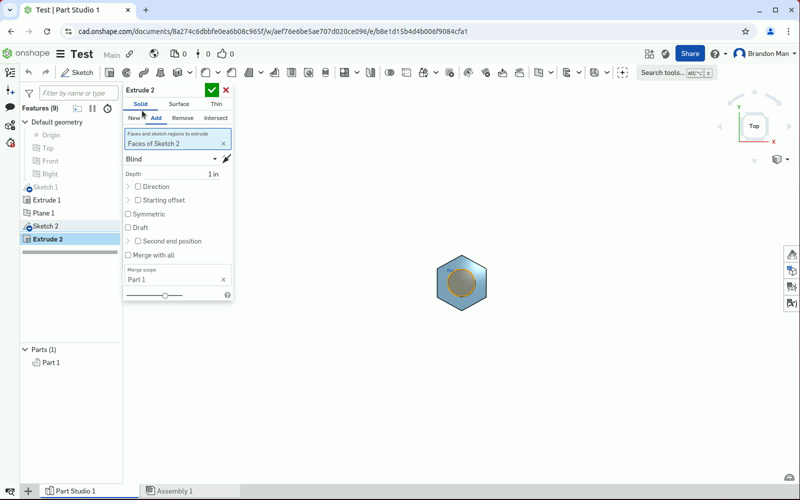
mouse_move(137, 120)
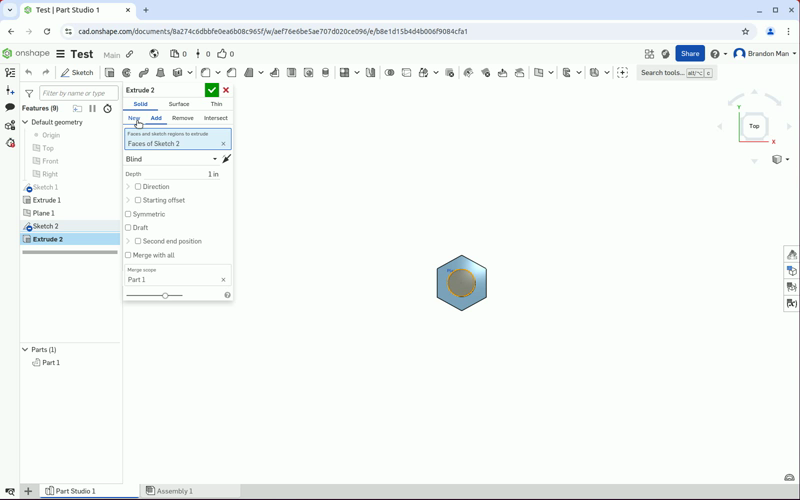
click(137, 120)
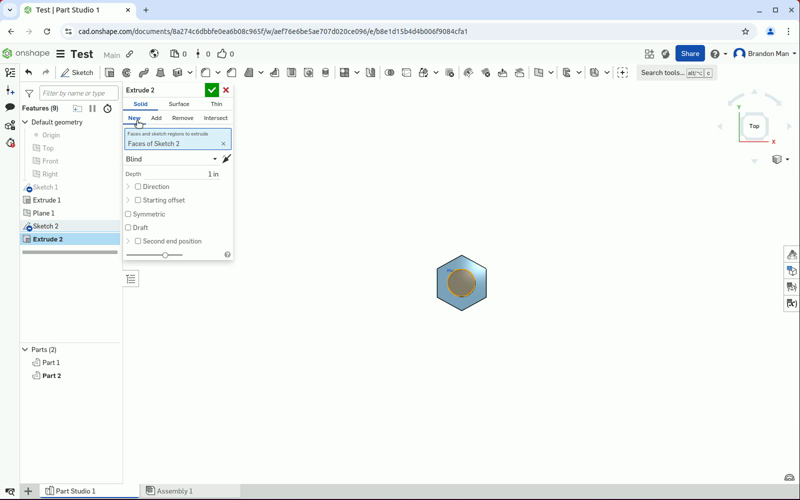
key(tab, 4)
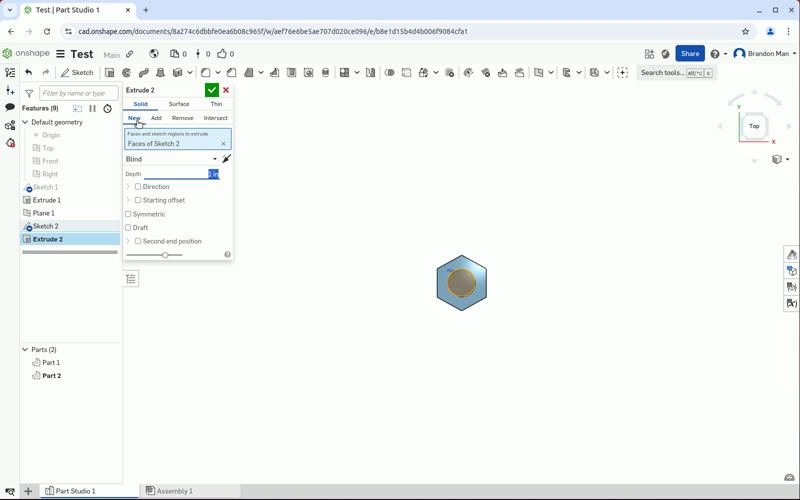
text(10.591)
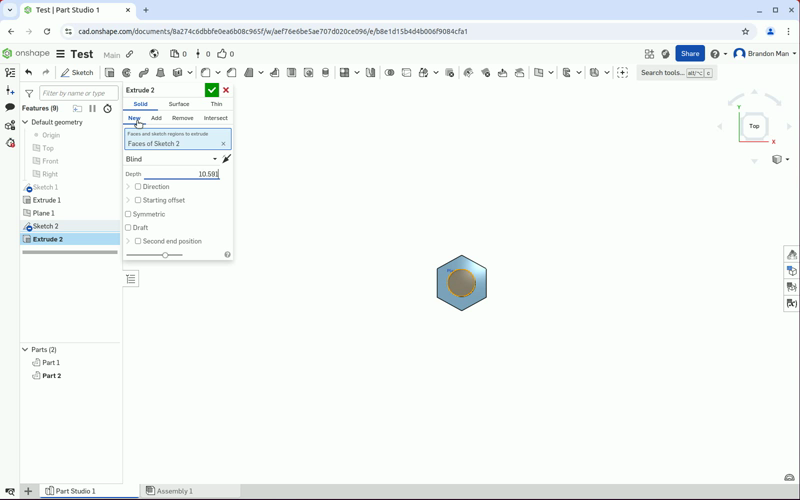
key(tab, 3)
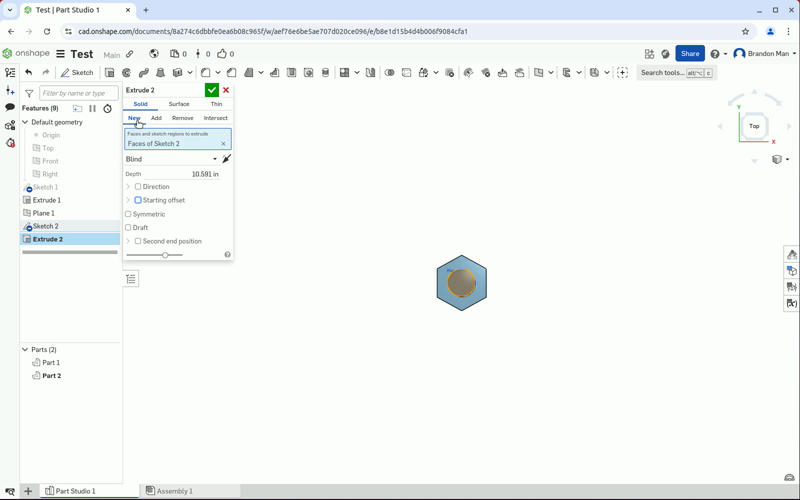
key(tab, 2)
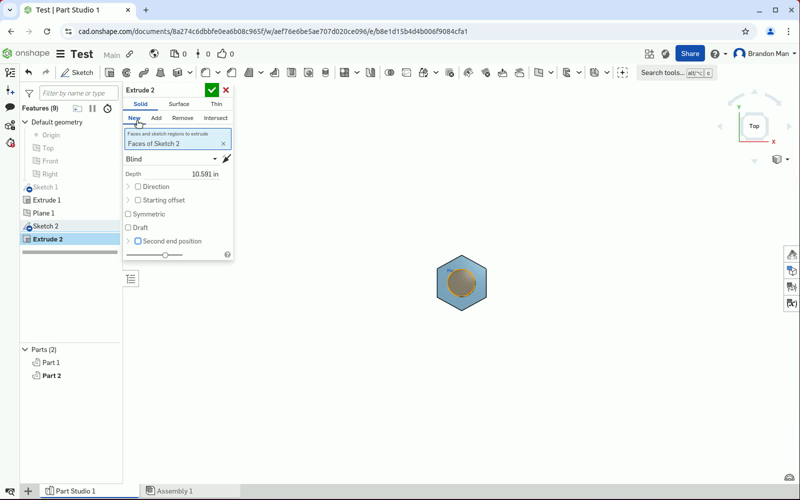
key(space)
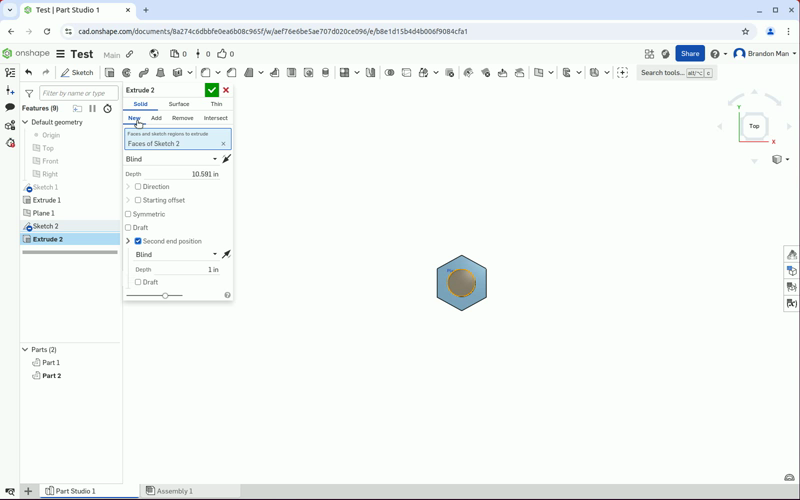
key(tab, 3)
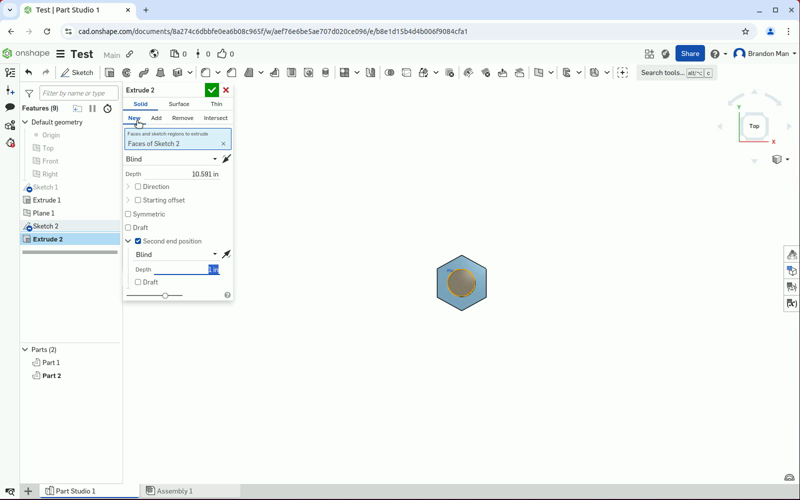
text(3.611)
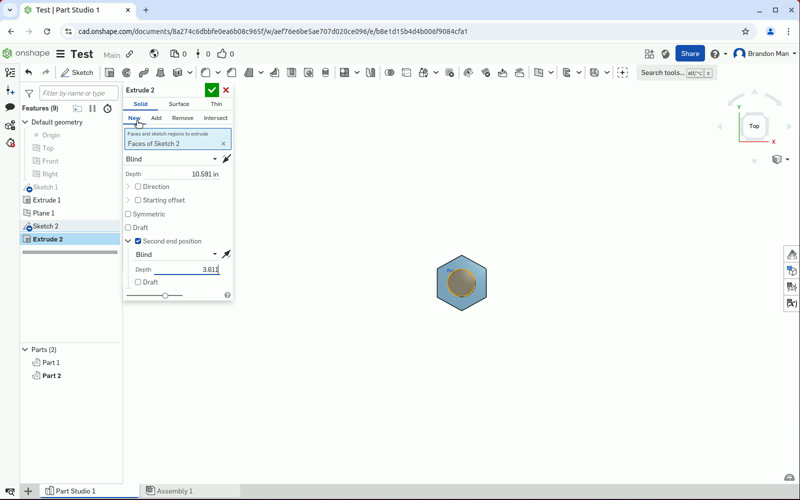
key(enter)
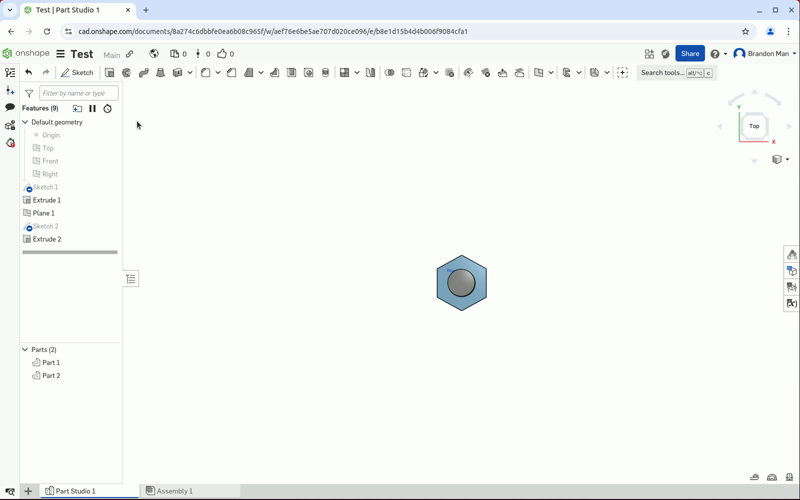
key(shift+h)
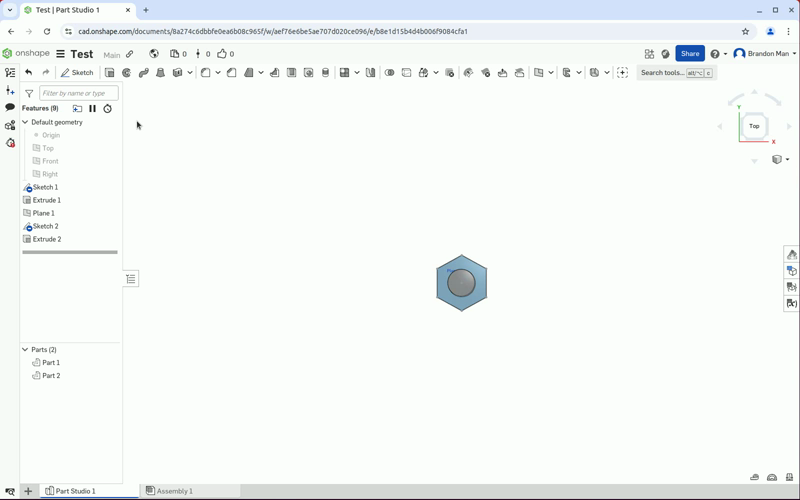
key(shift+h)
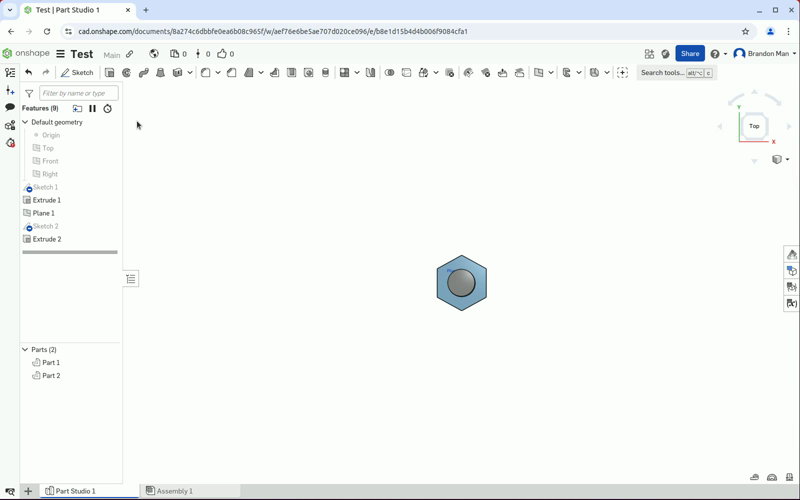
mouse_move(73, 189)
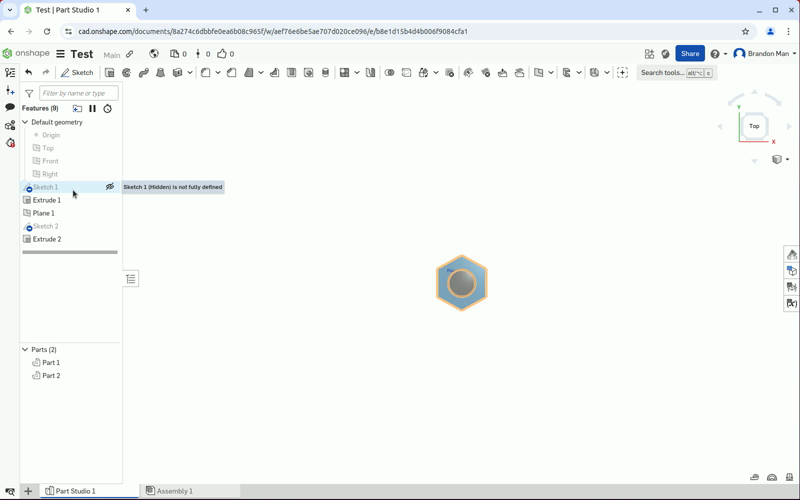
click(73, 189)
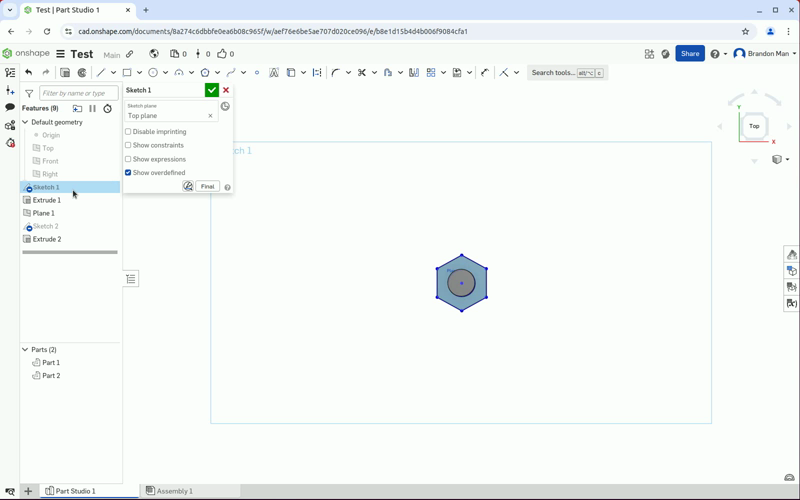
mouse_move(229, 92)
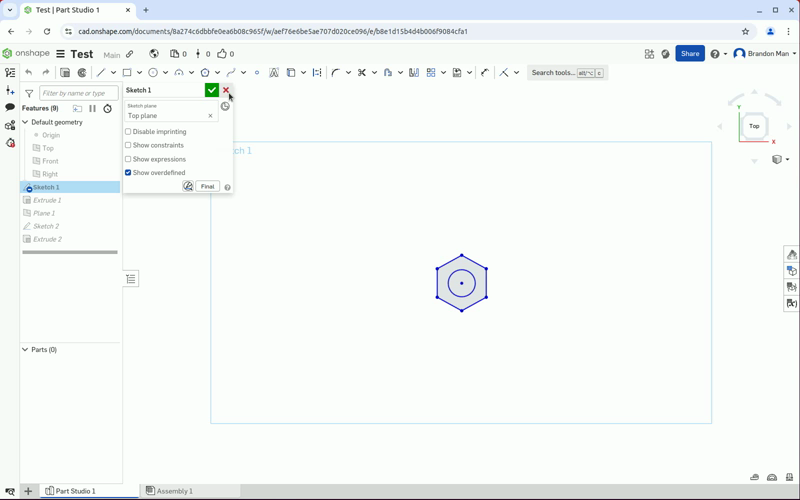
click(229, 92)
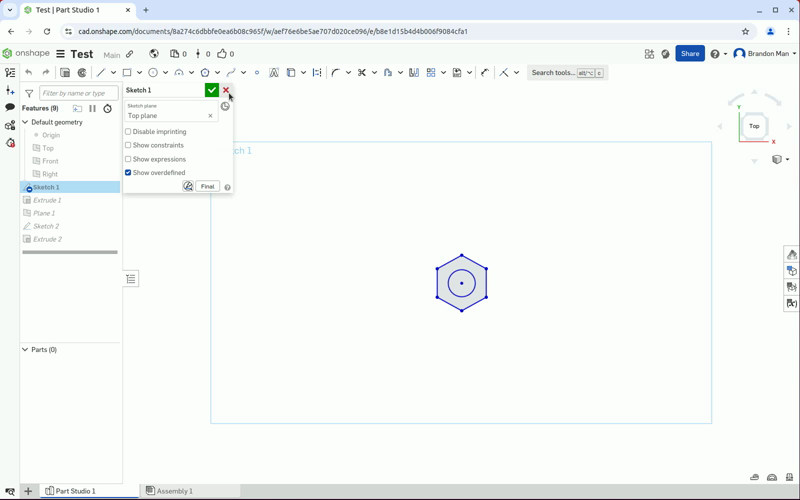
key(shift+s)
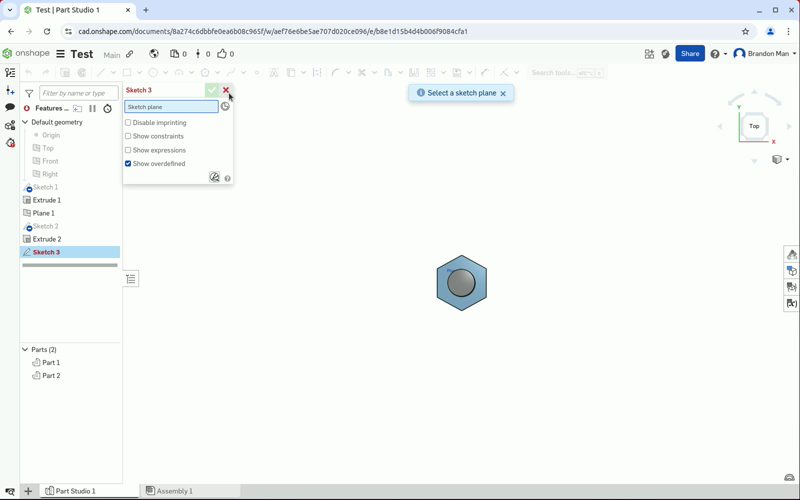
mouse_move(73, 150)
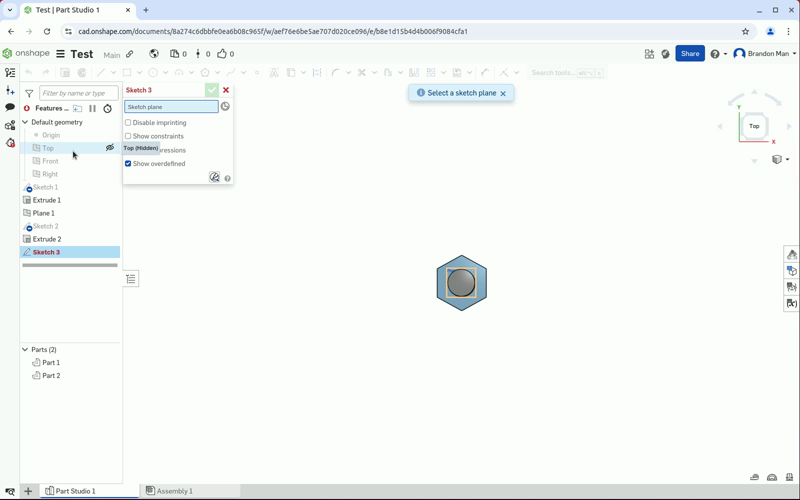
click(73, 150)
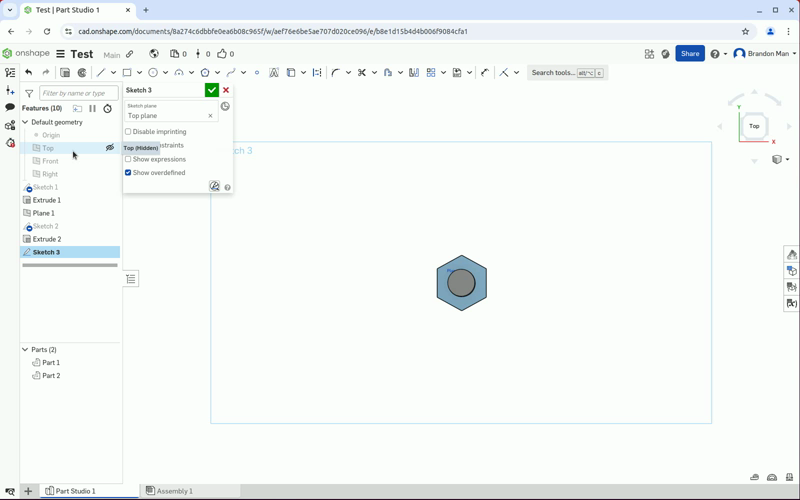
mouse_move(73, 352)
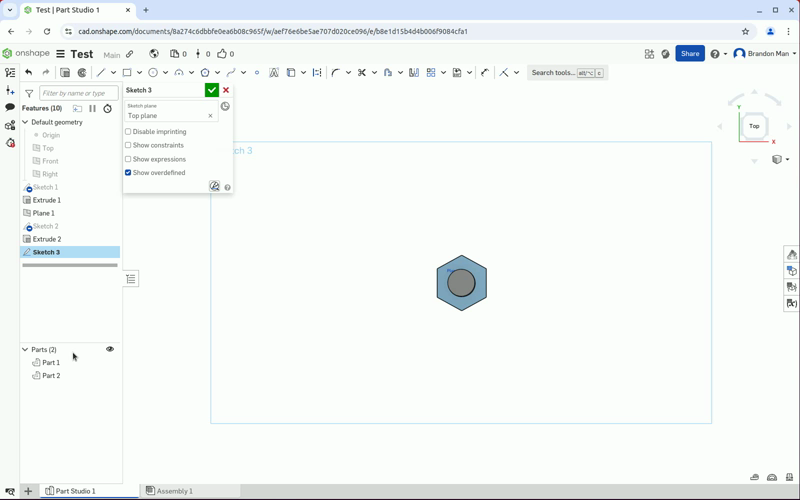
key(y)
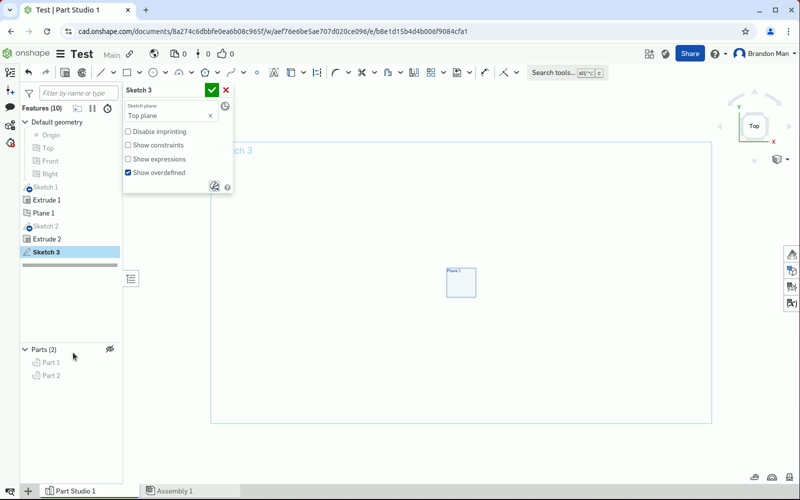
key(c)
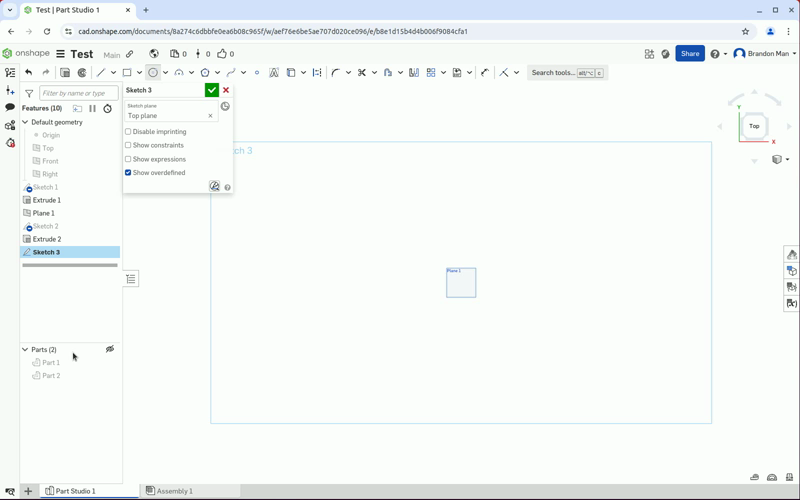
key_down(shift)
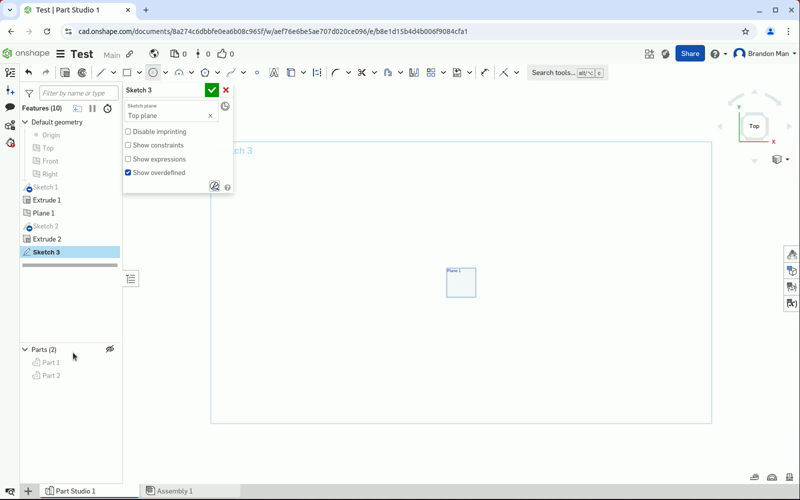
mouse_move(461, 282)
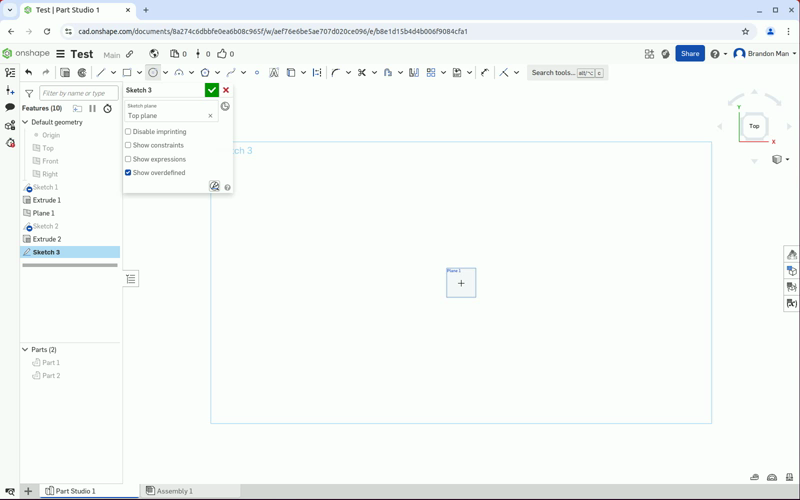
click(461, 282)
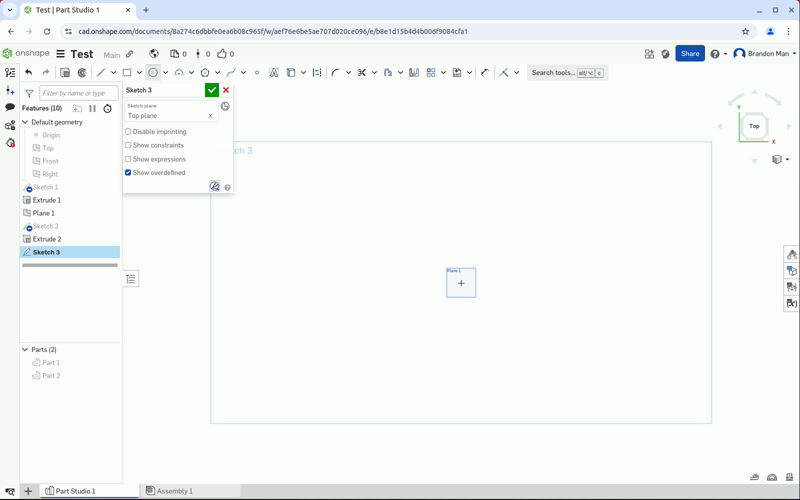
key_up(shift)
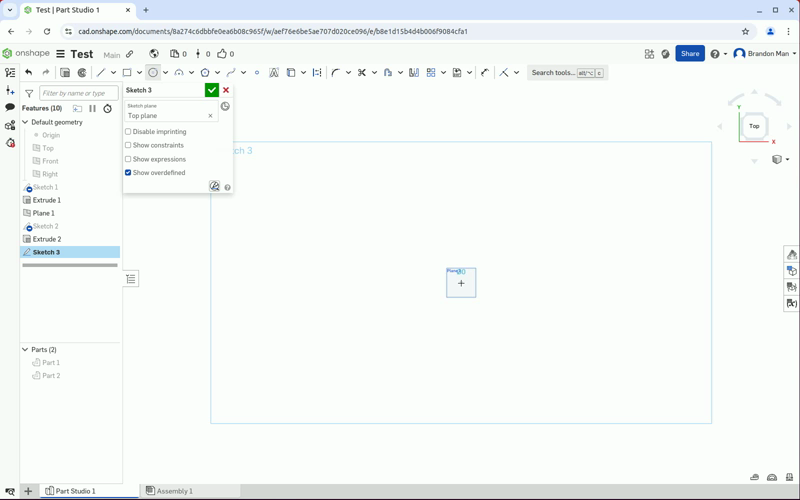
mouse_move(474, 282)
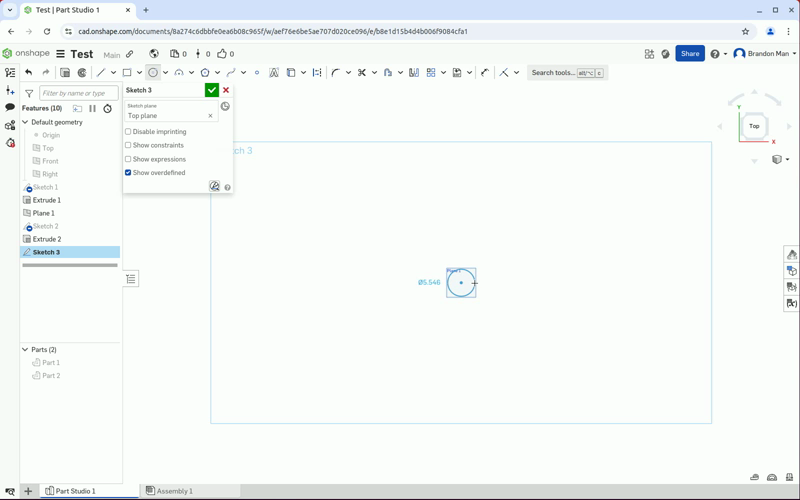
click(474, 282)
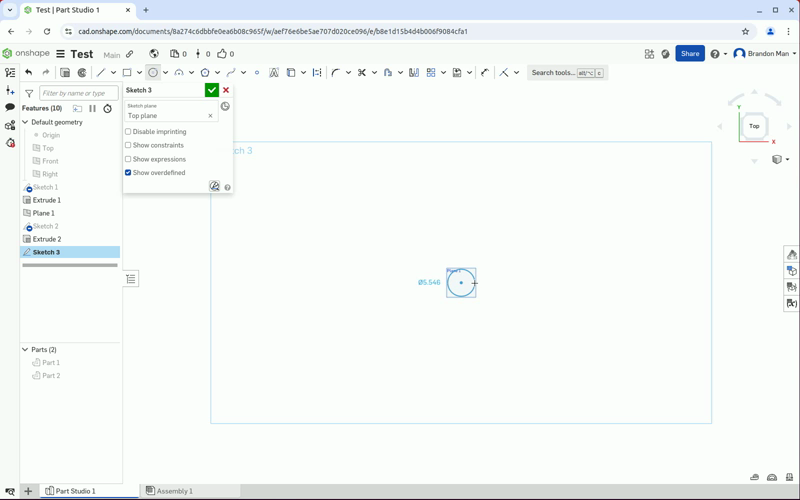
key(esc)
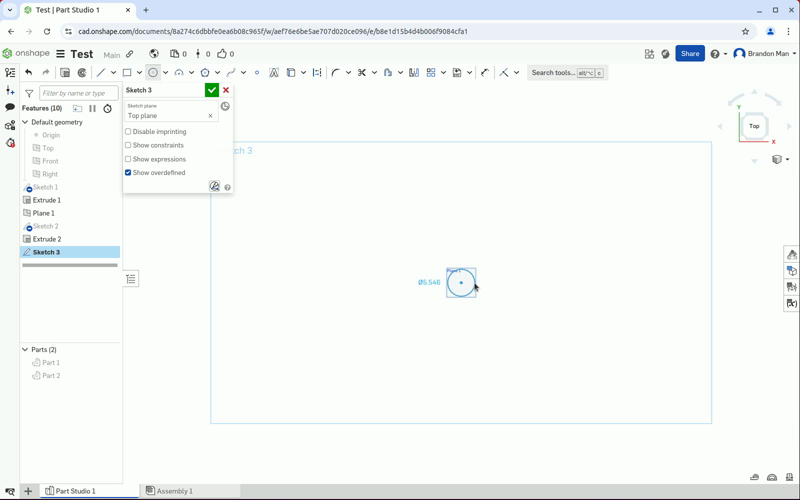
mouse_move(467, 285)
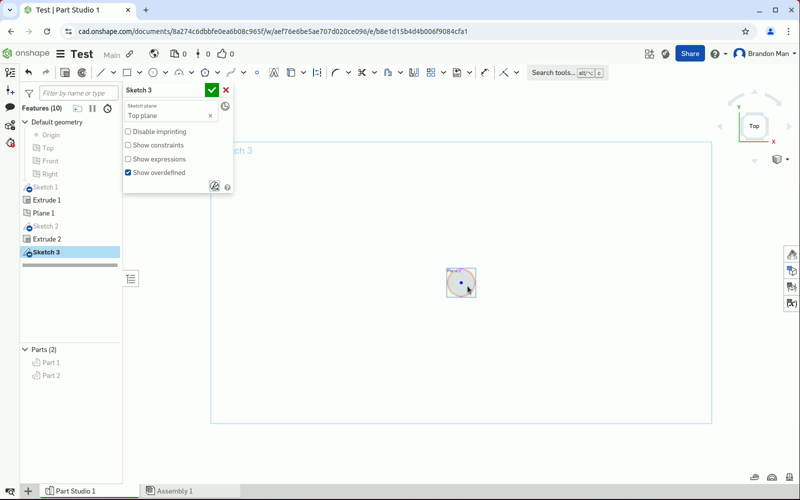
scroll(6)
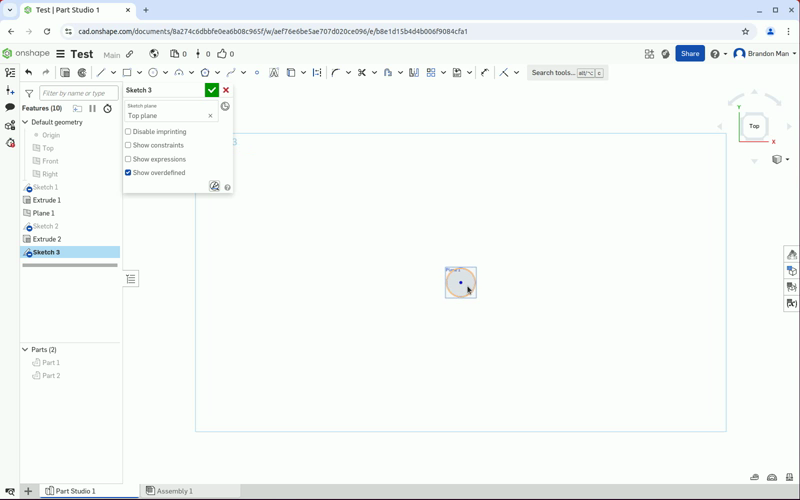
scroll(6)
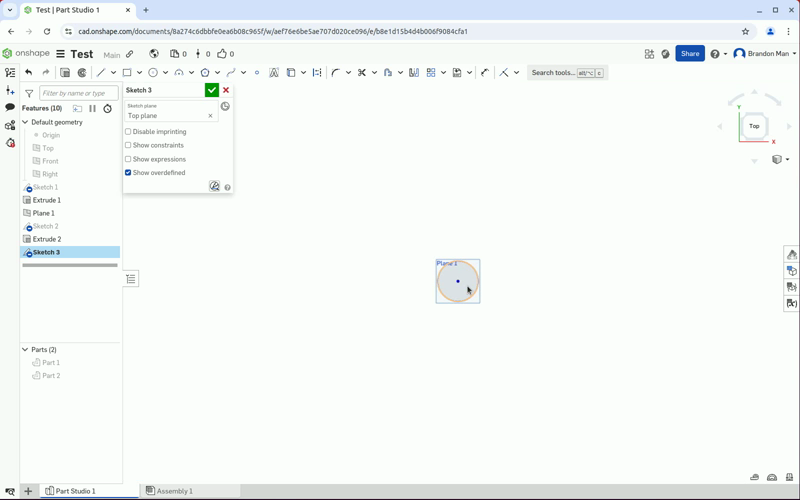
scroll(6)
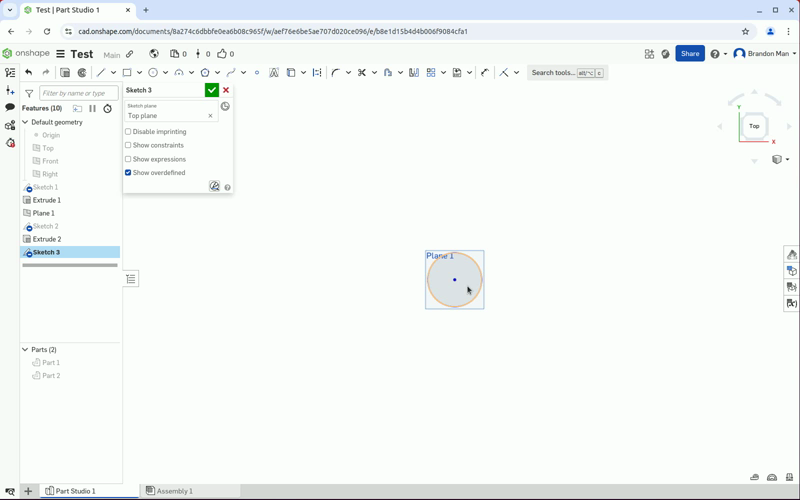
scroll(6)
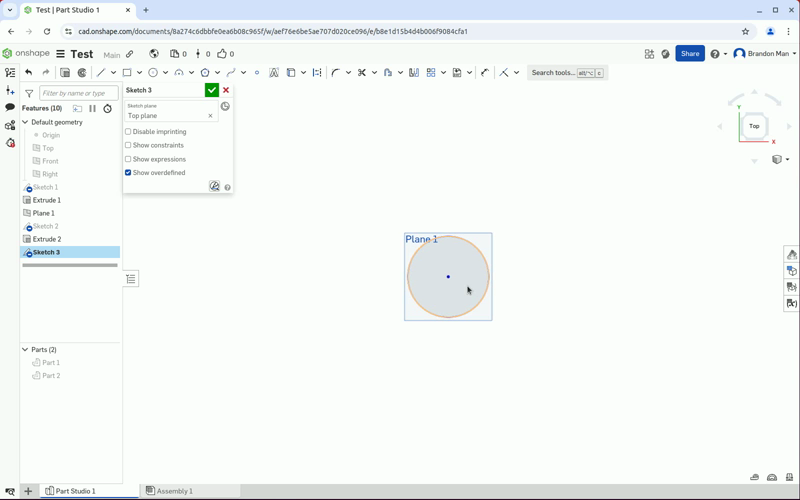
scroll(6)
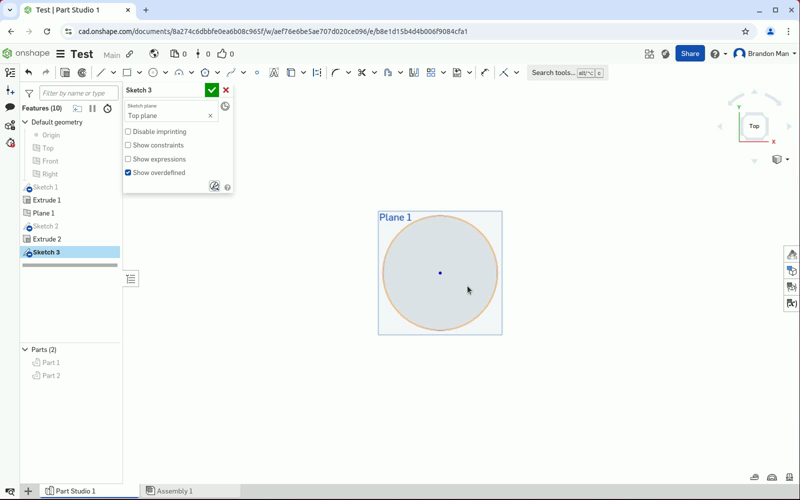
scroll(6)
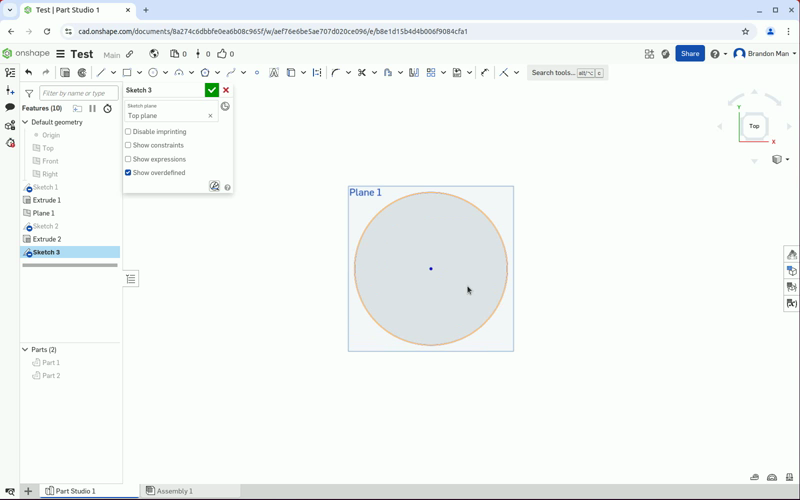
scroll(6)
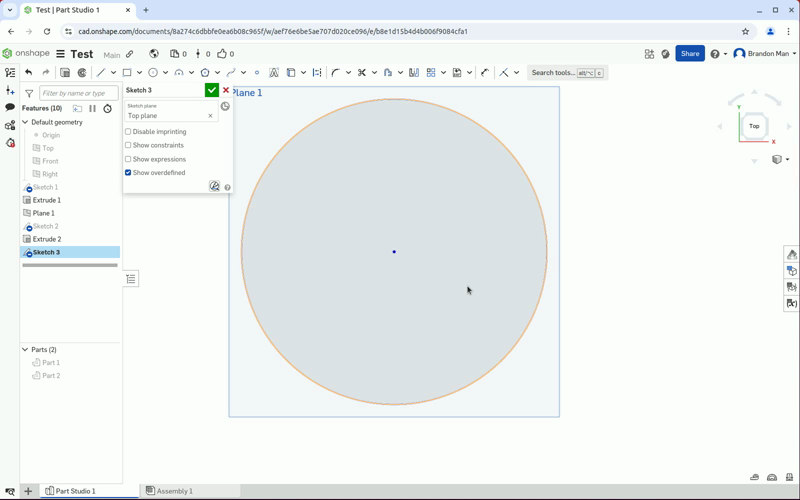
click(467, 285)
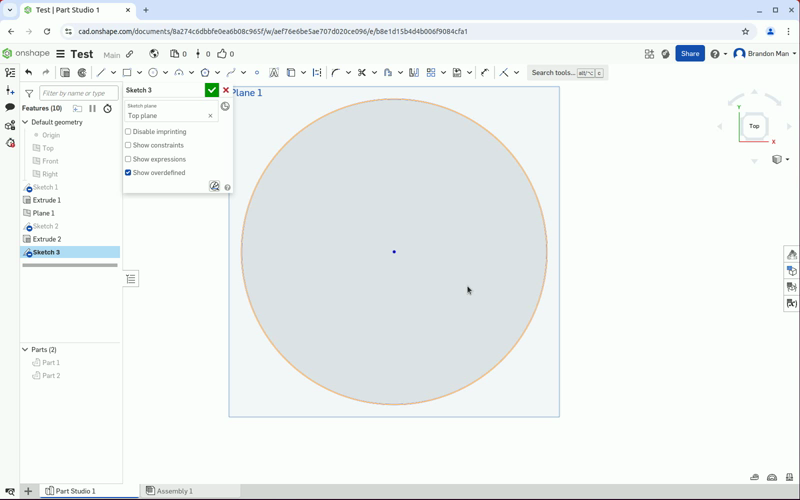
scroll(-6)
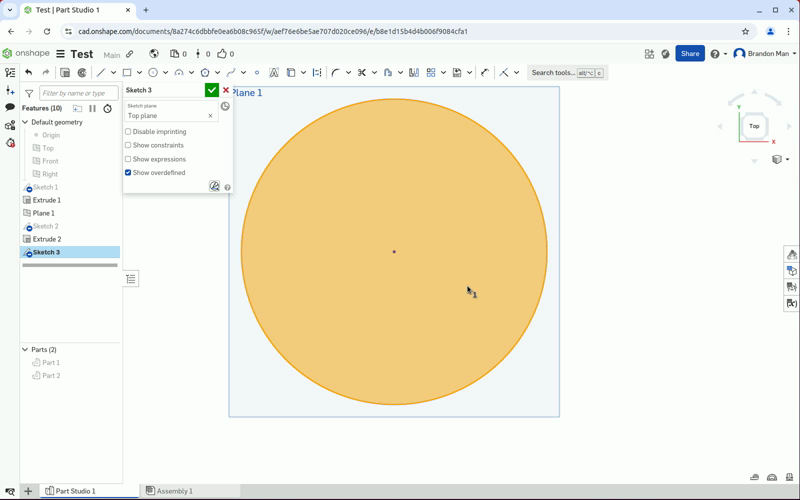
scroll(-6)
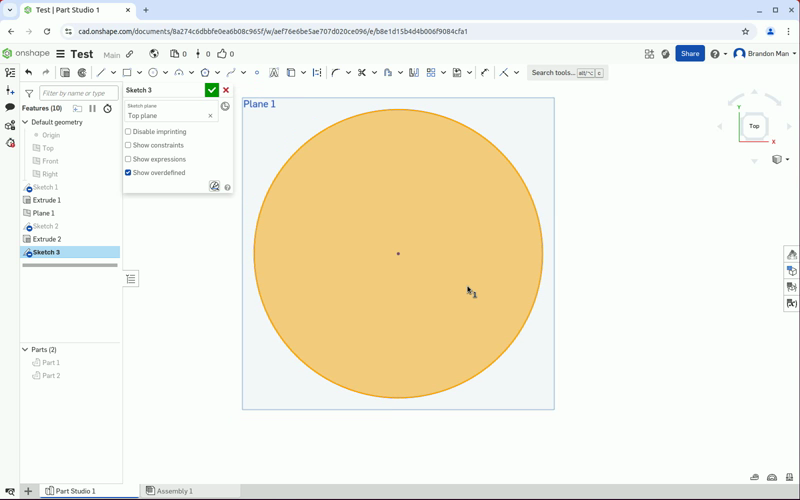
scroll(-6)
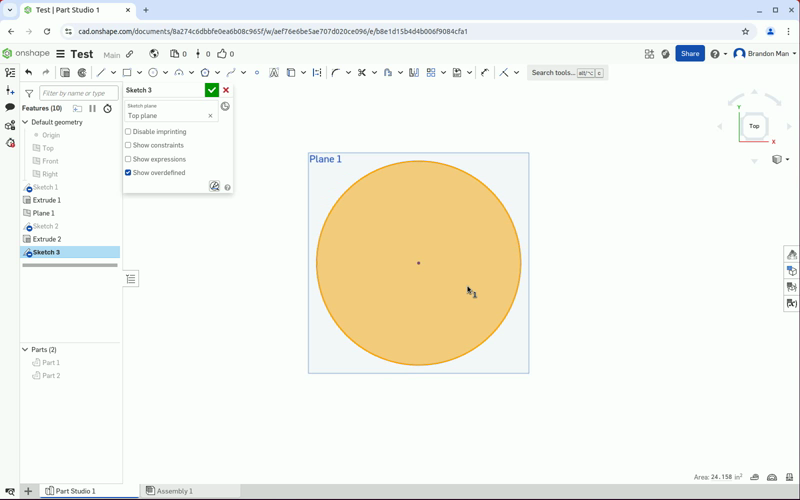
scroll(-6)
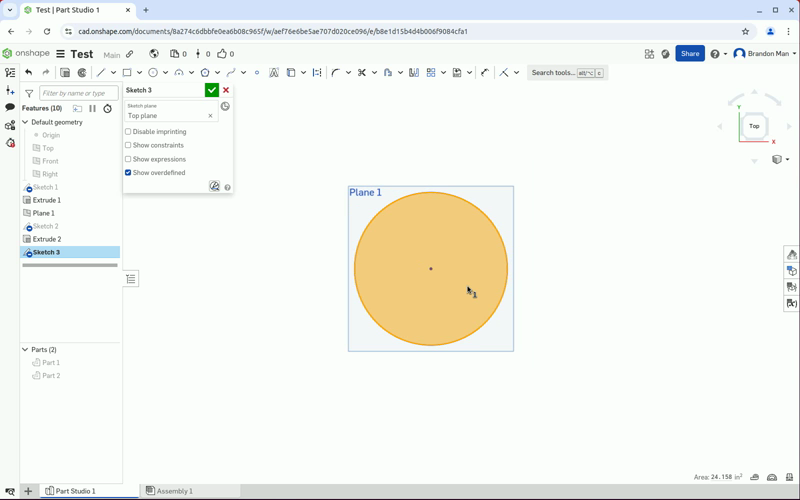
scroll(-6)
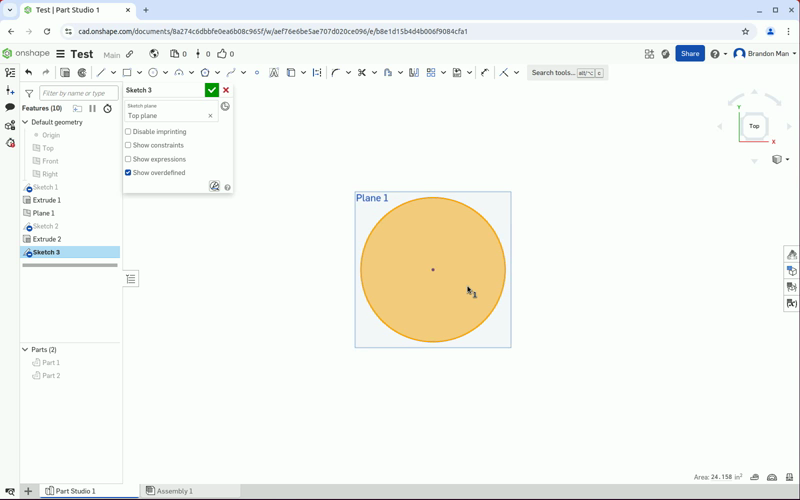
scroll(-6)
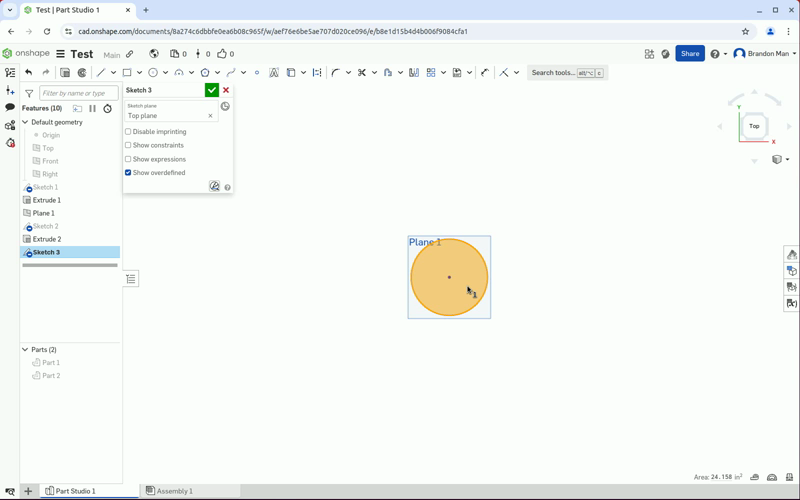
scroll(-6)
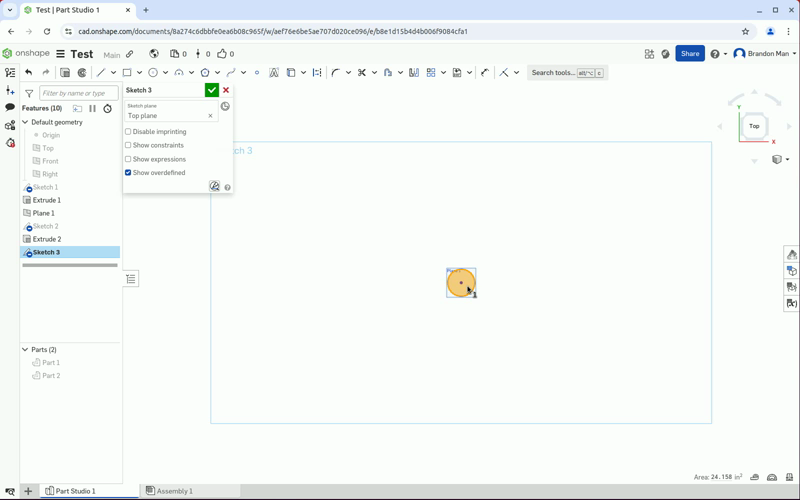
mouse_move(73, 352)
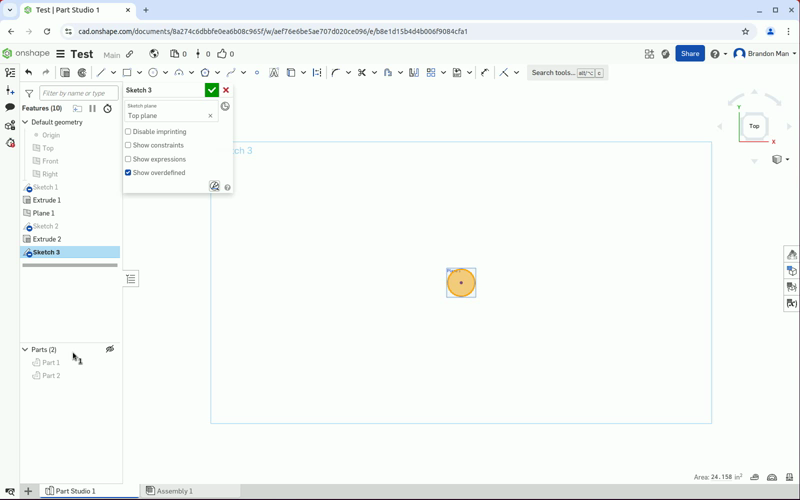
key(shift+y)
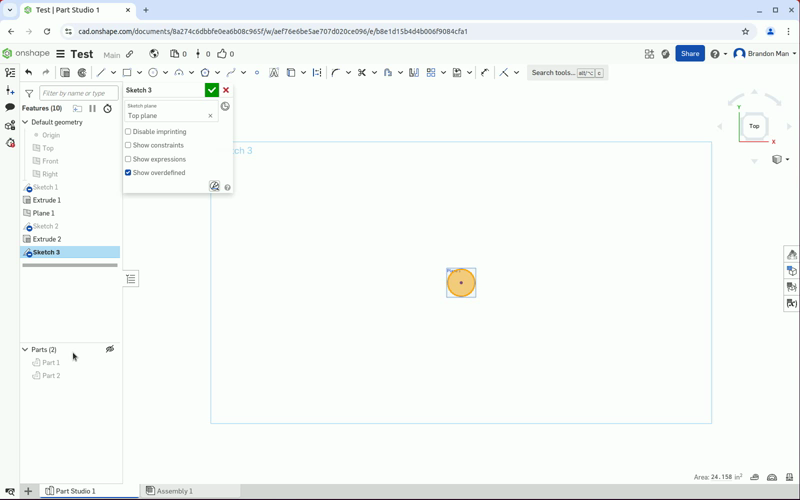
key(shift+e)
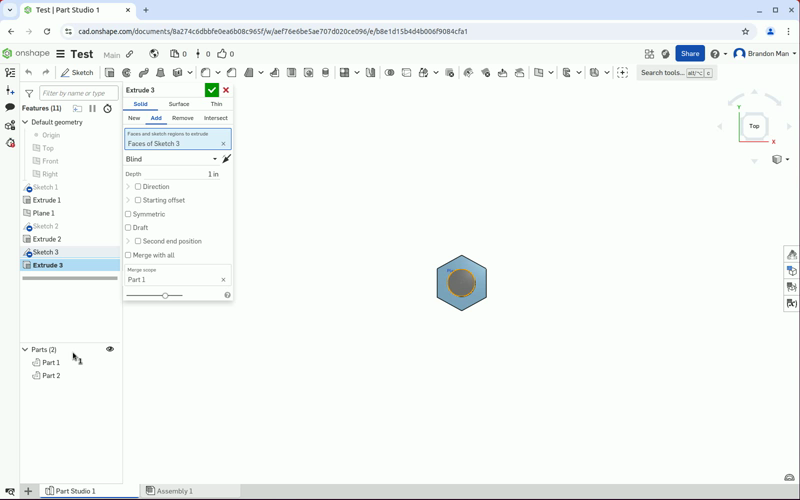
mouse_move(143, 106)
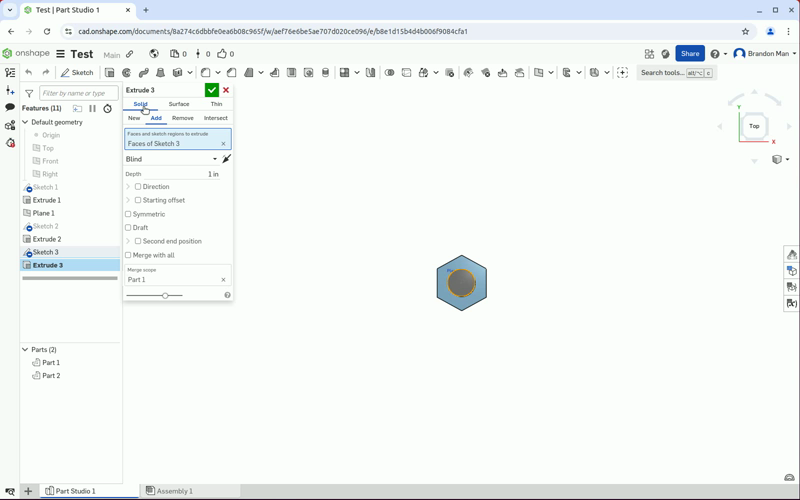
click(143, 106)
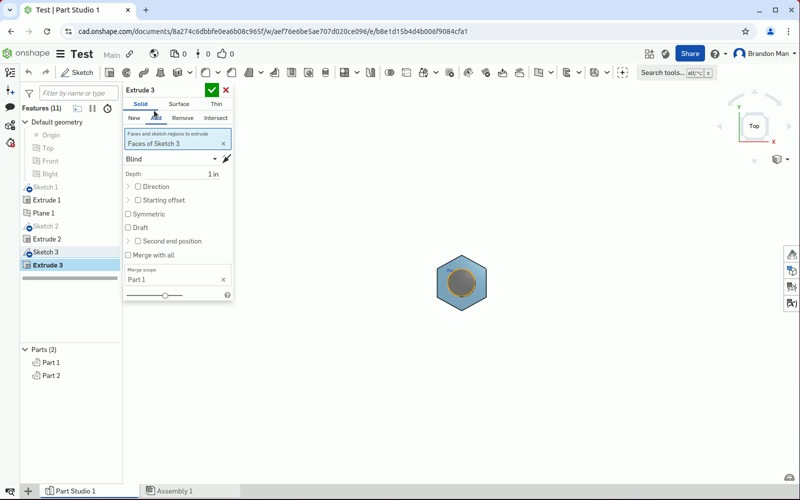
mouse_move(186, 120)
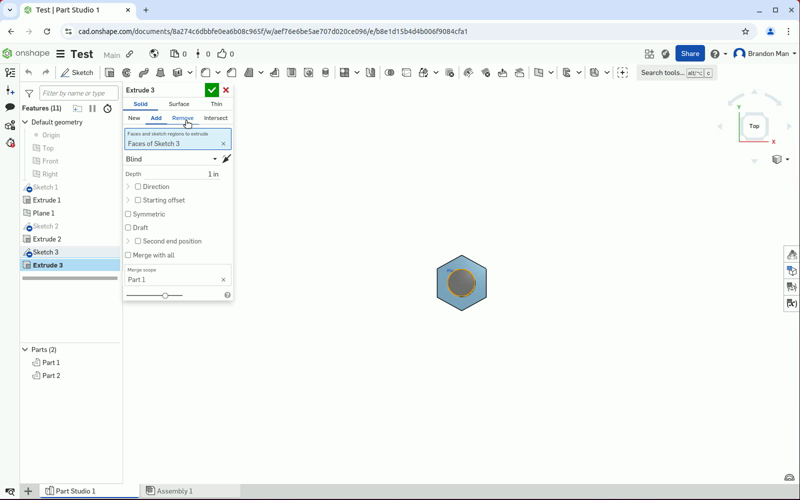
click(186, 120)
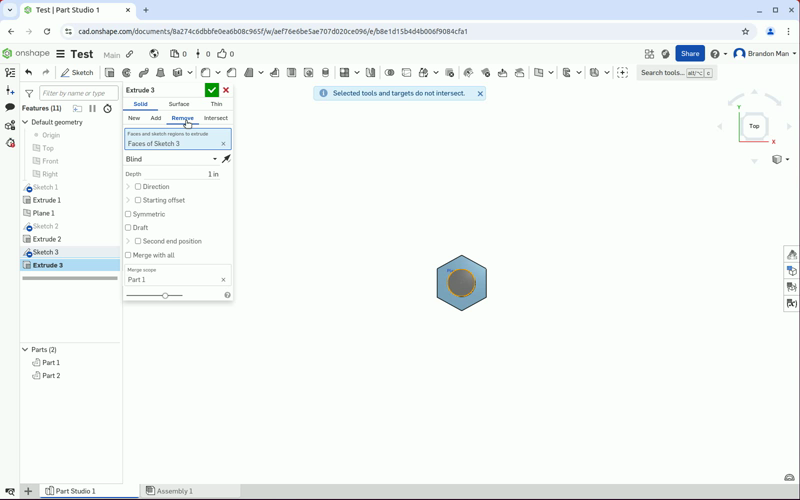
key(tab, 4)
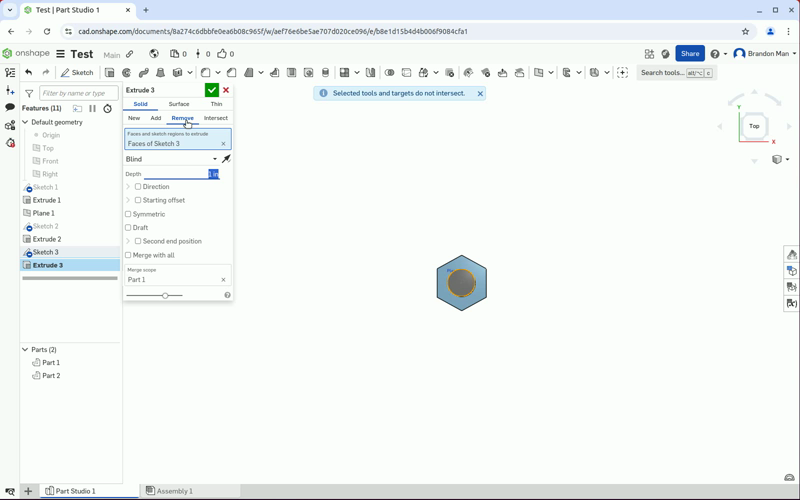
text(-8.906)
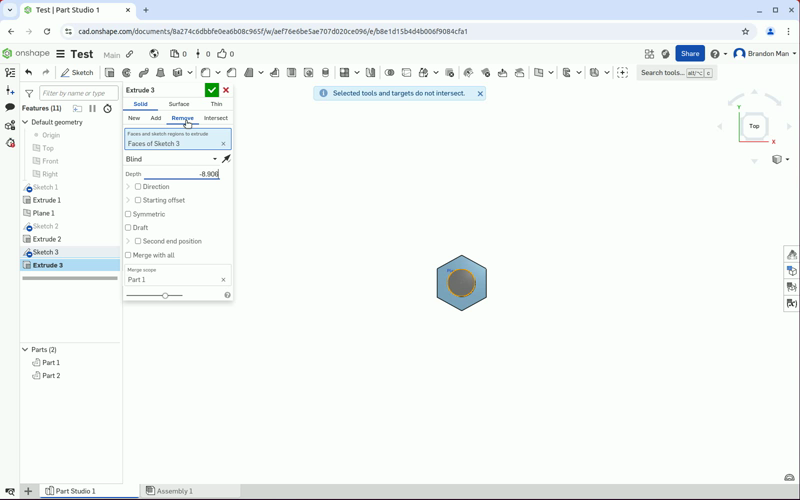
key(tab, 6)
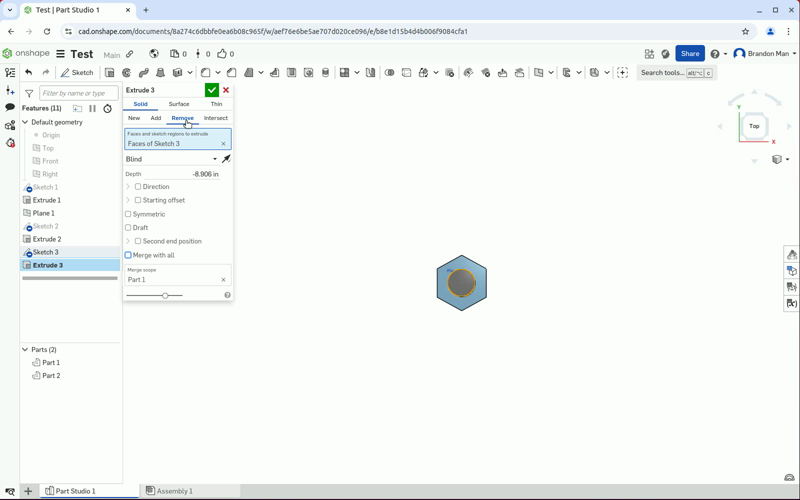
key(space)
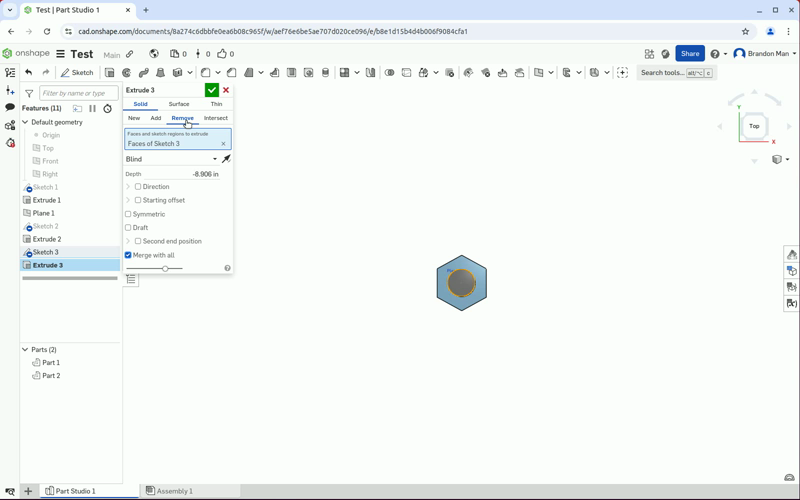
key(enter)
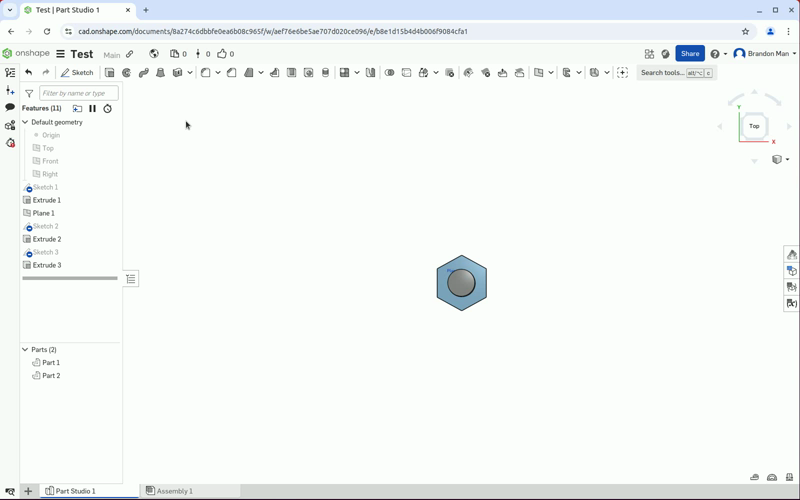
key(shift+h)
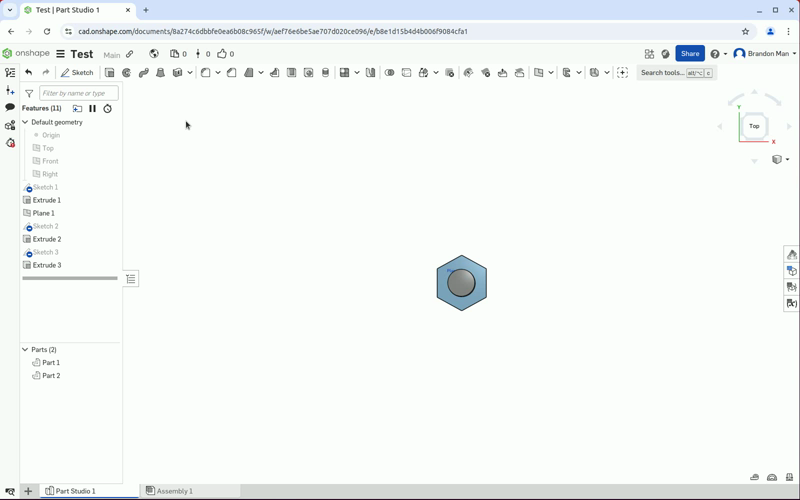
key(shift+h)
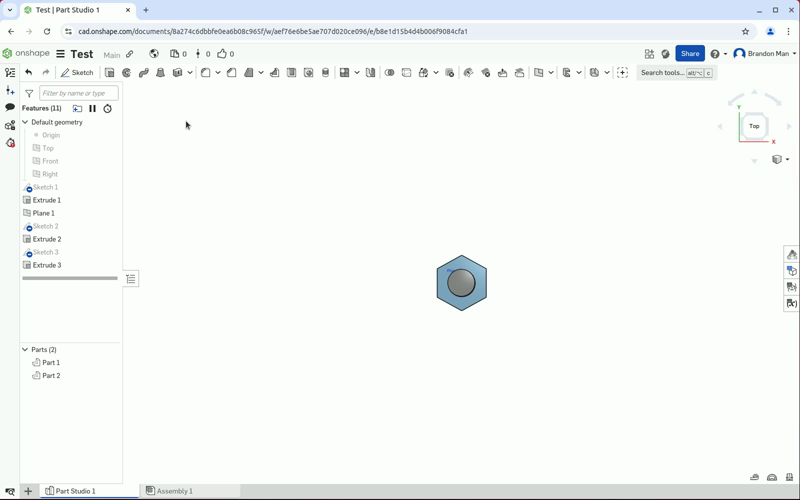
key(shift+7)
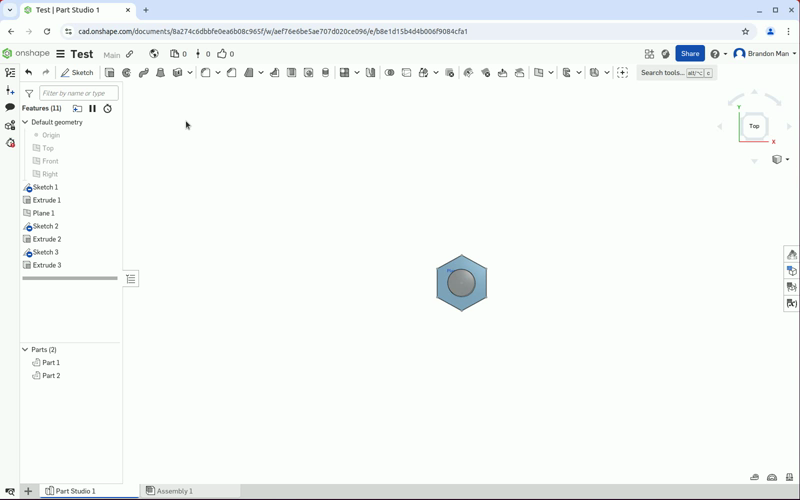
key(up, 3)
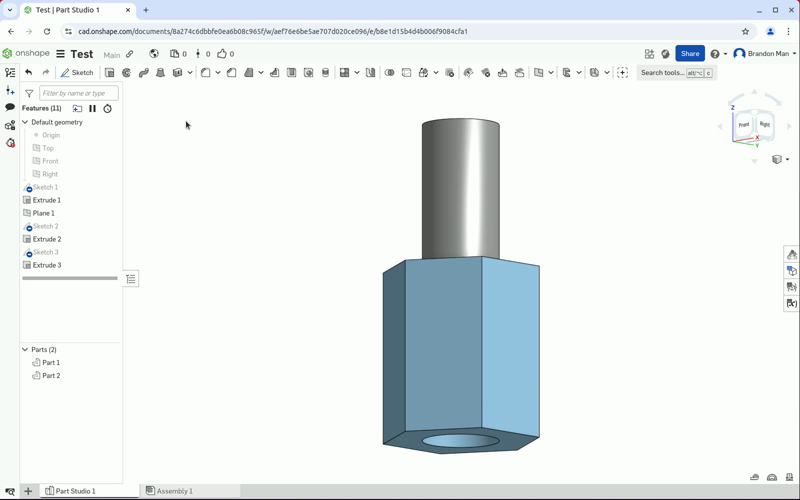
key(left, 3)
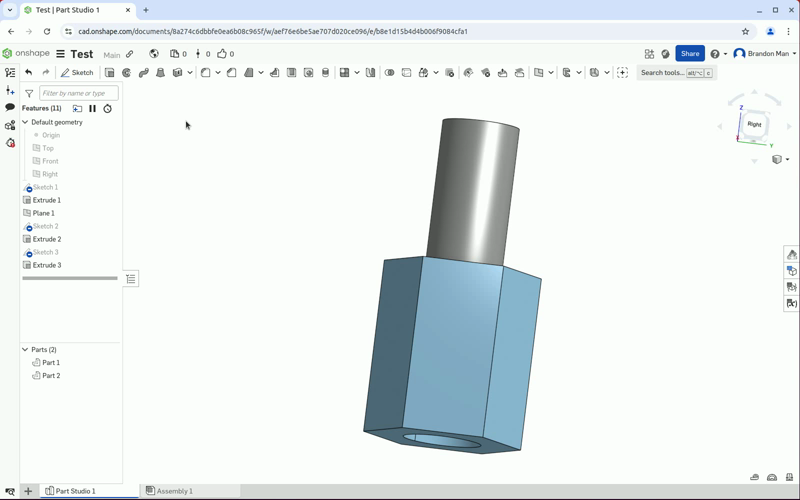
key(right, 3)
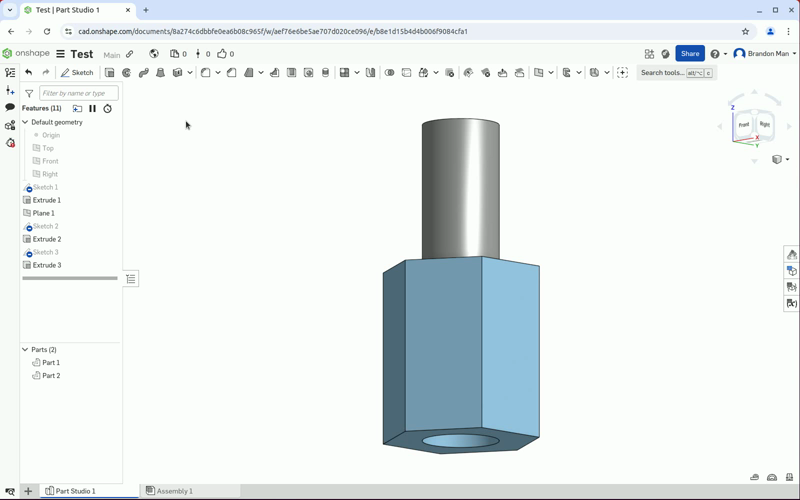
key(down, 3)
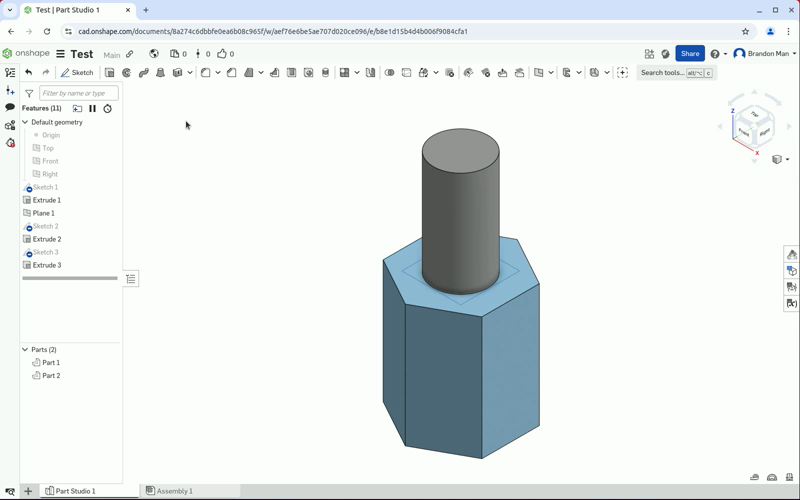
mouse_move(73, 189)
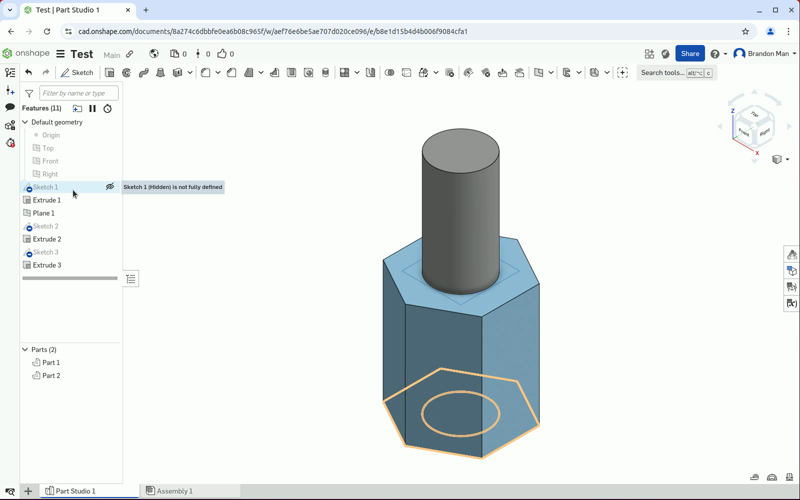
click(73, 189)